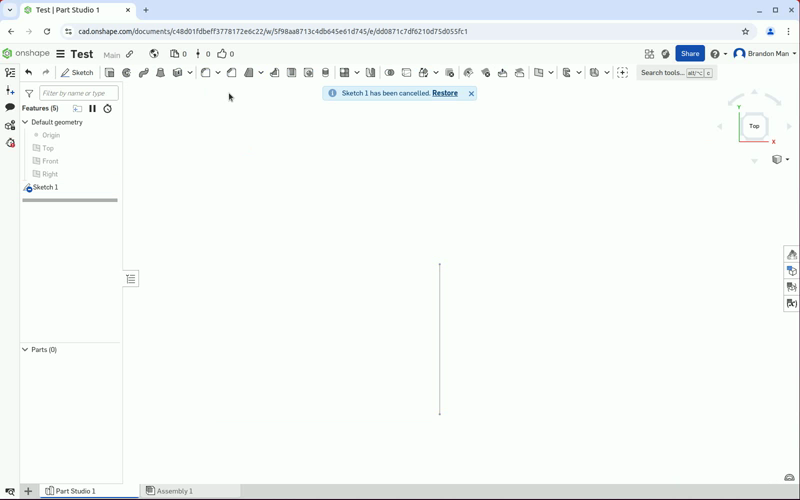
key(shift+h)
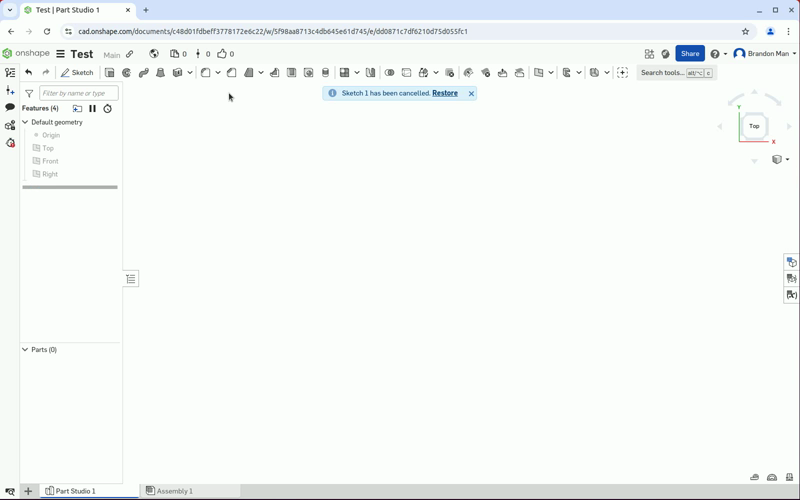
mouse_move(73, 352)
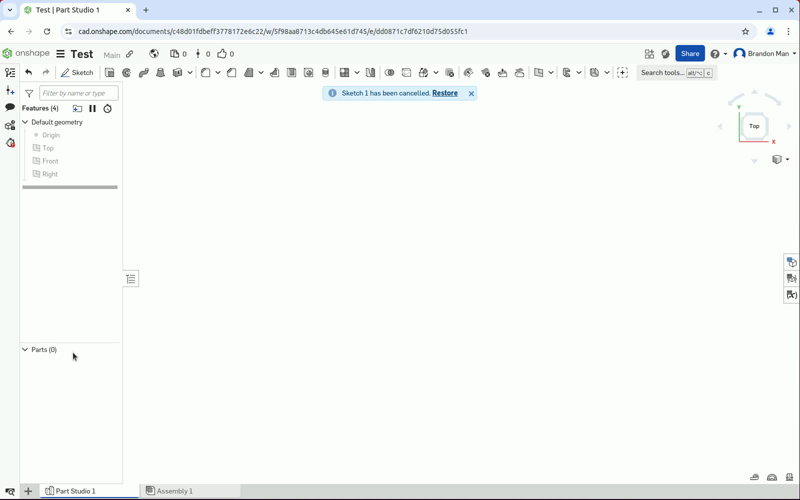
key(y)
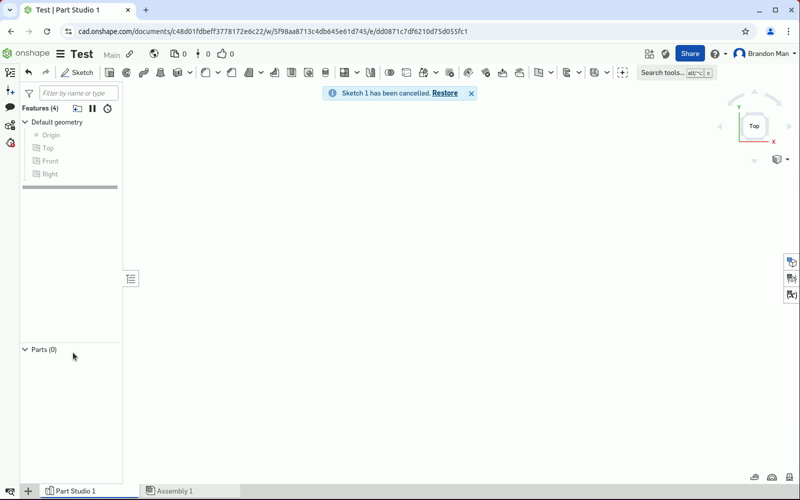
key(shift+p)
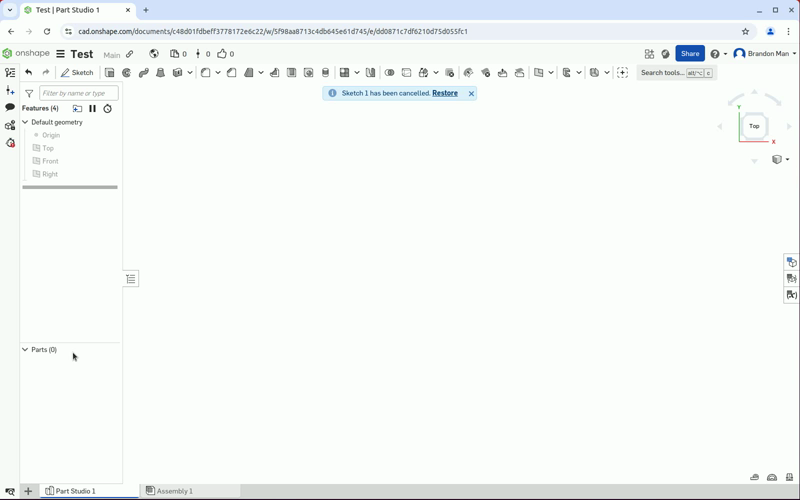
key(space)
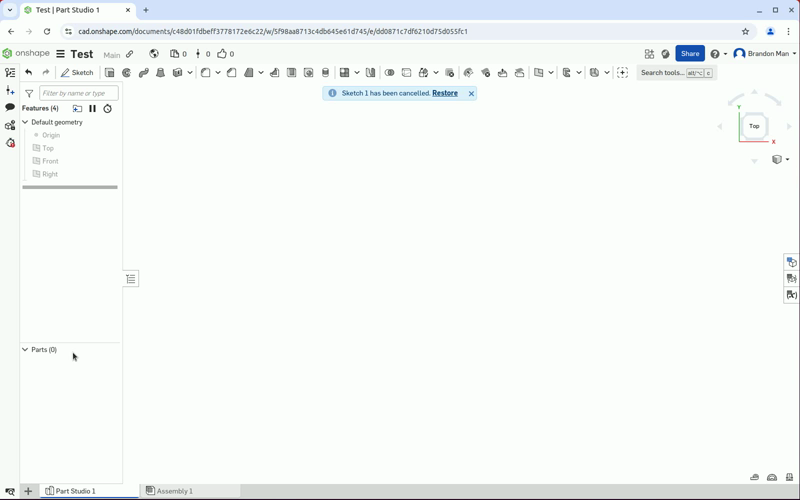
key_down(shift)
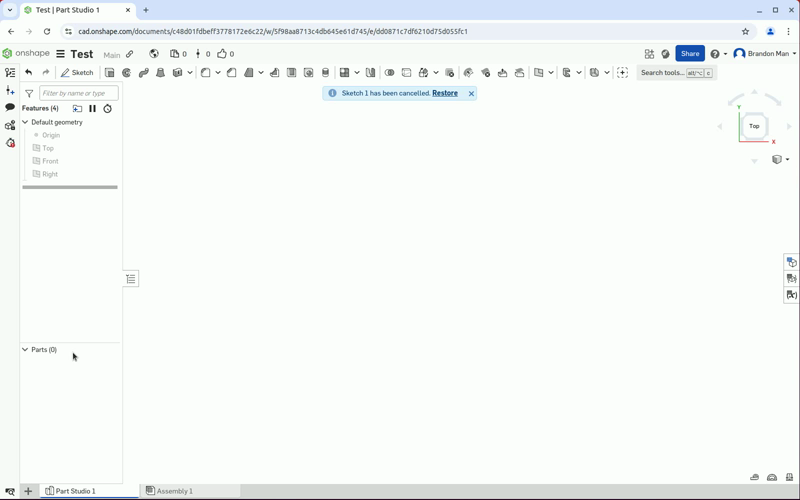
key(up)
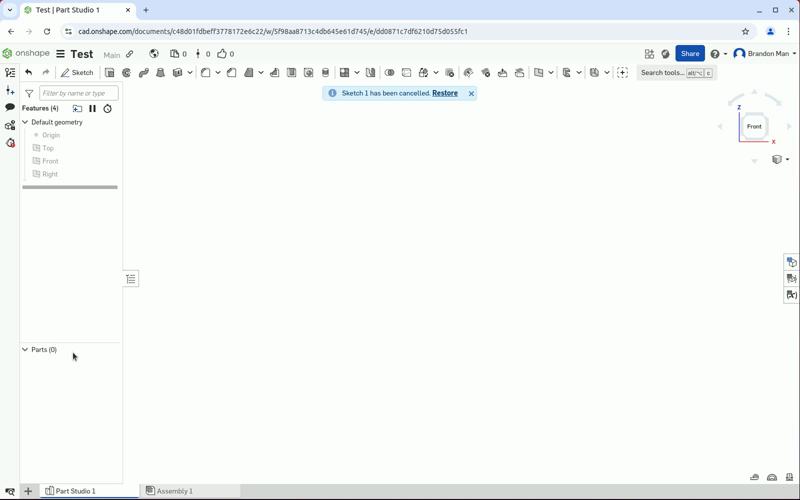
key_up(shift)
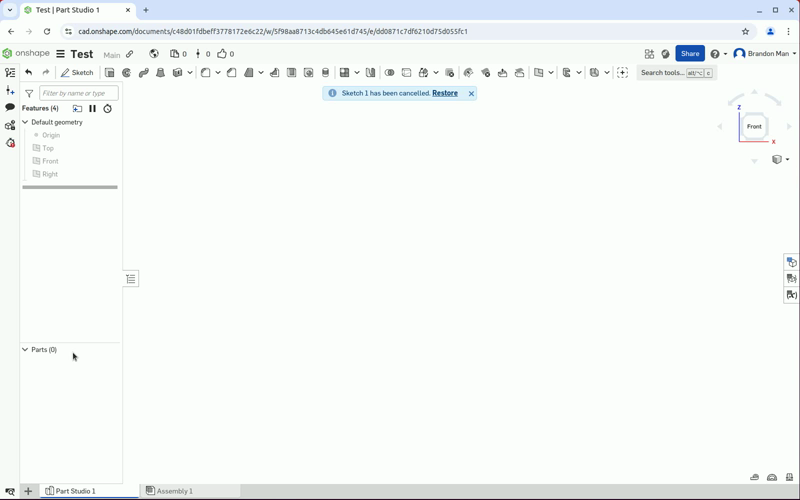
key(space)
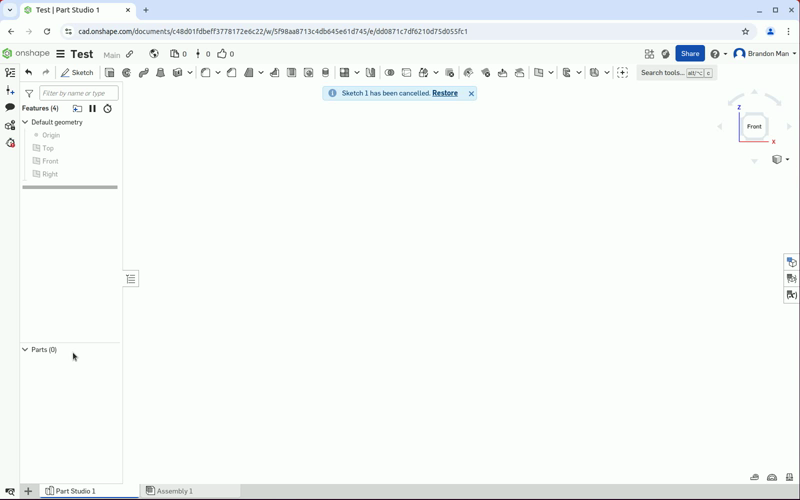
key_down(shift)
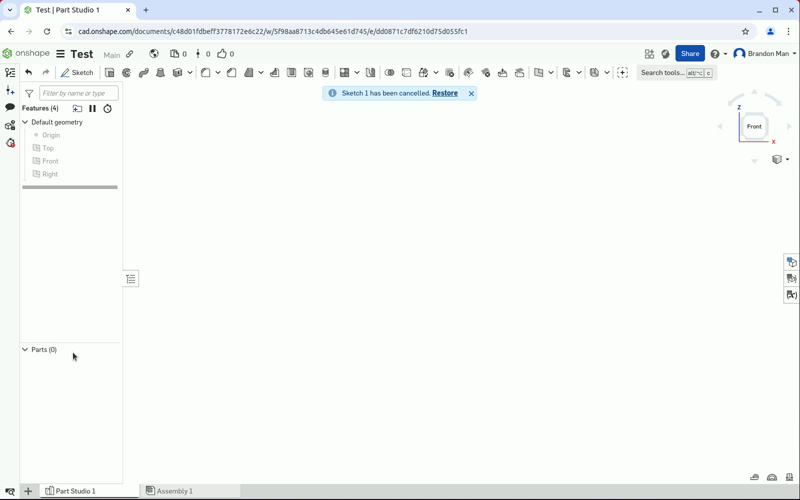
key(left)
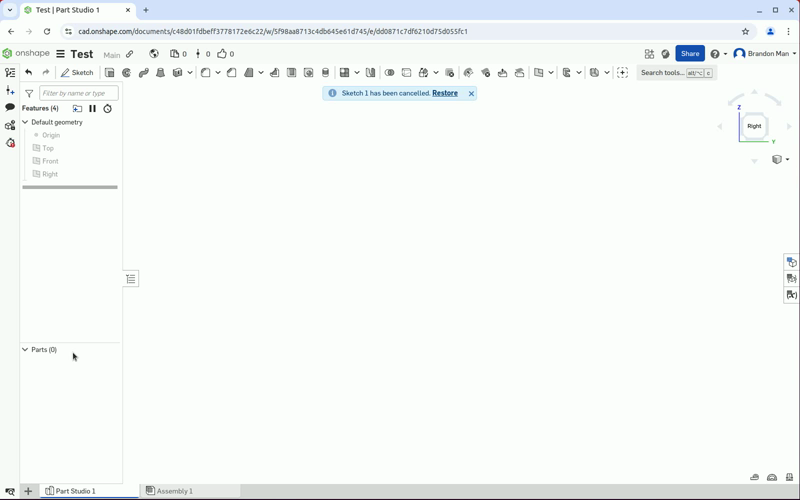
key_up(shift)
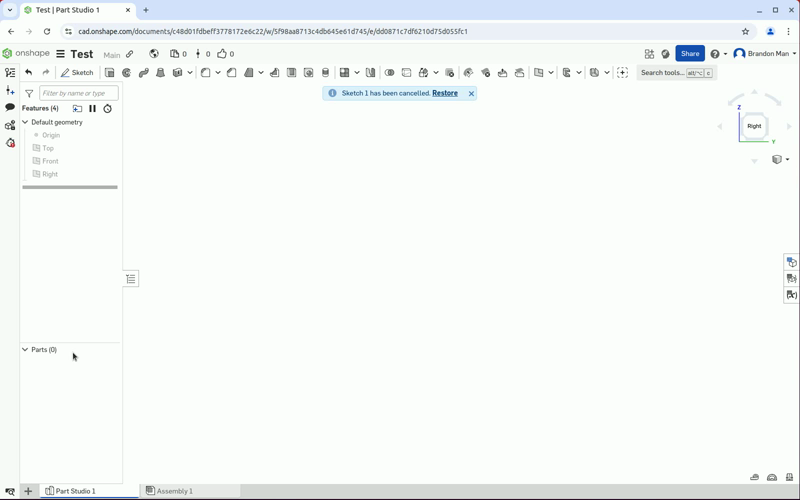
mouse_move(73, 352)
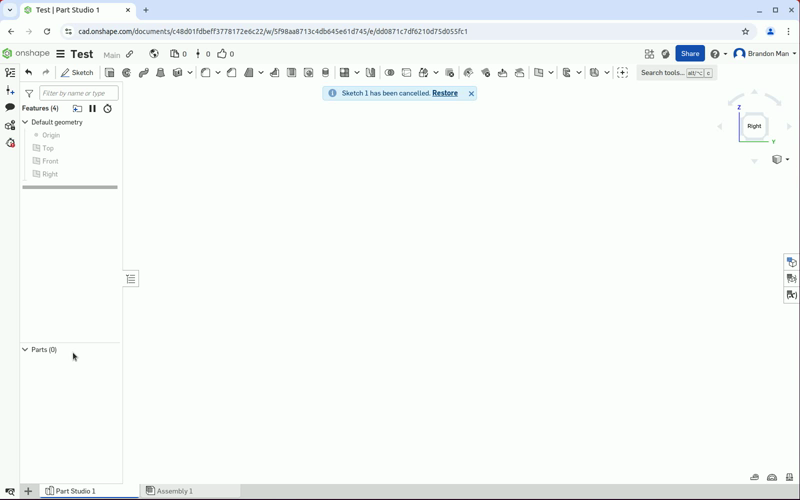
key(shift+y)
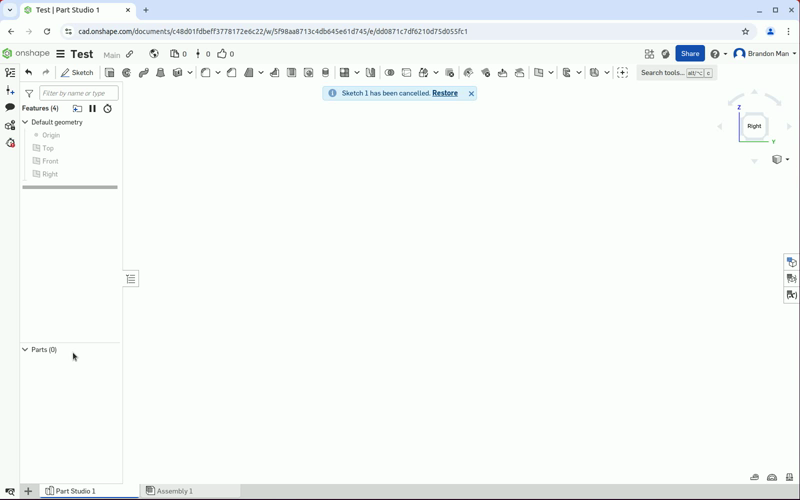
key(shift+s)
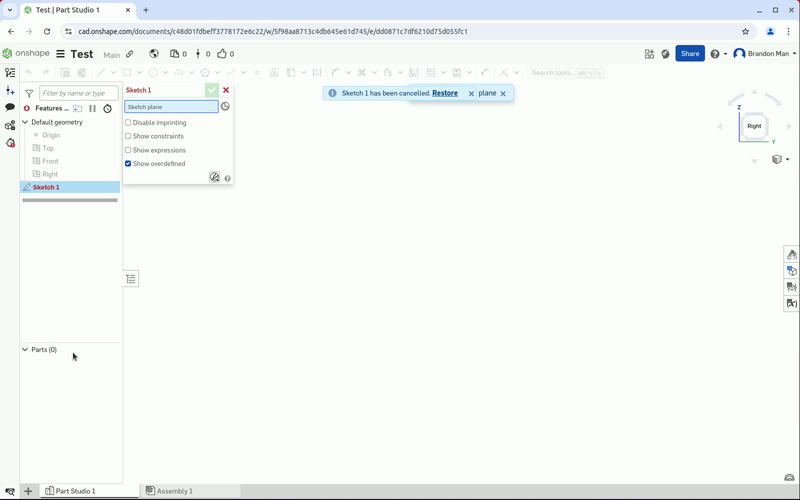
mouse_move(73, 176)
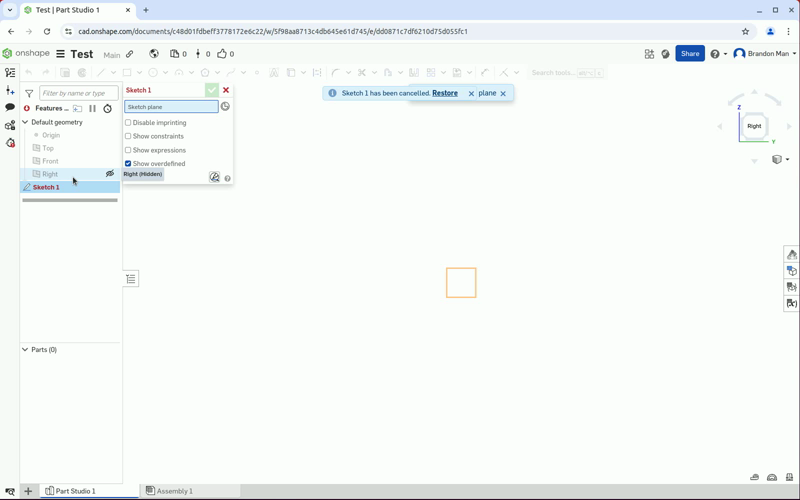
click(73, 176)
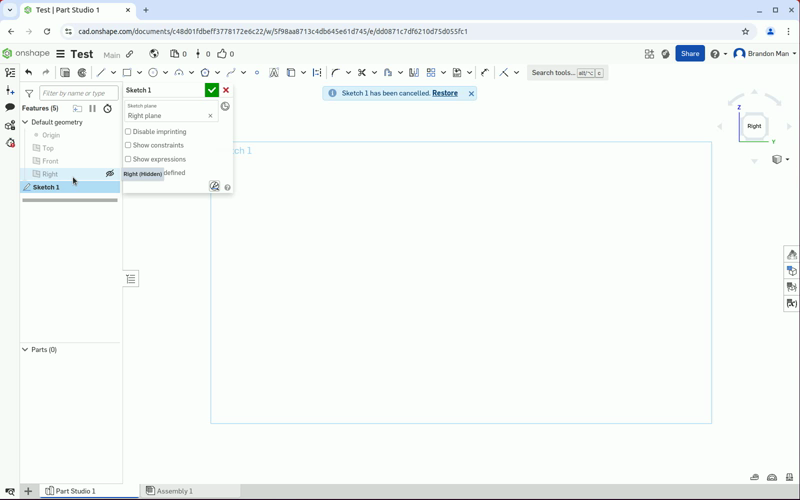
mouse_move(73, 352)
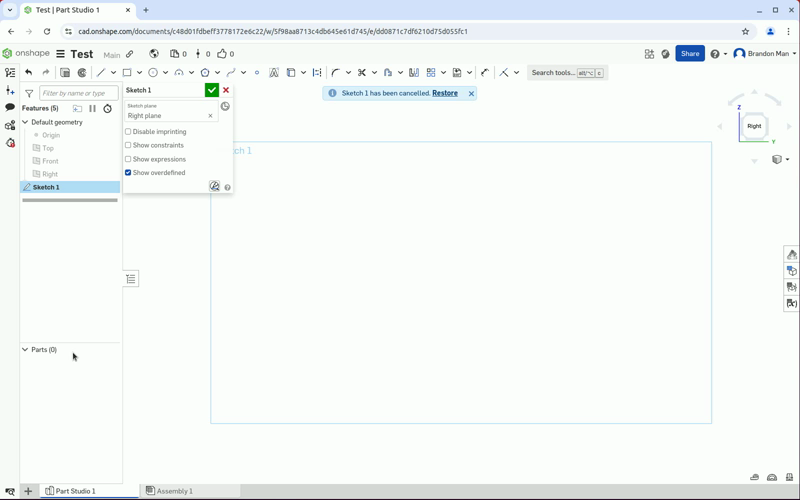
key(y)
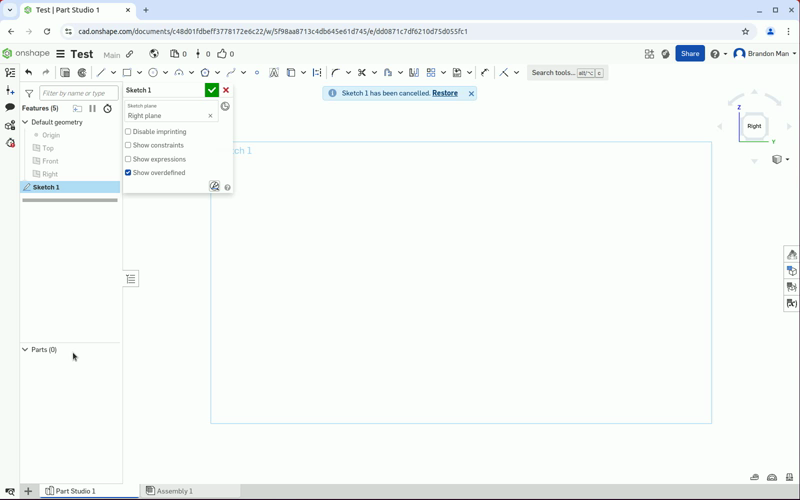
key(l)
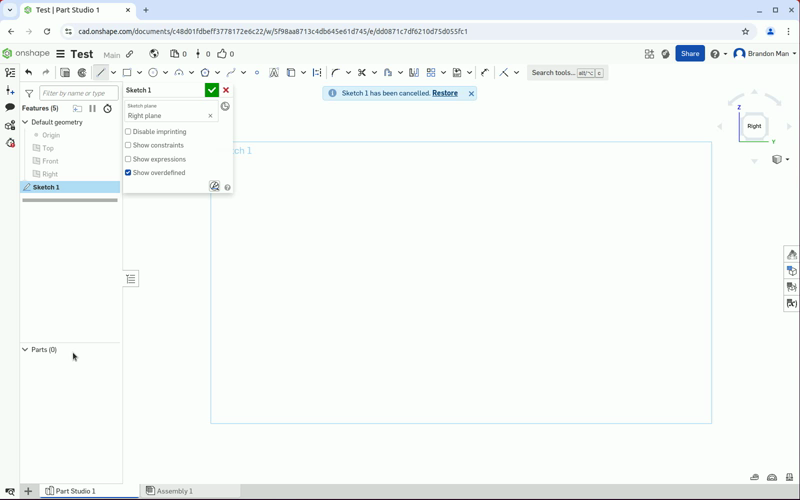
key_down(shift)
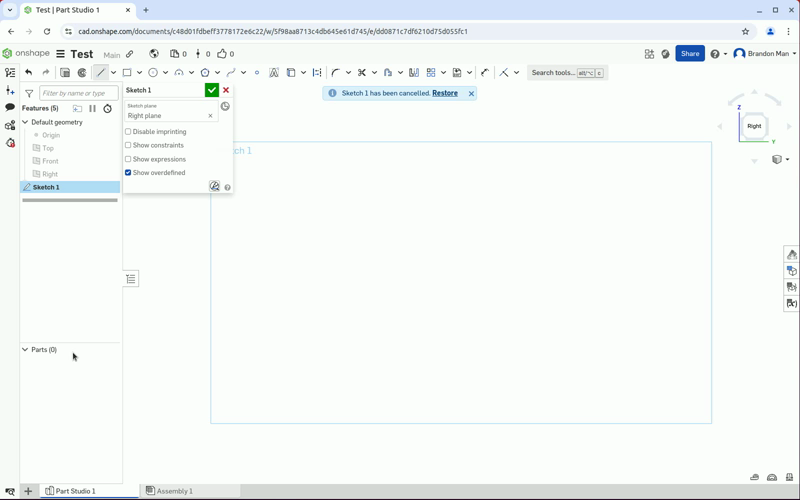
mouse_move(351, 297)
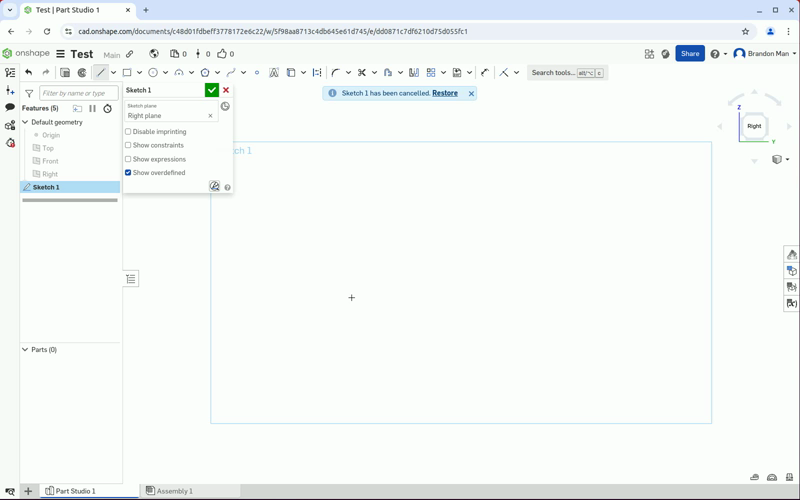
click(351, 297)
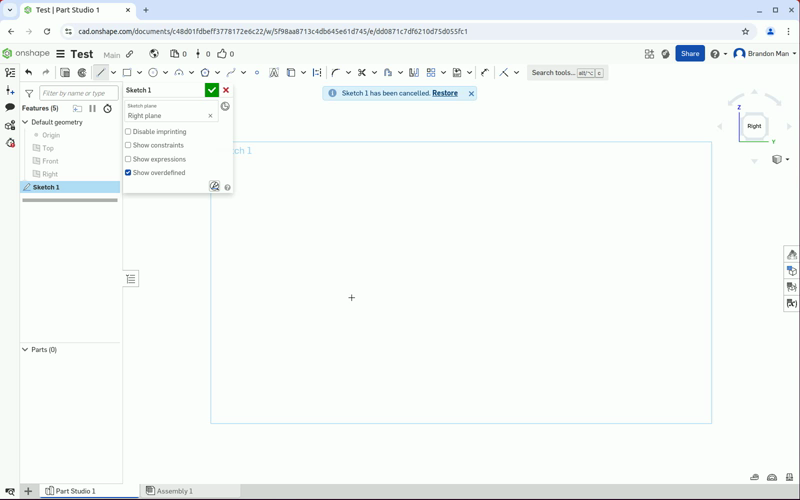
key_up(shift)
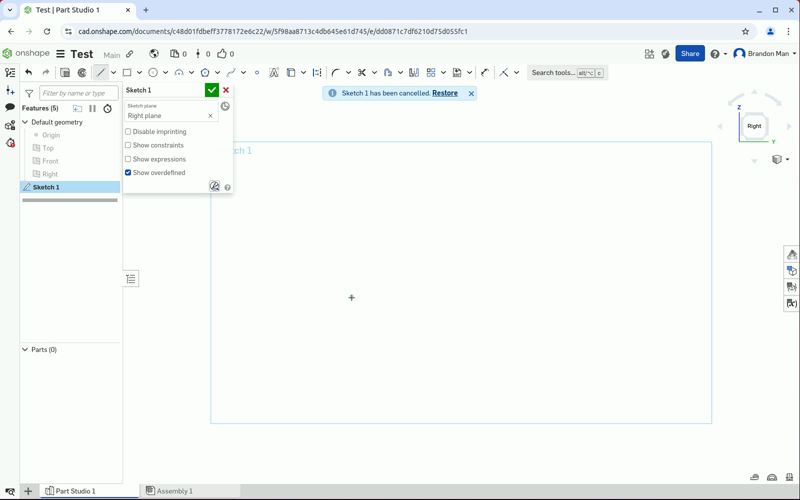
key_down(shift)
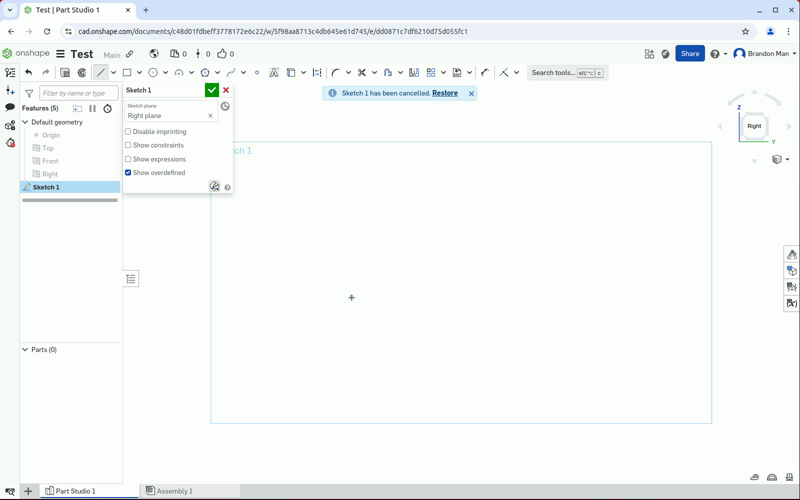
mouse_move(416, 297)
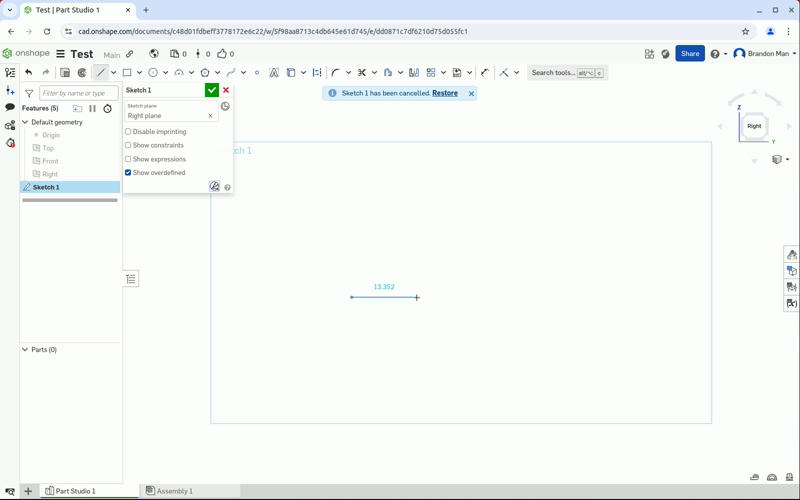
click(416, 297)
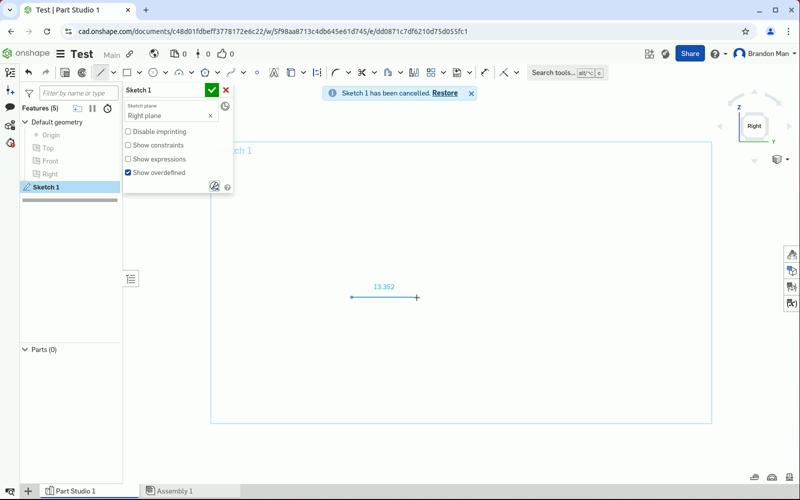
key_up(shift)
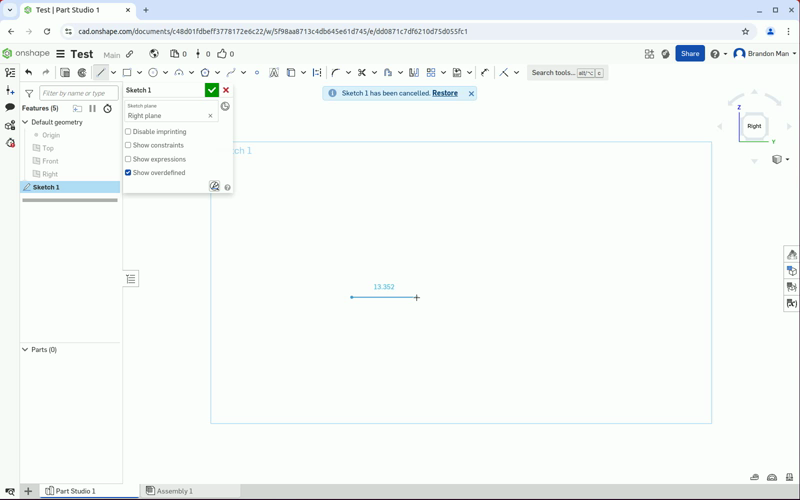
key(esc)
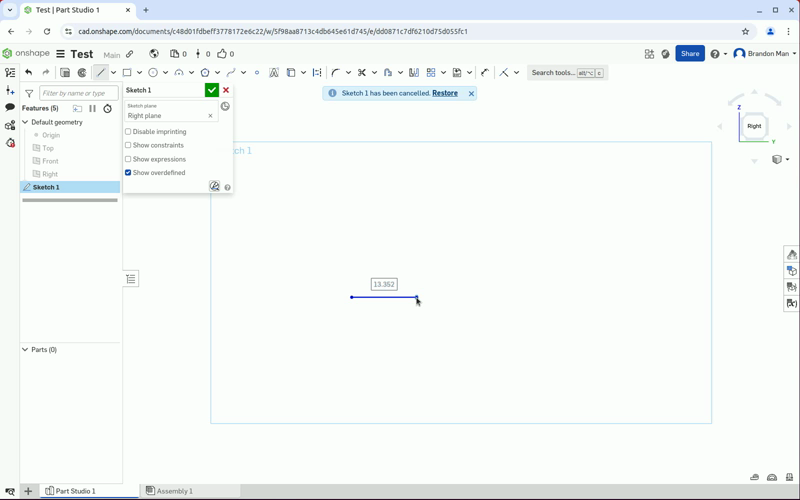
key(a)
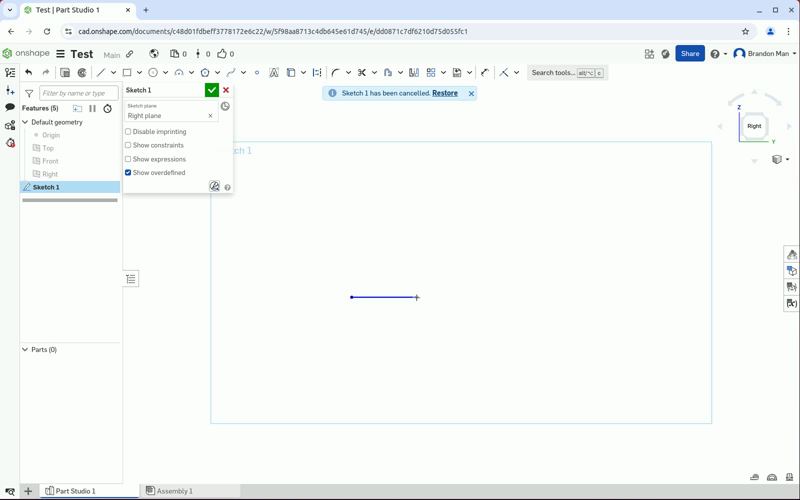
mouse_move(416, 297)
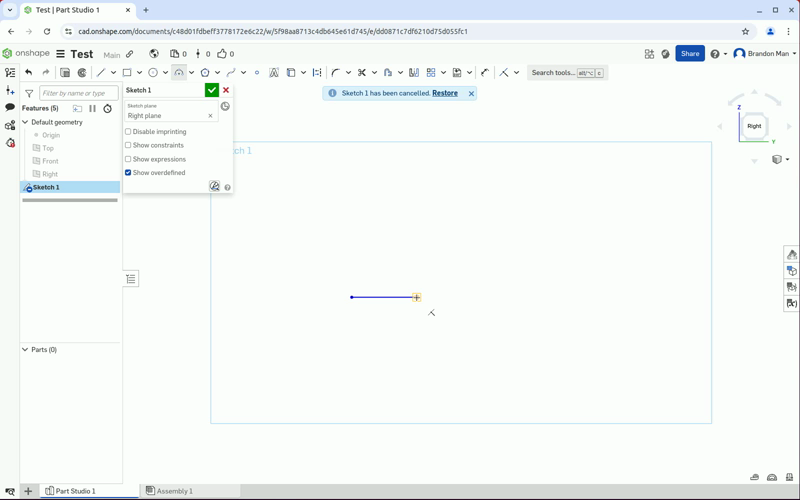
click(416, 297)
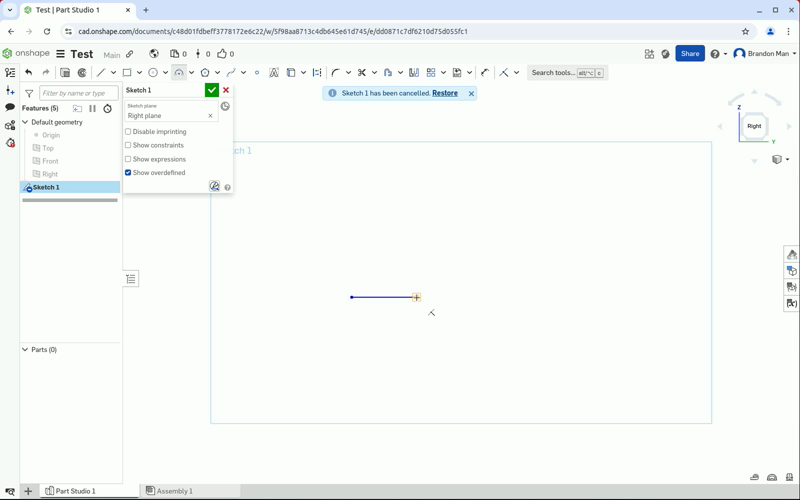
key_down(shift)
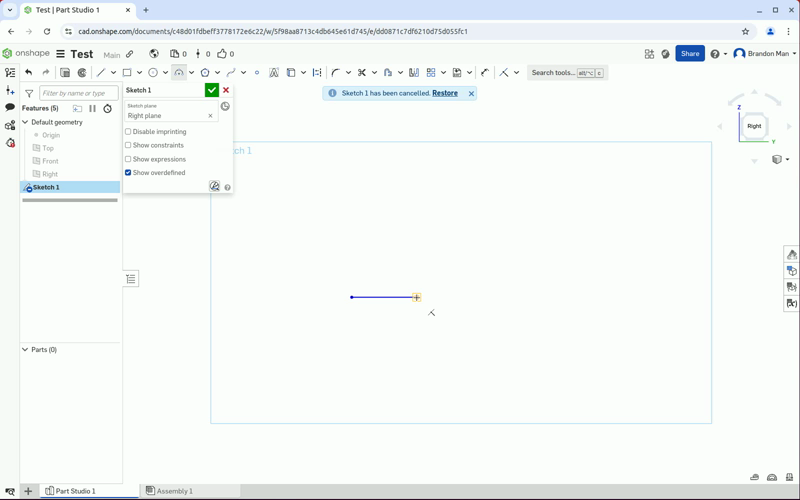
mouse_move(416, 269)
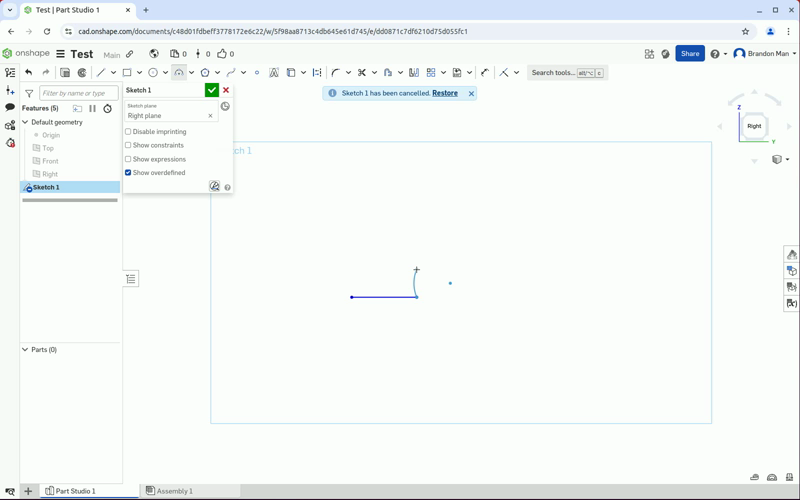
click(416, 269)
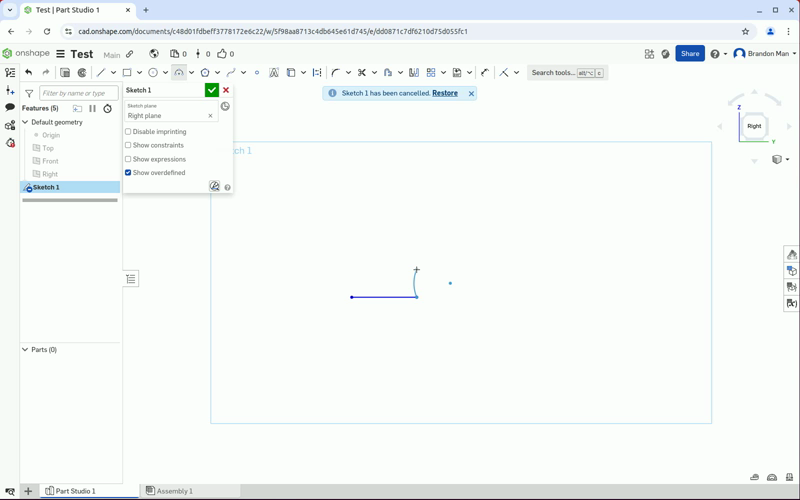
mouse_move(414, 282)
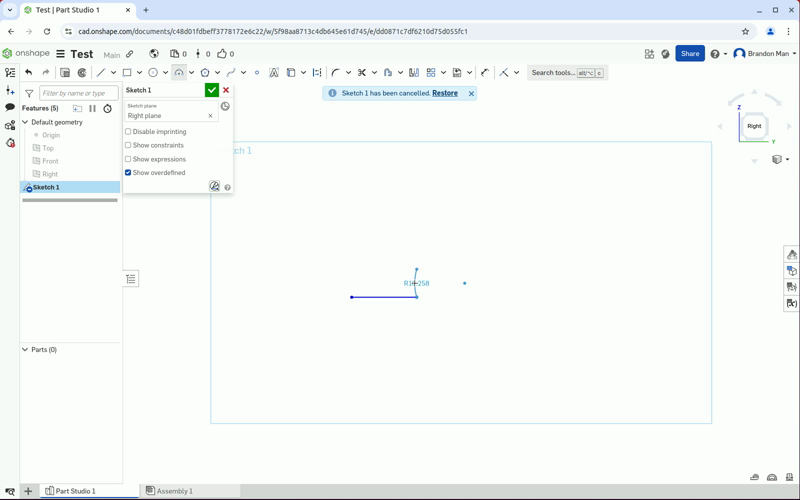
click(414, 282)
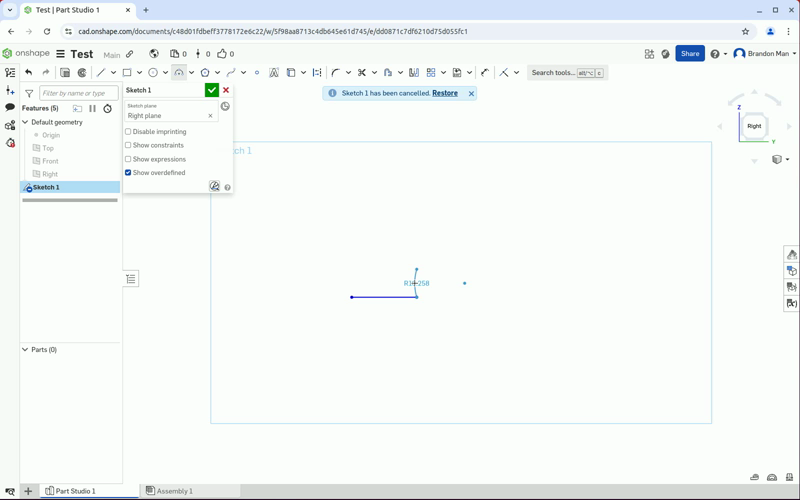
key_up(shift)
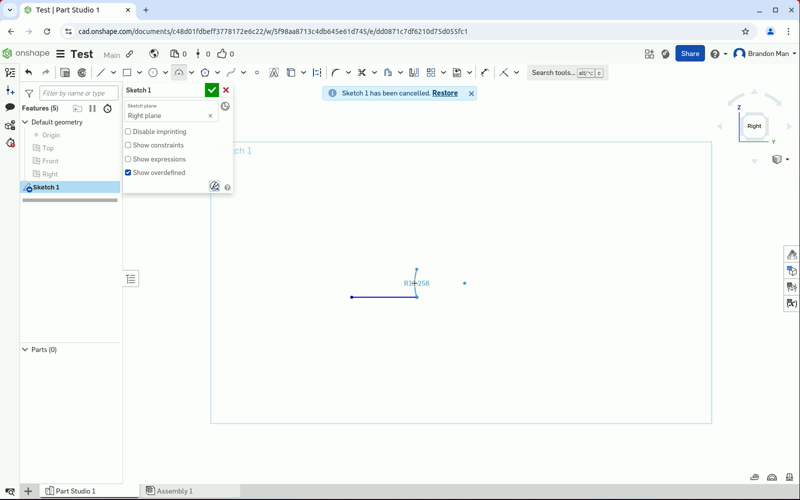
key(esc)
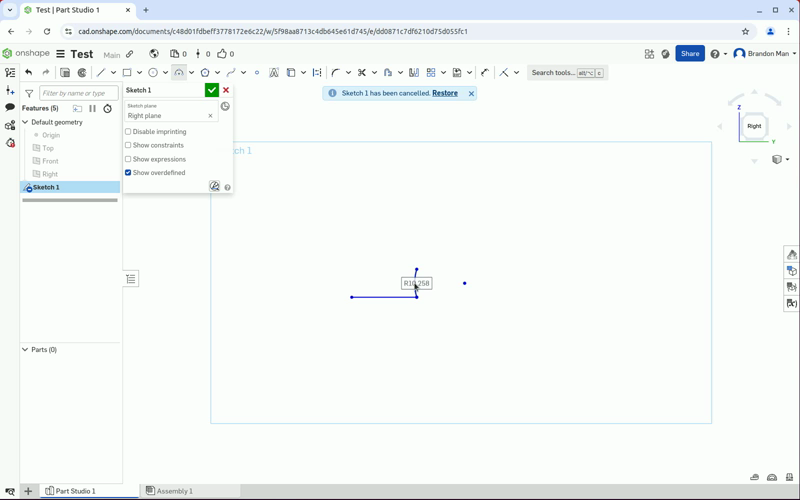
key(l)
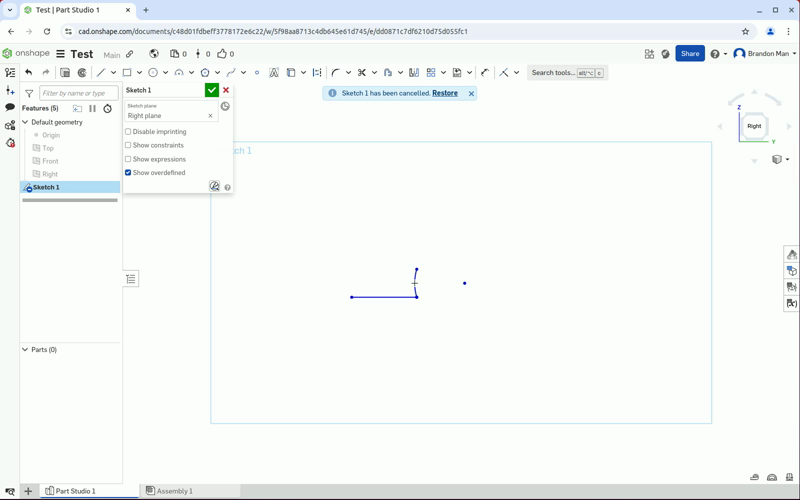
mouse_move(416, 269)
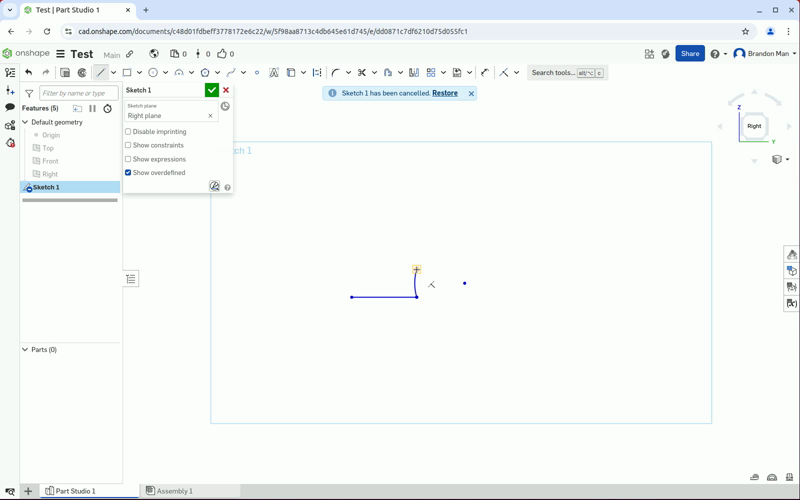
click(416, 269)
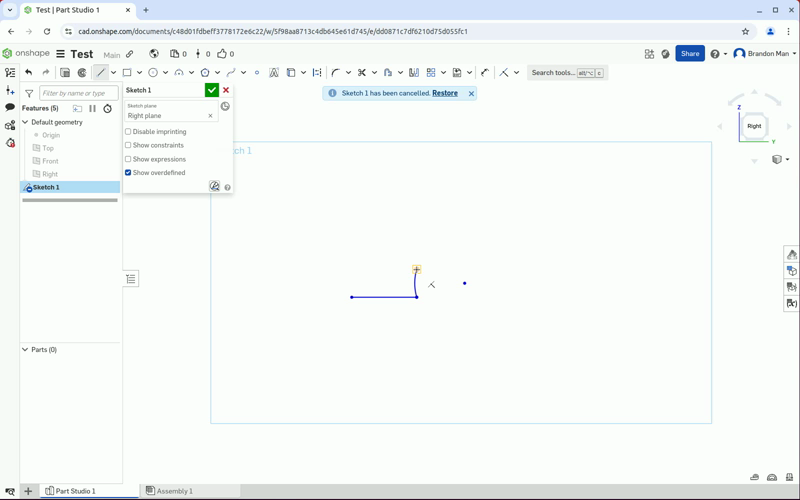
key_down(shift)
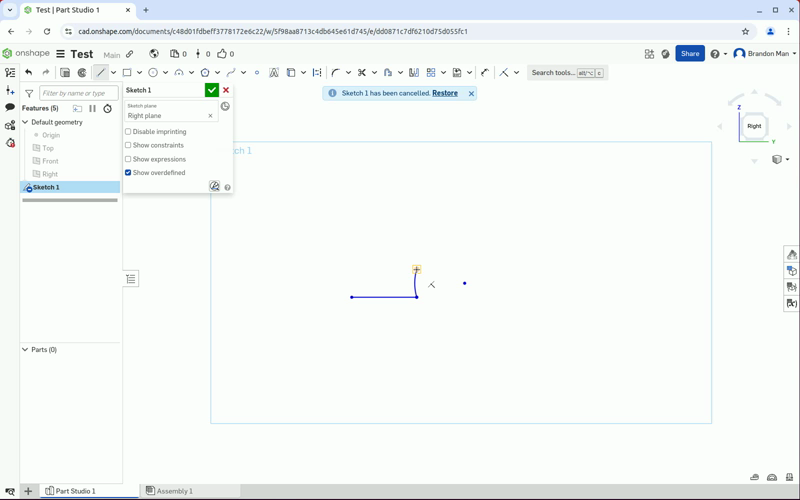
mouse_move(351, 269)
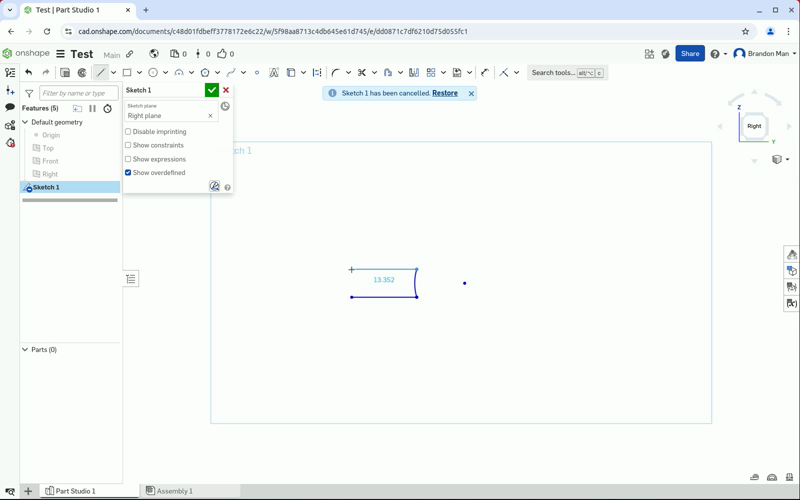
click(351, 269)
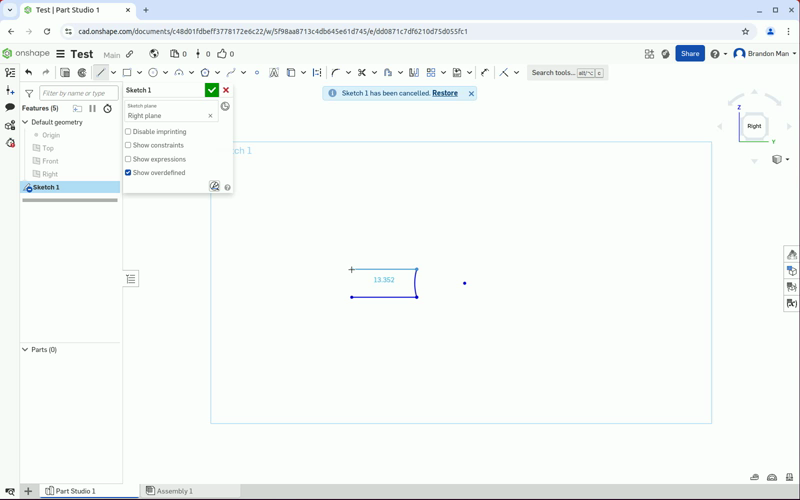
key_up(shift)
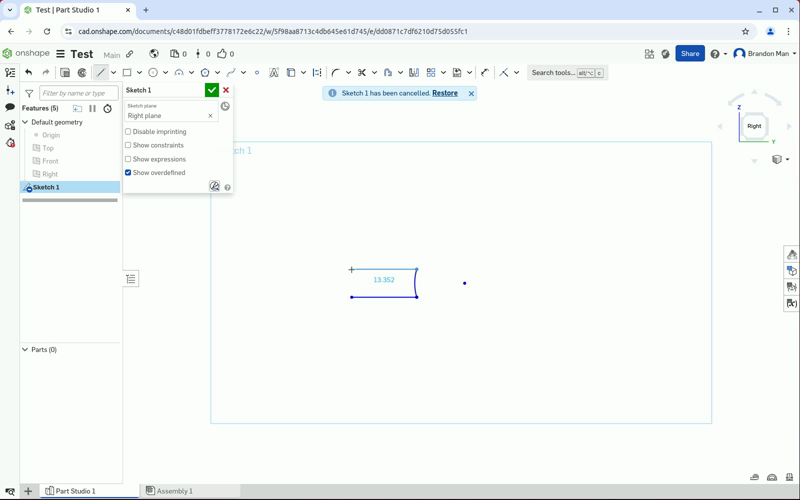
mouse_move(381, 269)
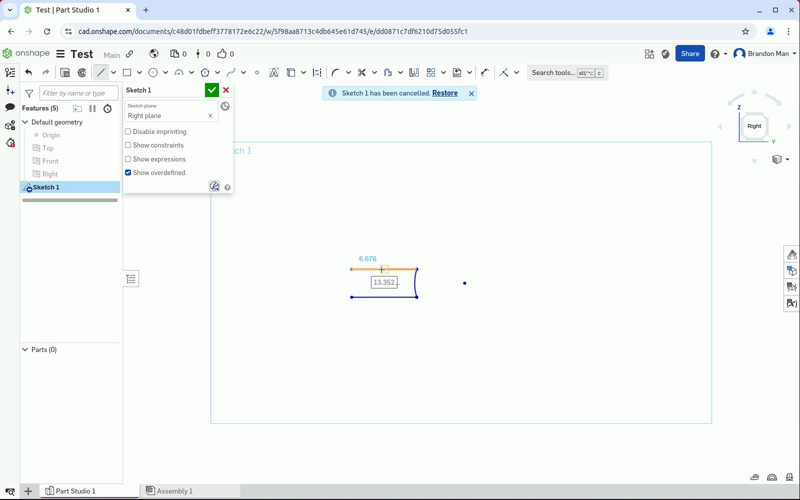
key_down(shift)
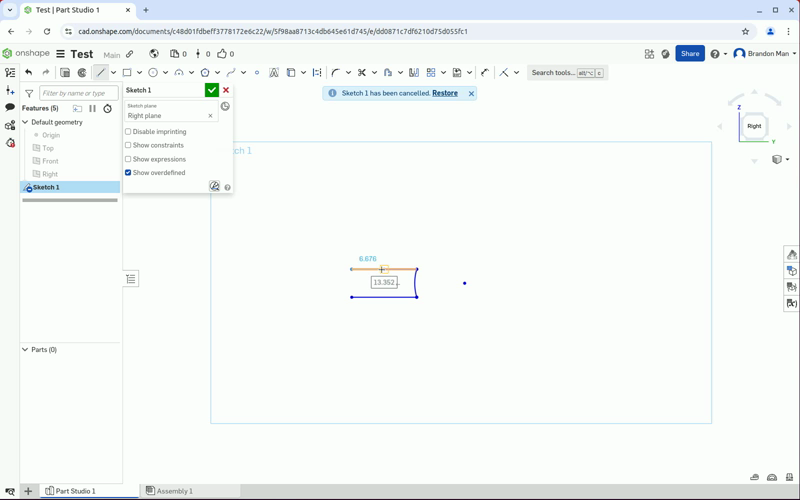
mouse_move(351, 297)
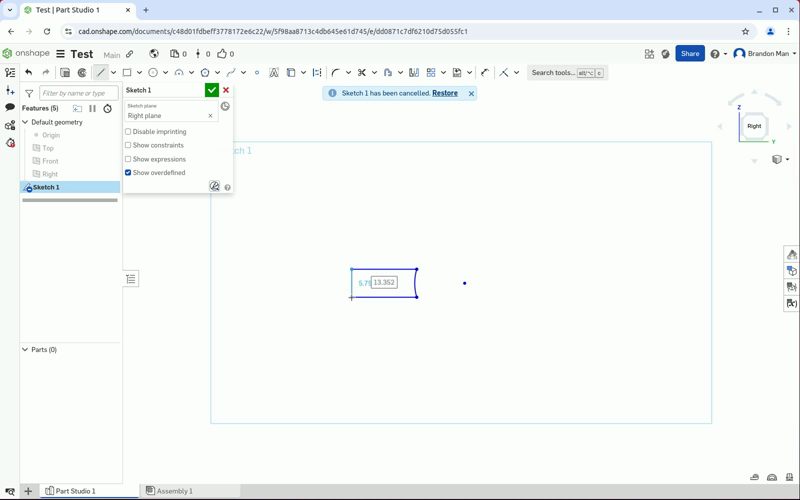
key_up(shift)
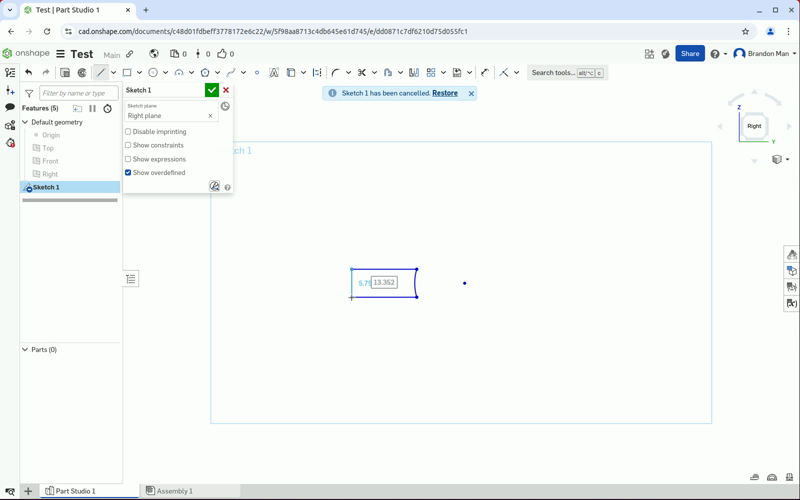
click(351, 297)
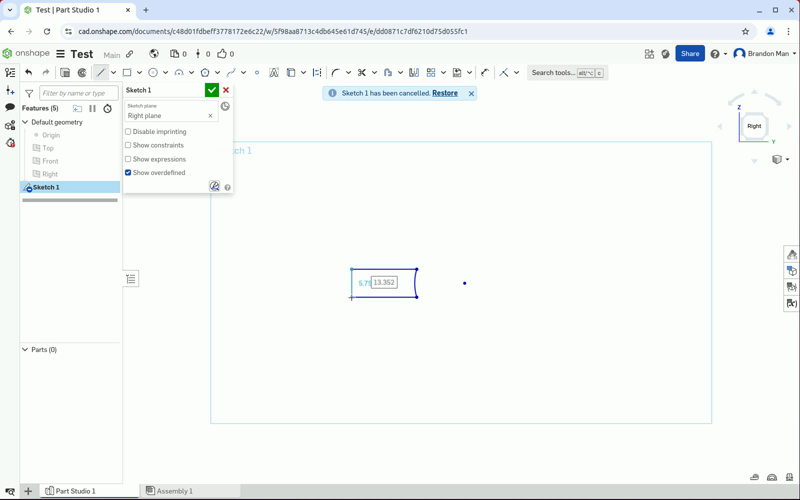
key(esc)
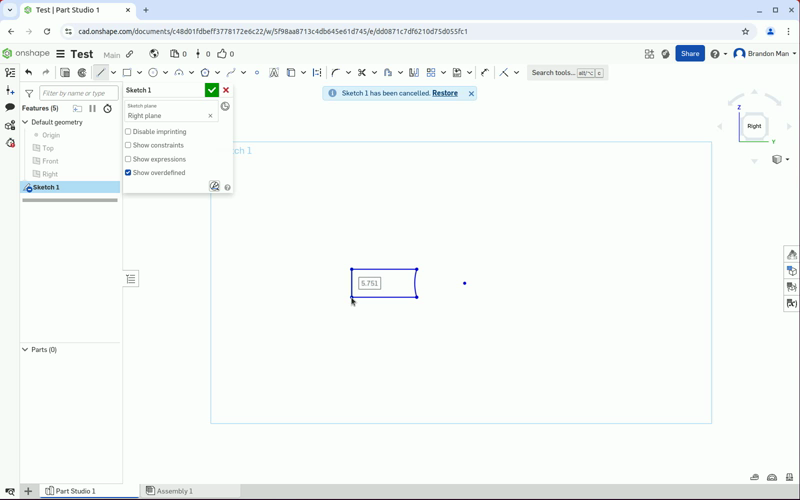
mouse_move(388, 272)
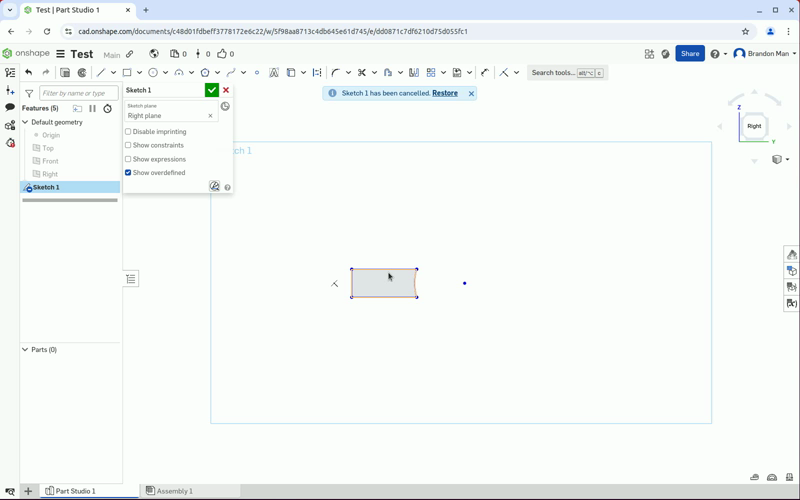
scroll(6)
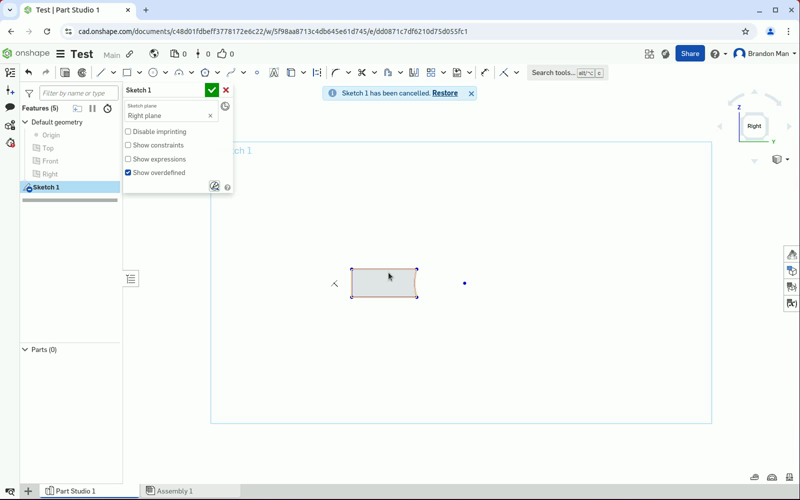
scroll(6)
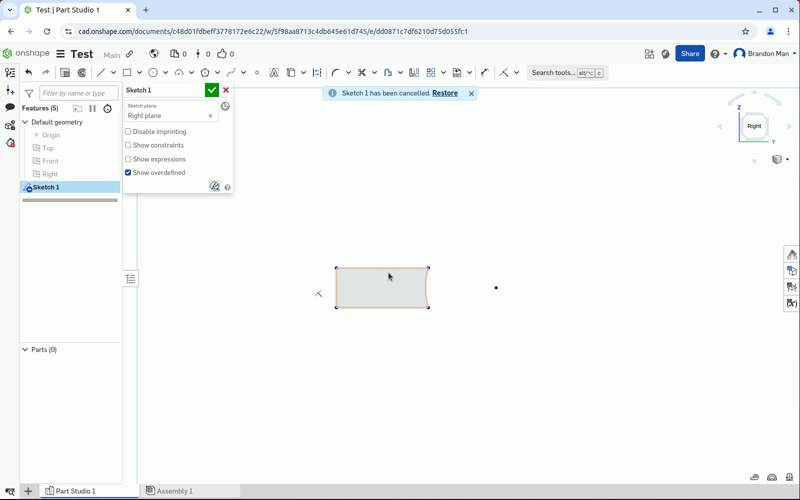
scroll(6)
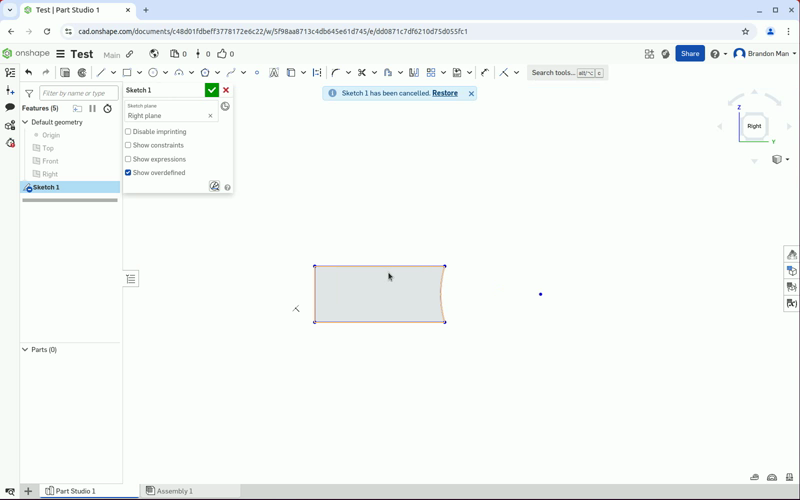
scroll(6)
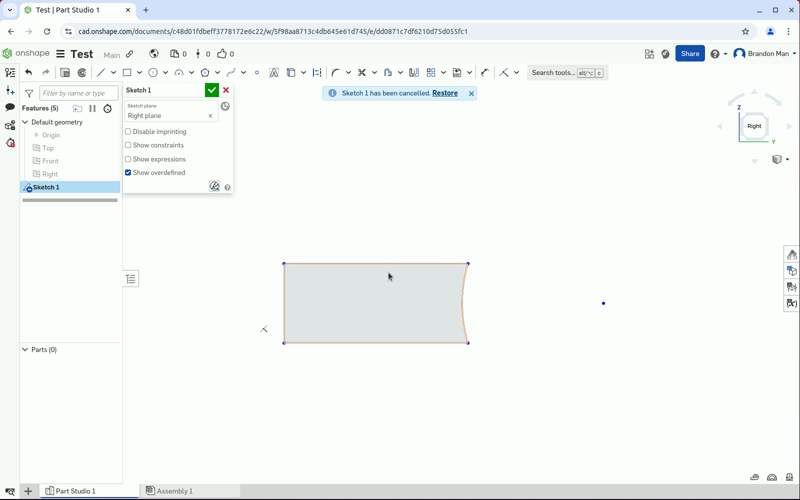
scroll(6)
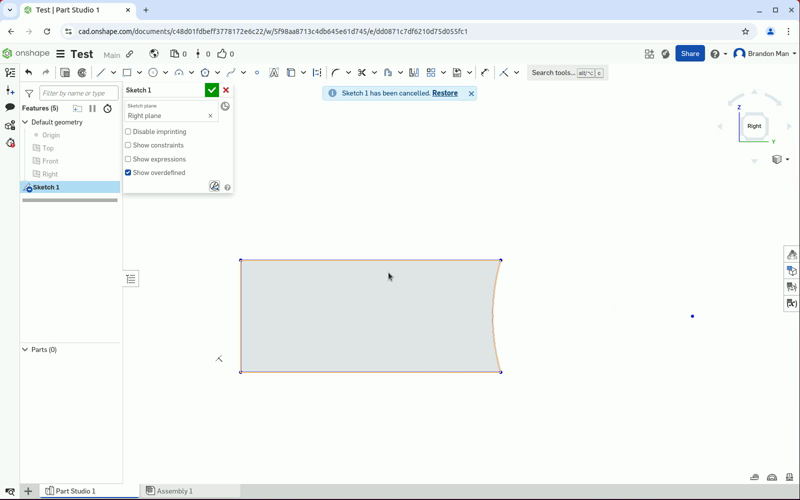
scroll(6)
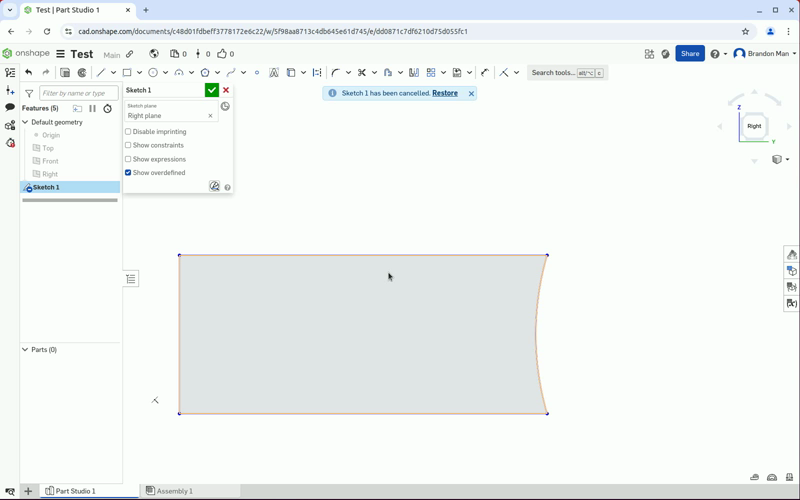
scroll(6)
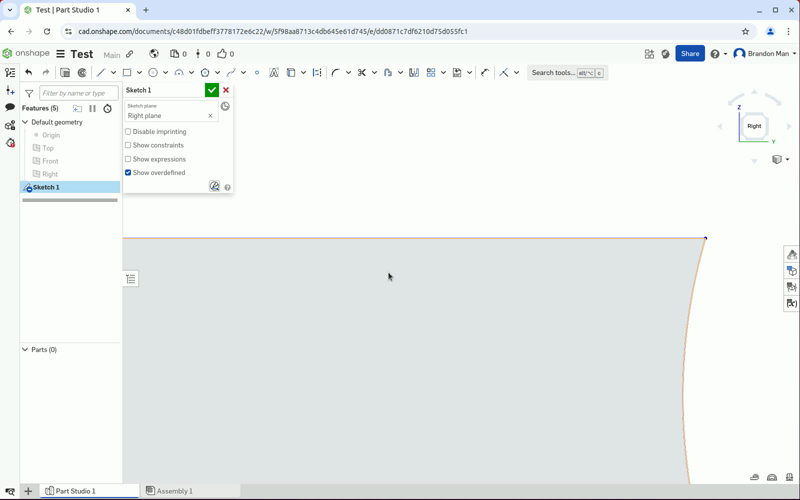
click(388, 272)
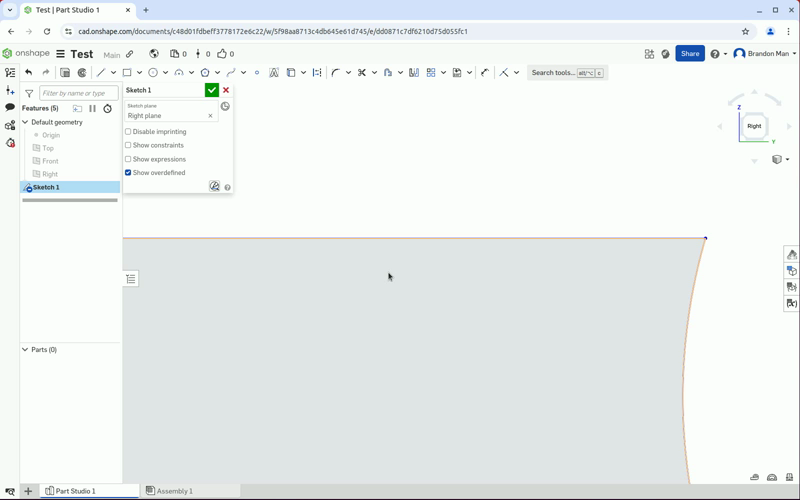
scroll(-6)
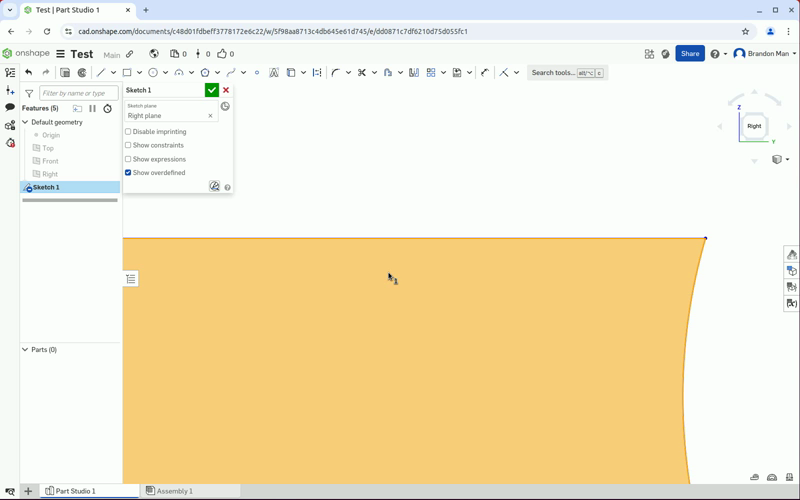
scroll(-6)
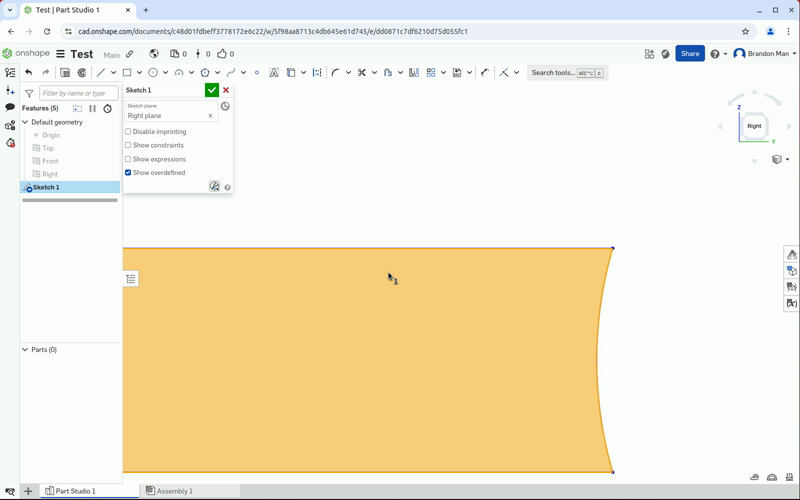
scroll(-6)
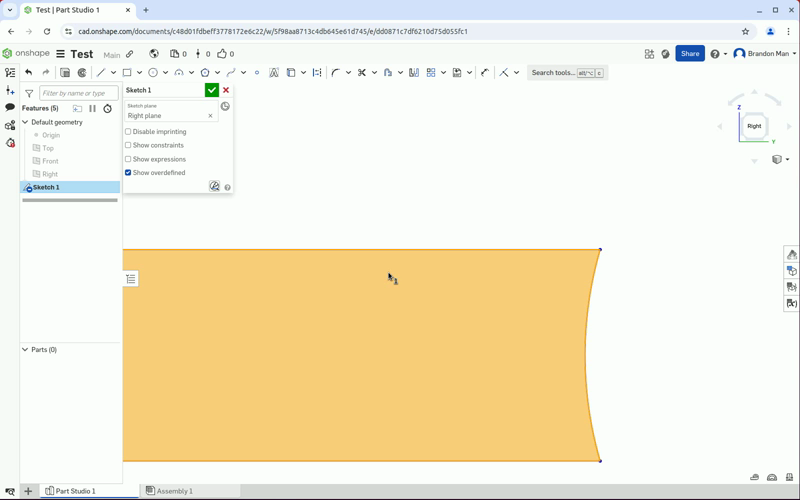
scroll(-6)
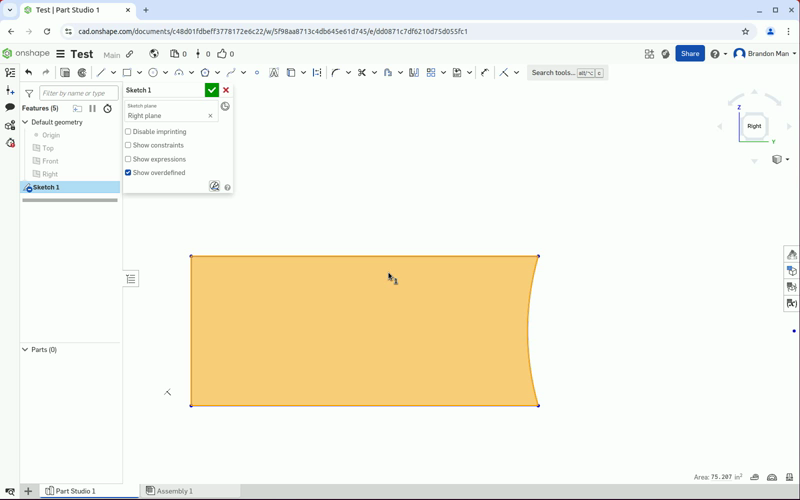
scroll(-6)
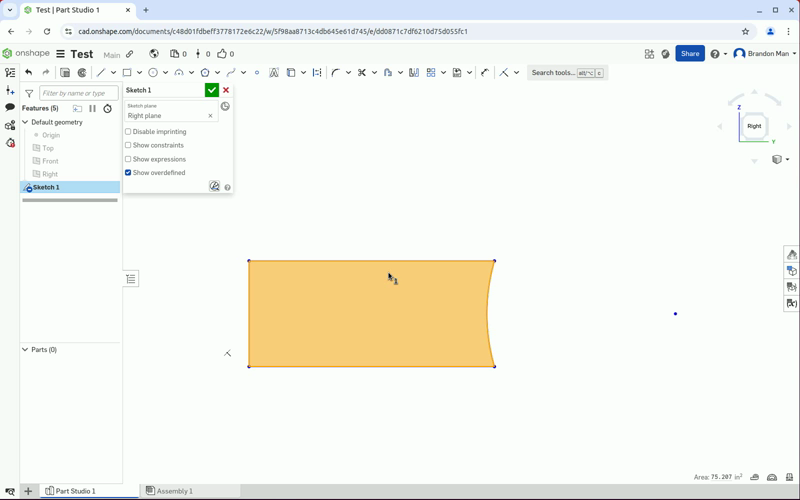
scroll(-6)
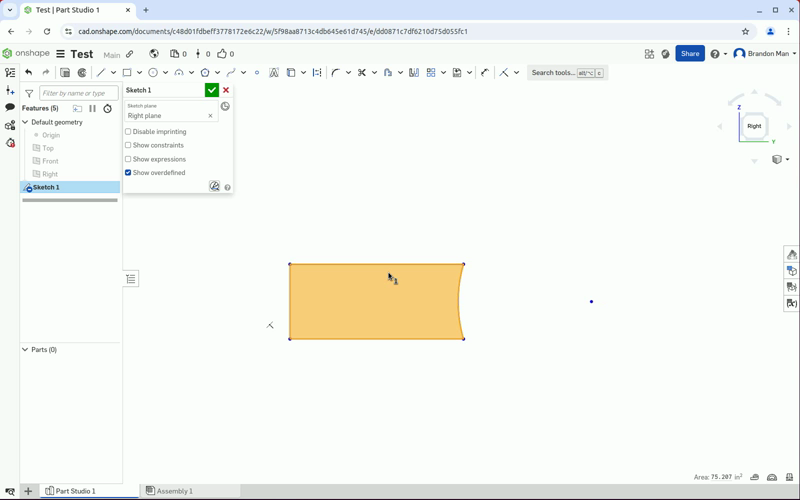
scroll(-6)
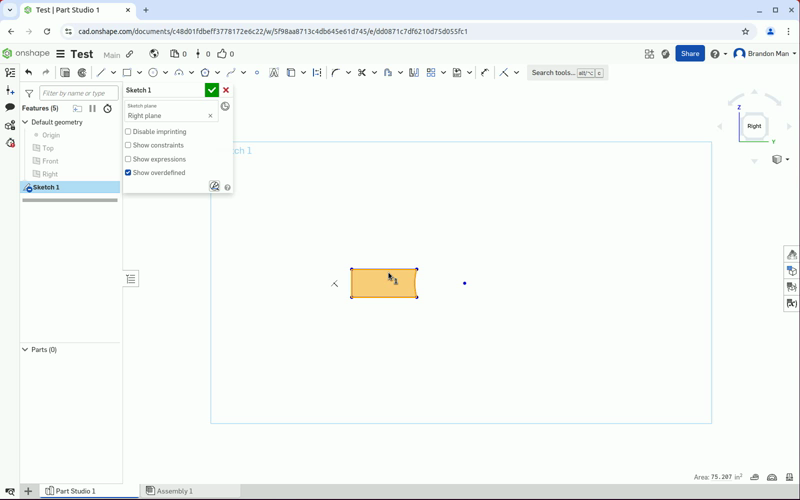
mouse_move(73, 352)
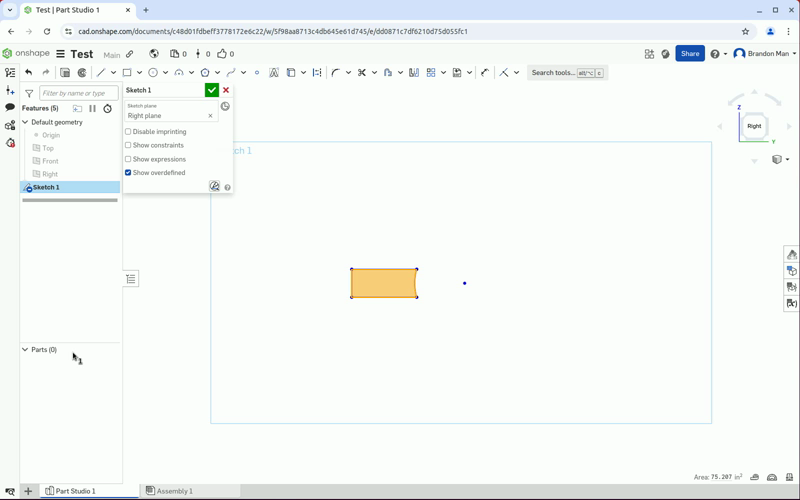
key(shift+y)
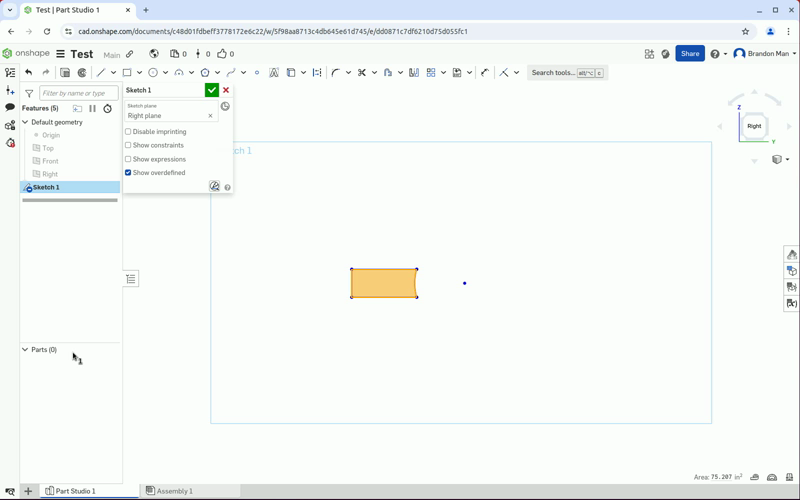
key(shift+e)
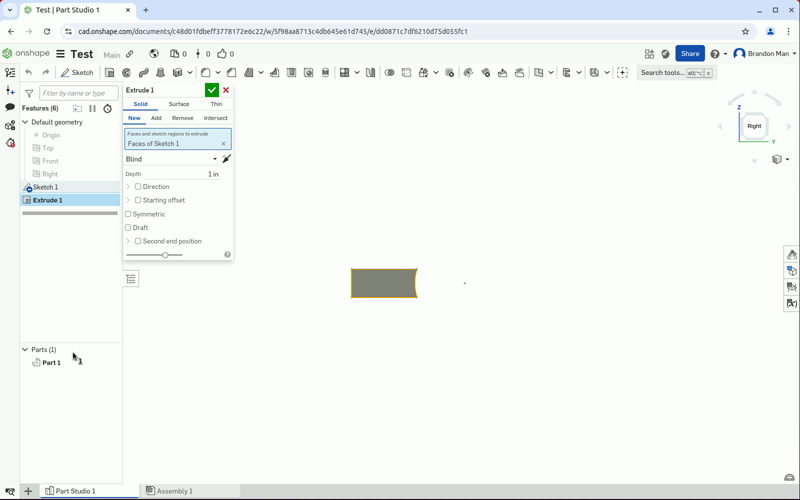
mouse_move(143, 106)
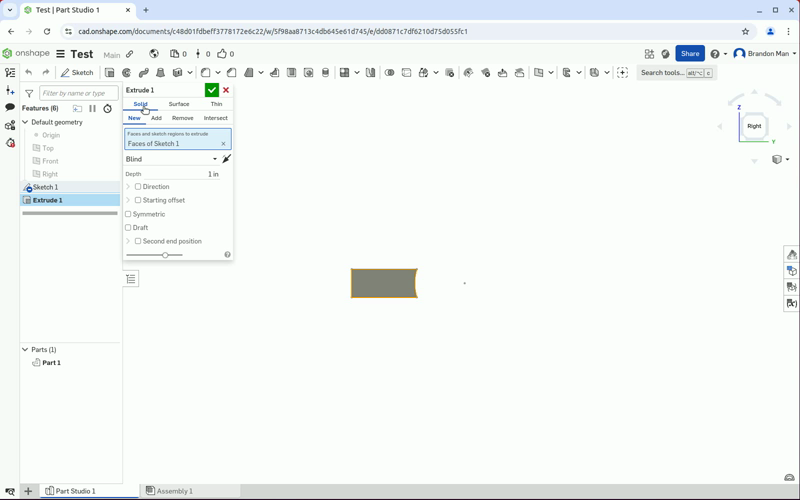
click(143, 106)
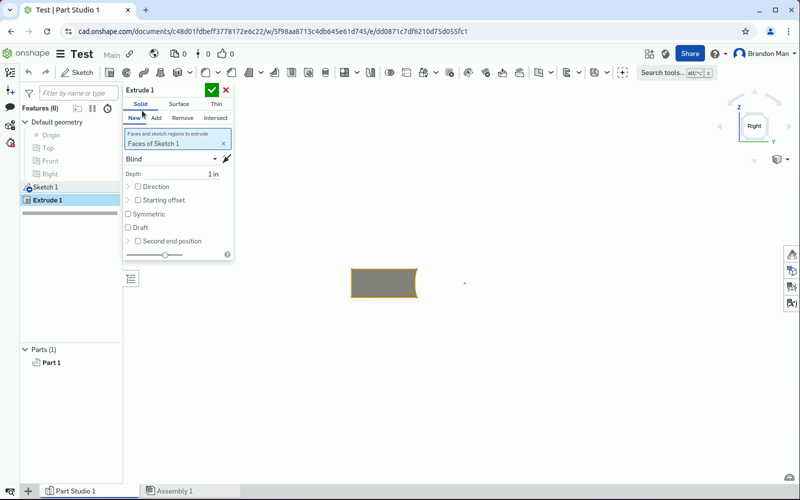
mouse_move(137, 120)
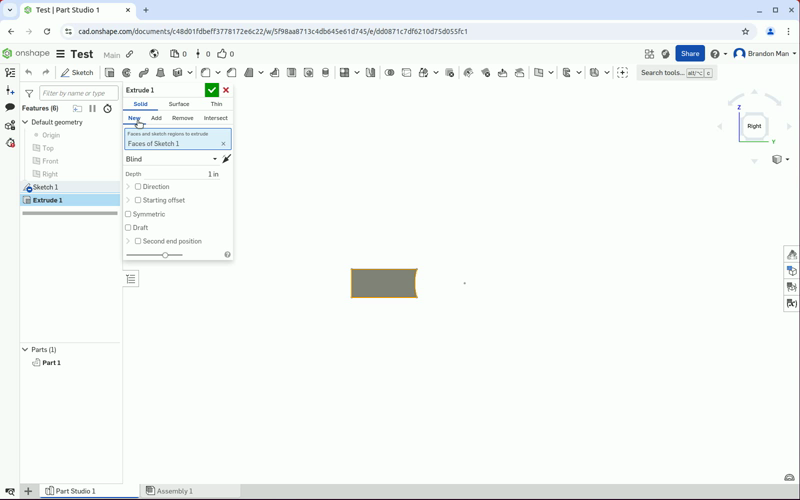
click(137, 120)
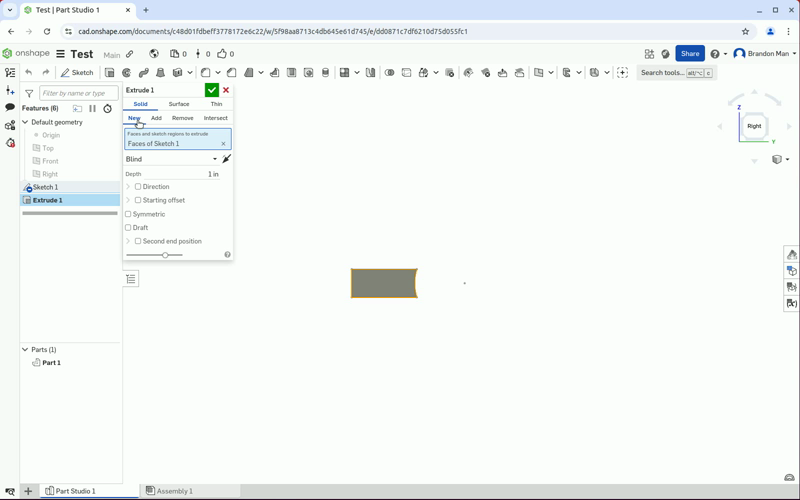
key(tab, 4)
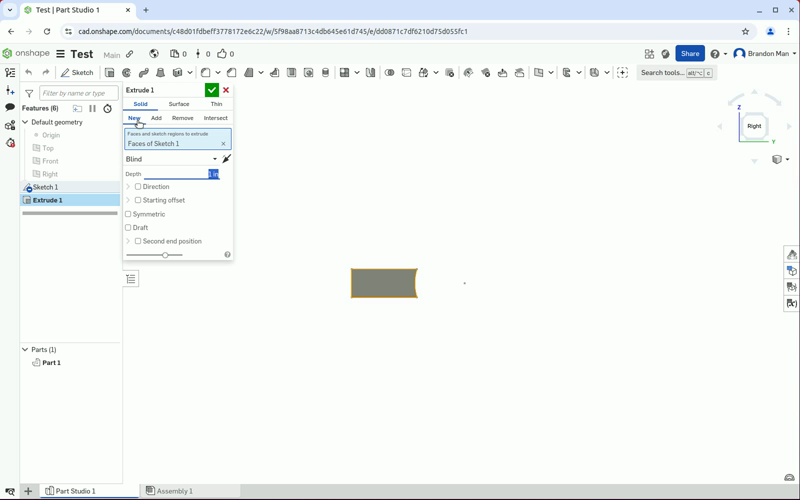
text(46.216)
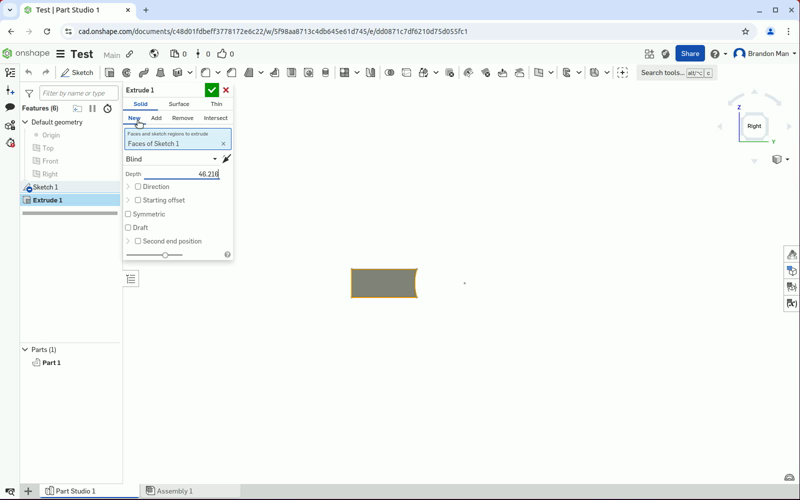
key(tab, 3)
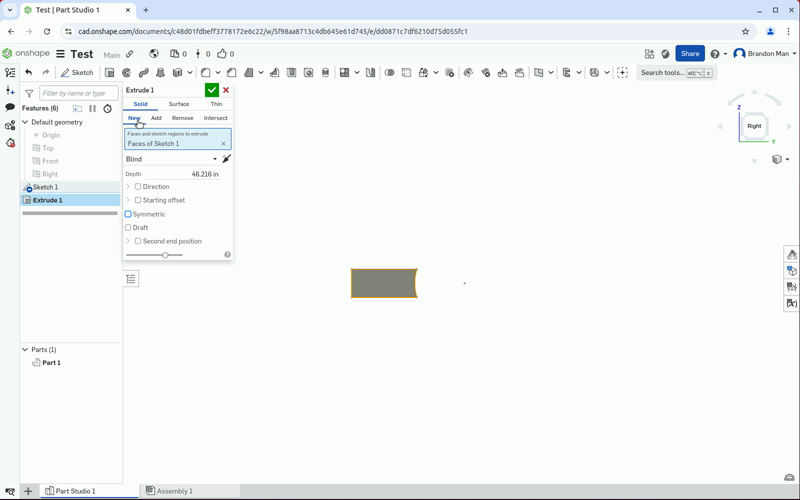
key(space)
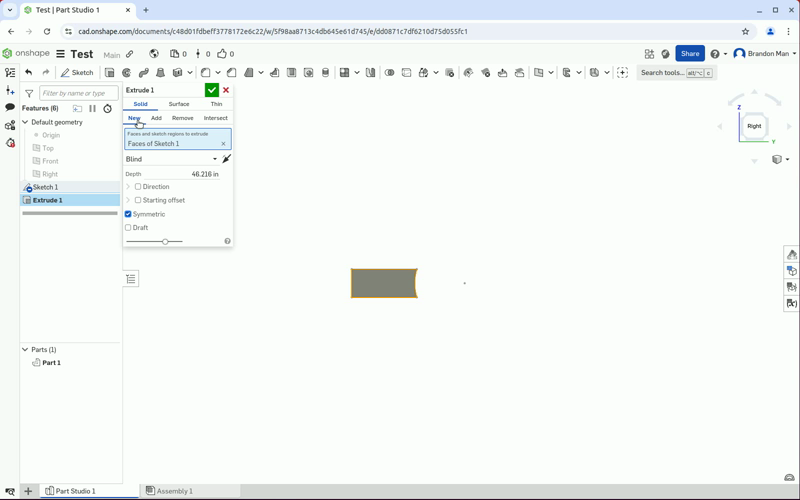
key(enter)
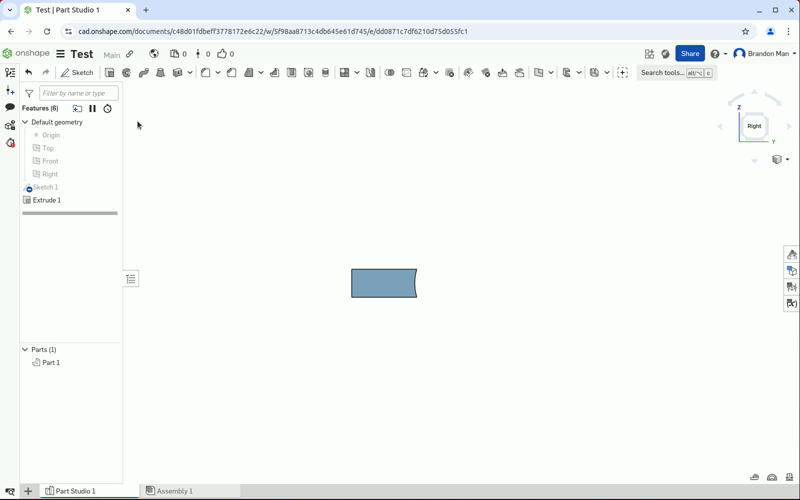
key(shift+h)
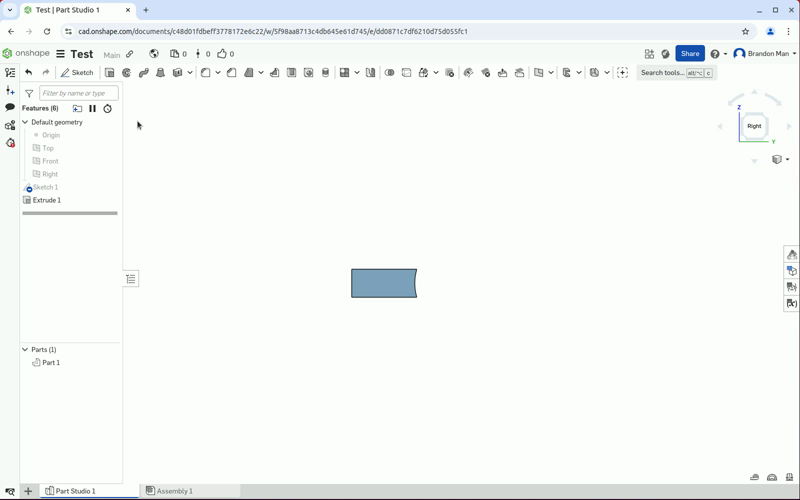
key(shift+h)
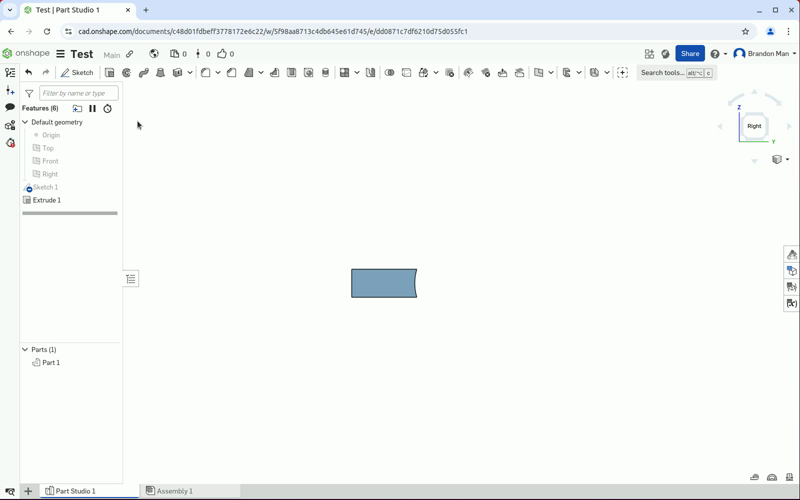
mouse_move(73, 189)
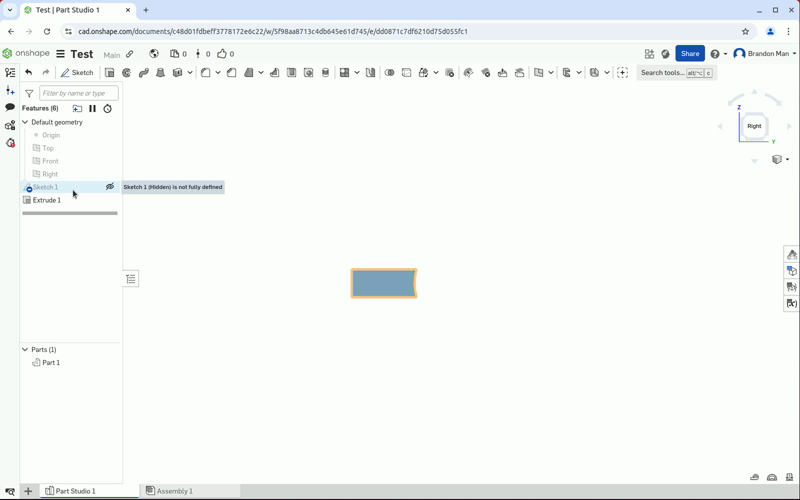
click(73, 189)
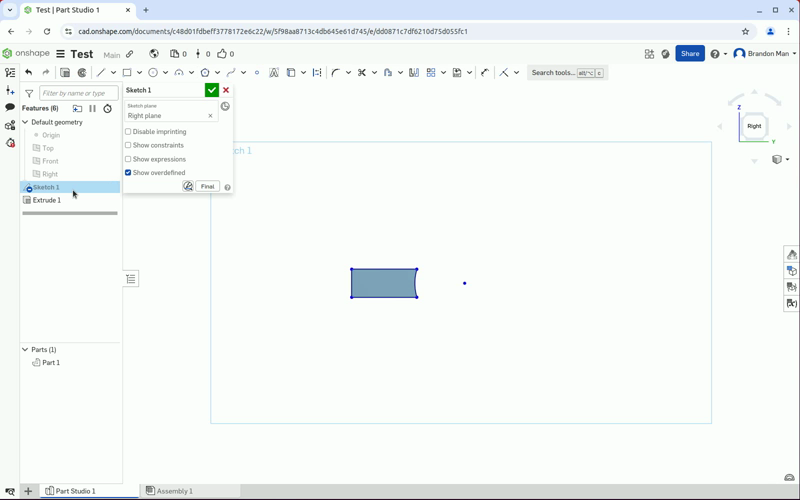
mouse_move(229, 92)
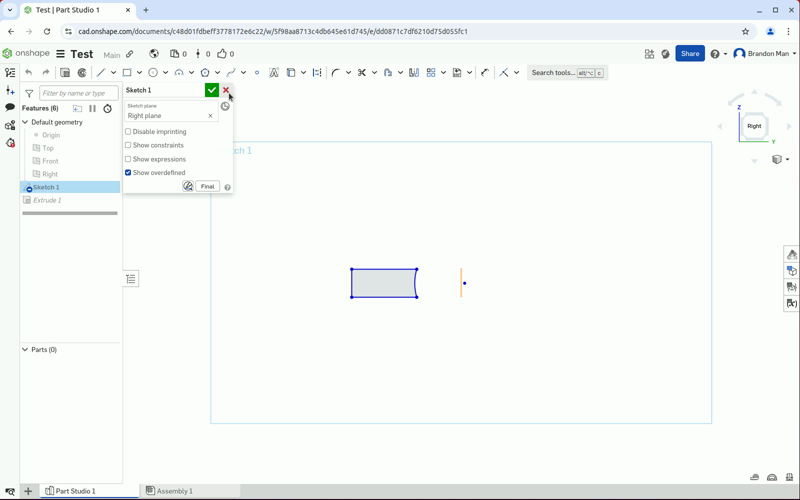
click(229, 92)
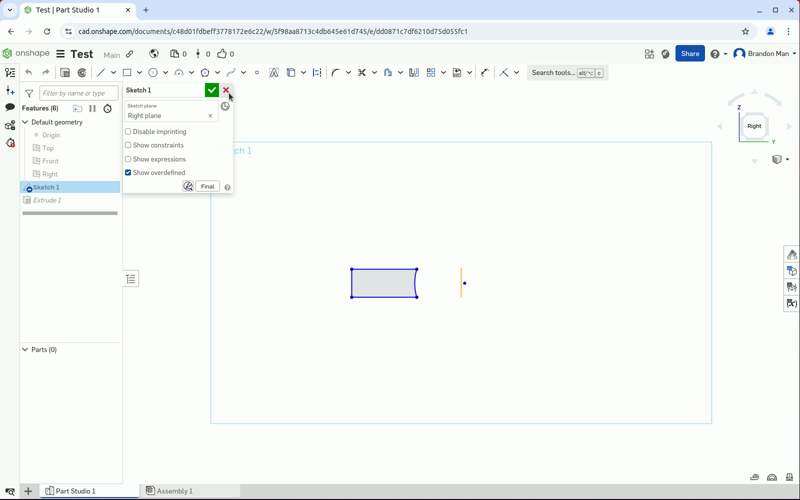
key(shift+s)
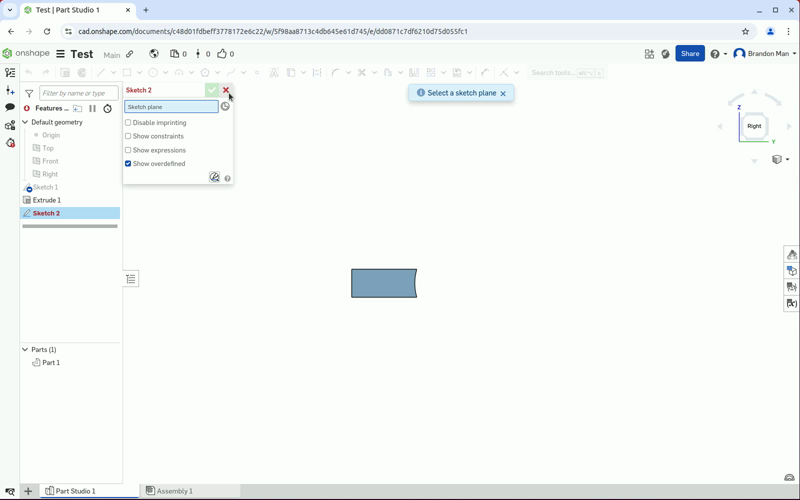
mouse_move(73, 176)
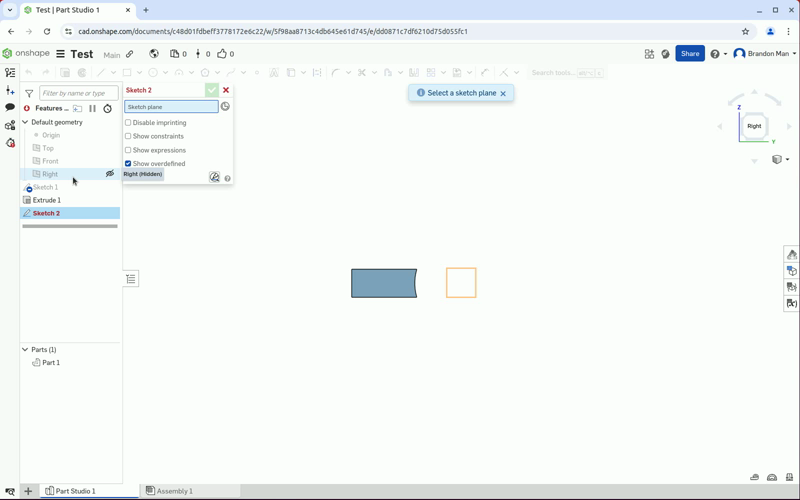
click(73, 176)
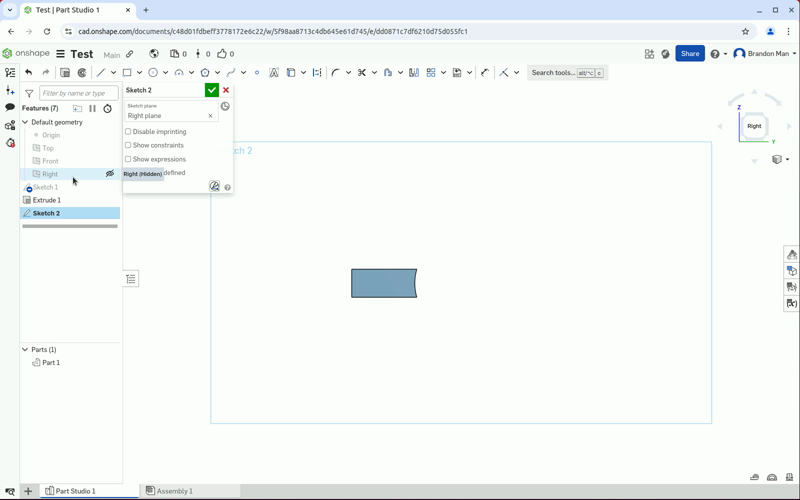
mouse_move(73, 352)
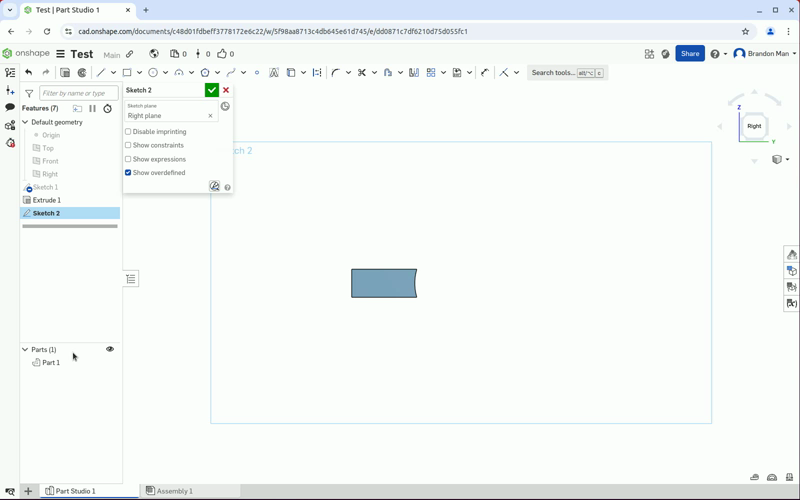
key(y)
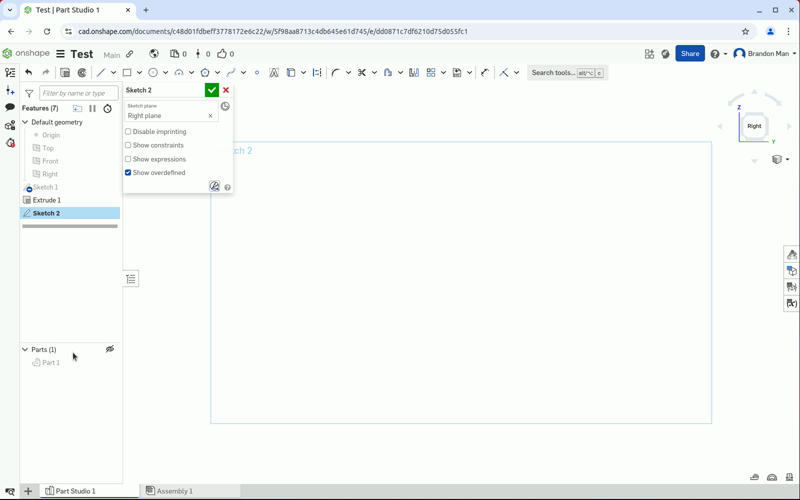
key(l)
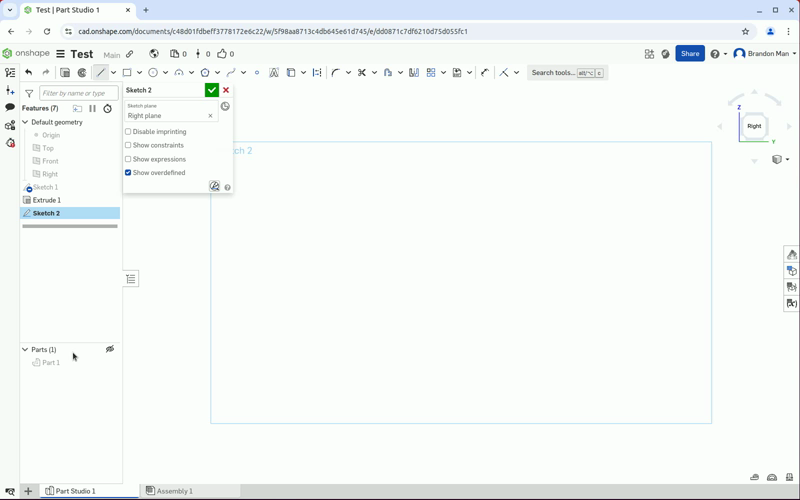
key_down(shift)
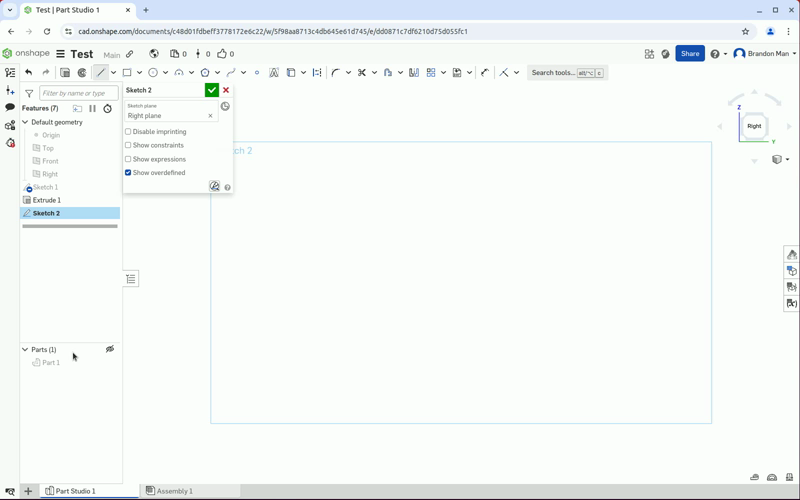
mouse_move(416, 268)
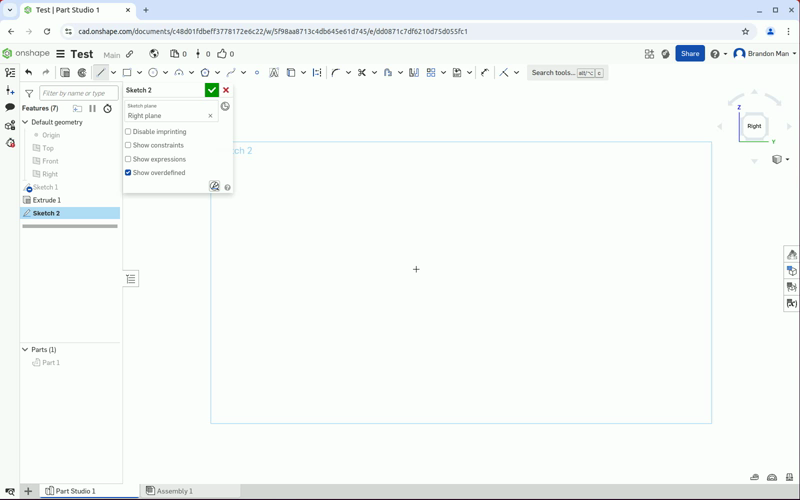
click(416, 268)
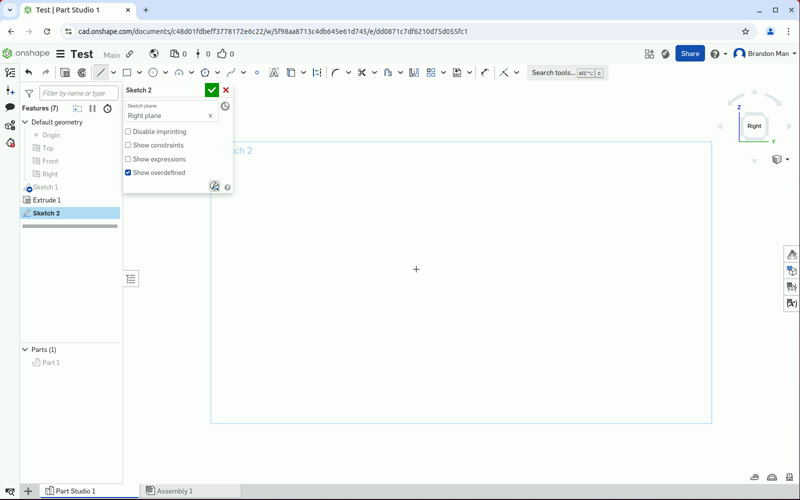
key_up(shift)
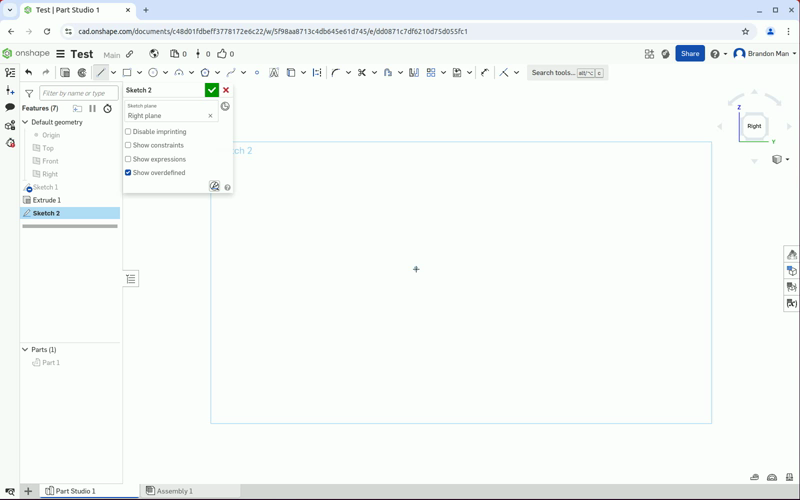
key_down(shift)
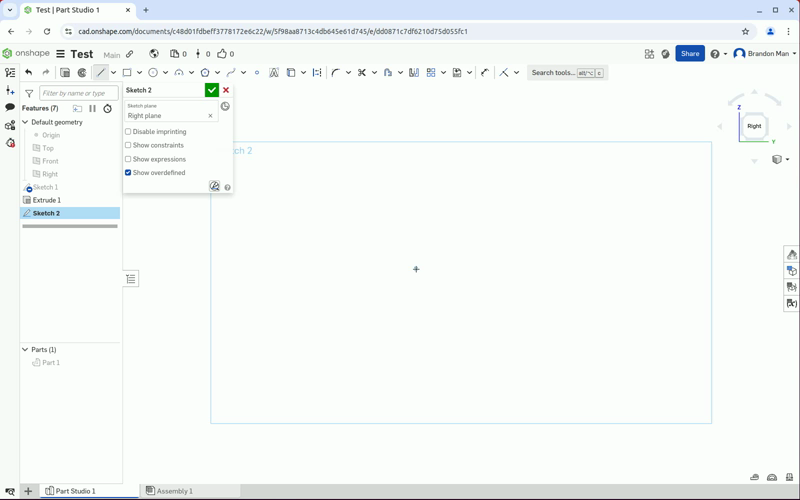
mouse_move(446, 268)
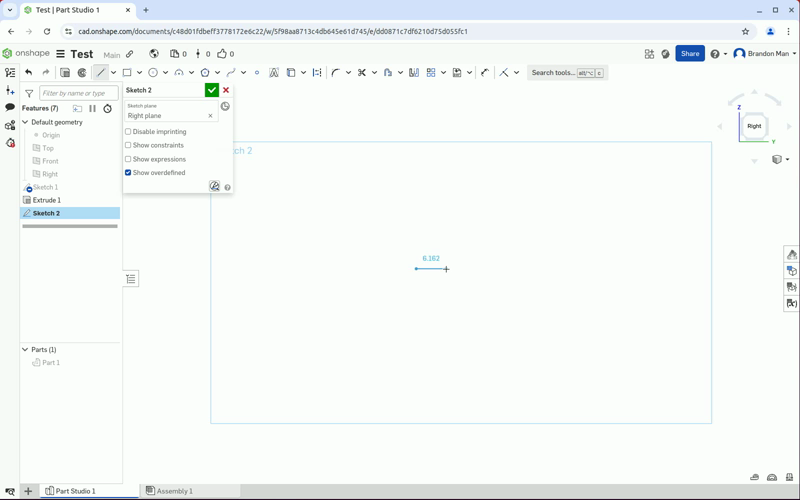
mouse_move(429, 268)
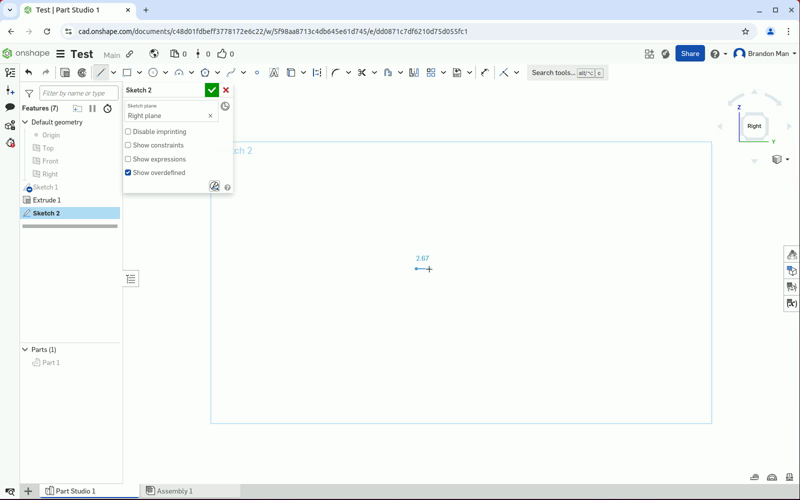
click(429, 268)
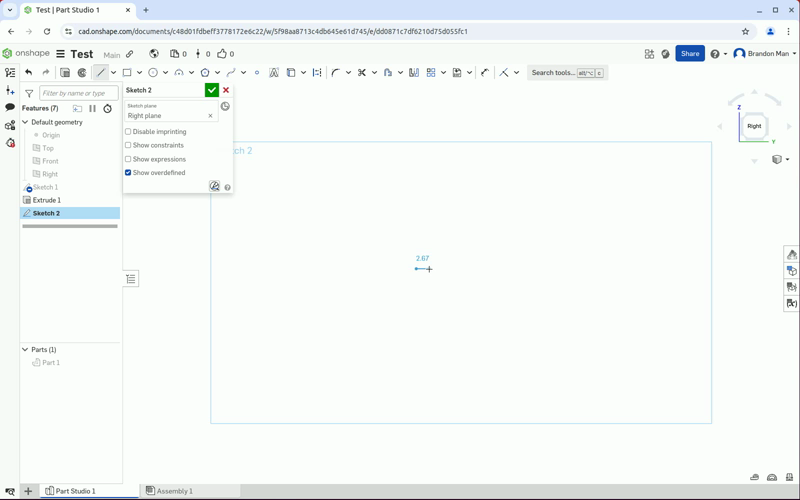
key_up(shift)
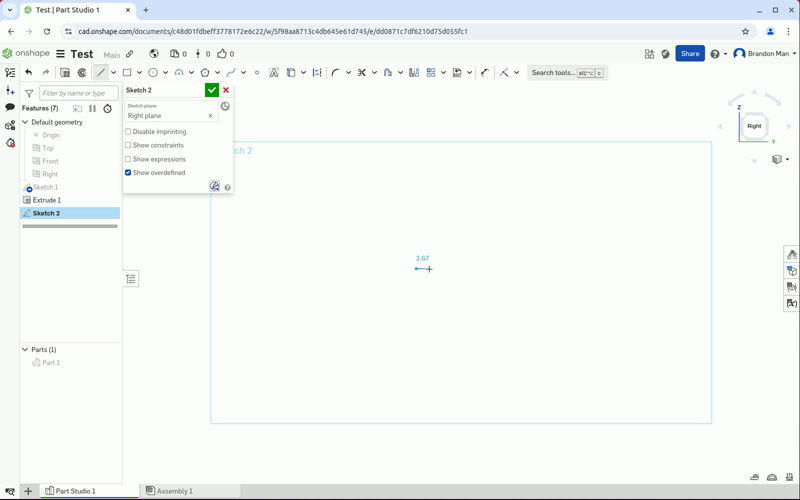
key(esc)
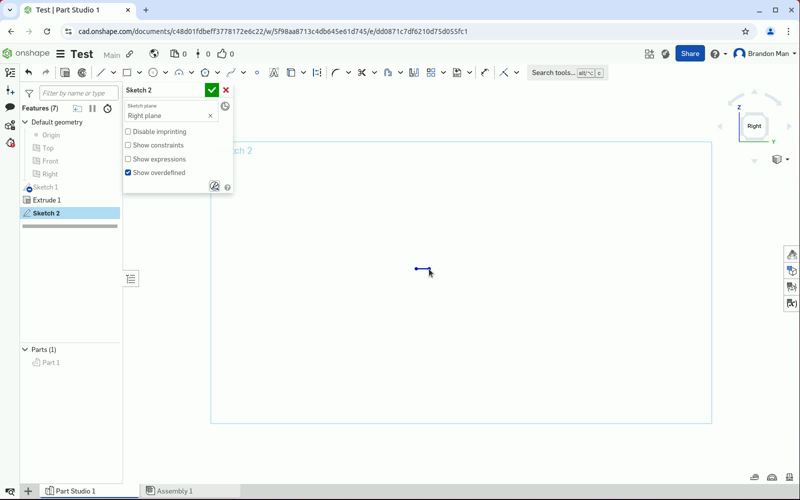
key(a)
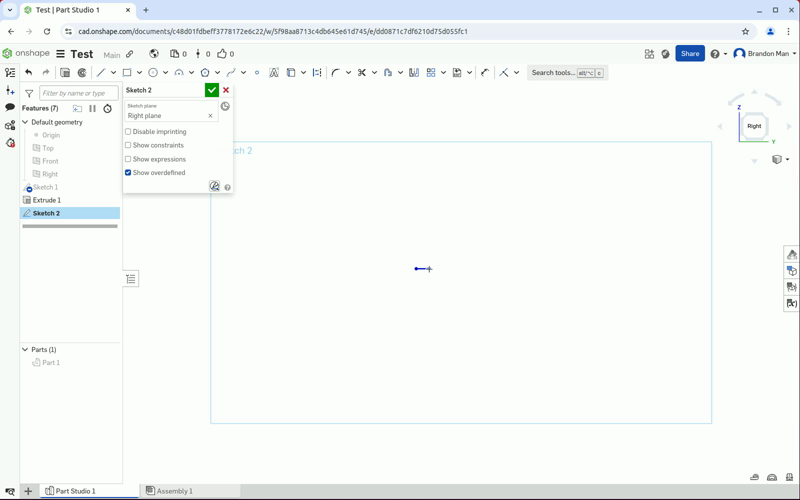
mouse_move(429, 268)
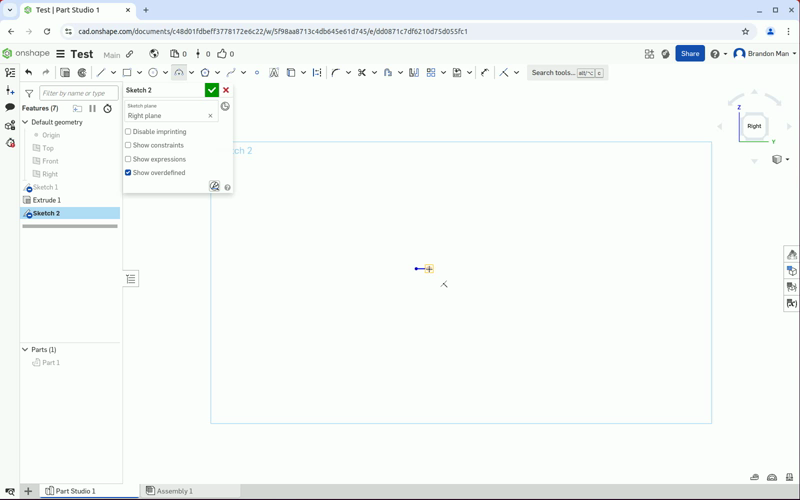
click(429, 268)
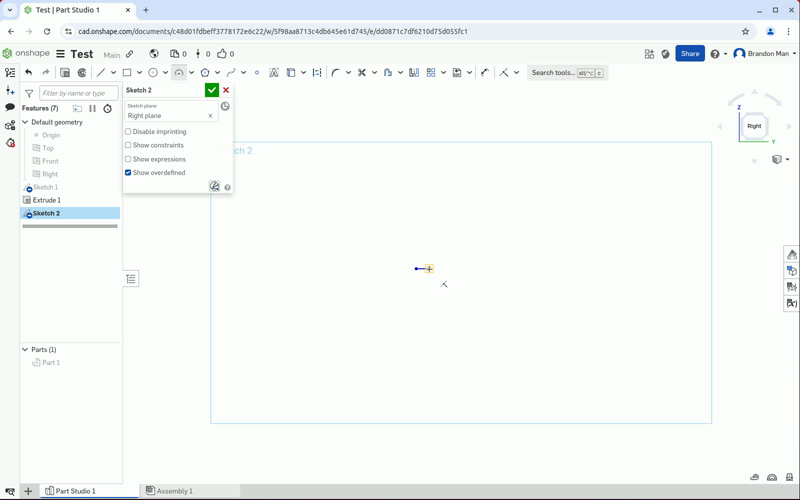
key_down(shift)
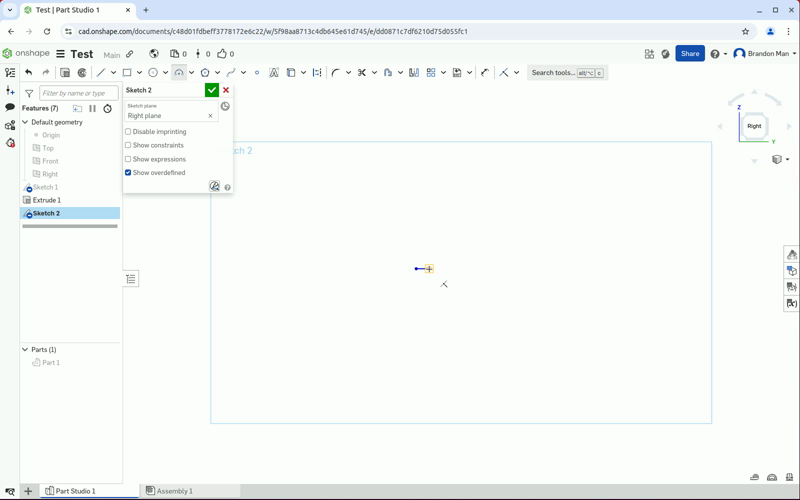
mouse_move(491, 268)
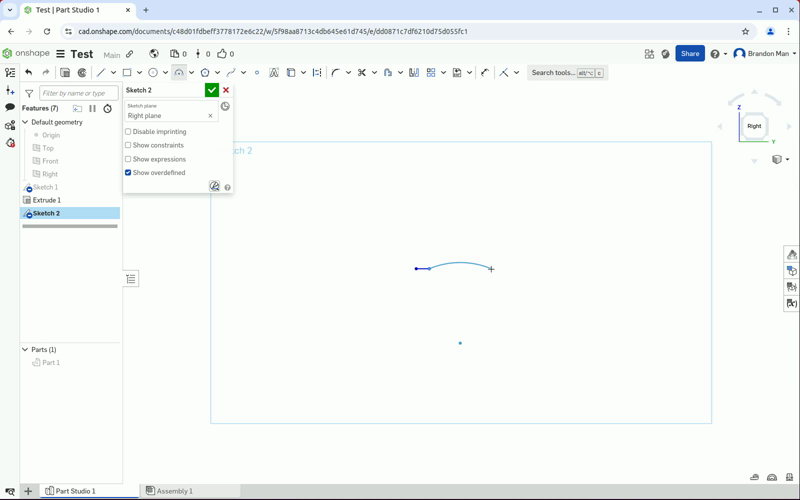
click(491, 268)
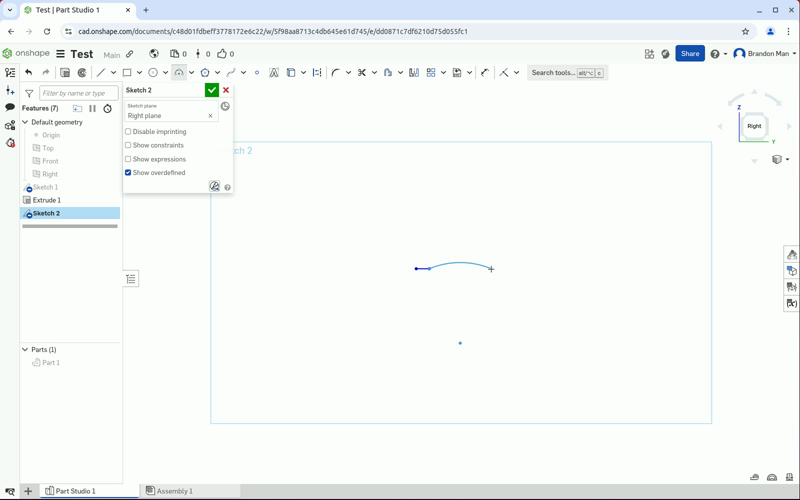
mouse_move(460, 249)
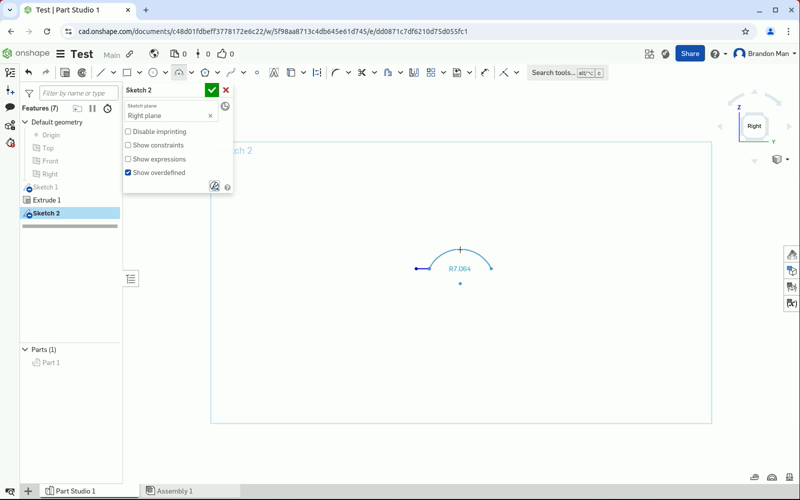
click(460, 249)
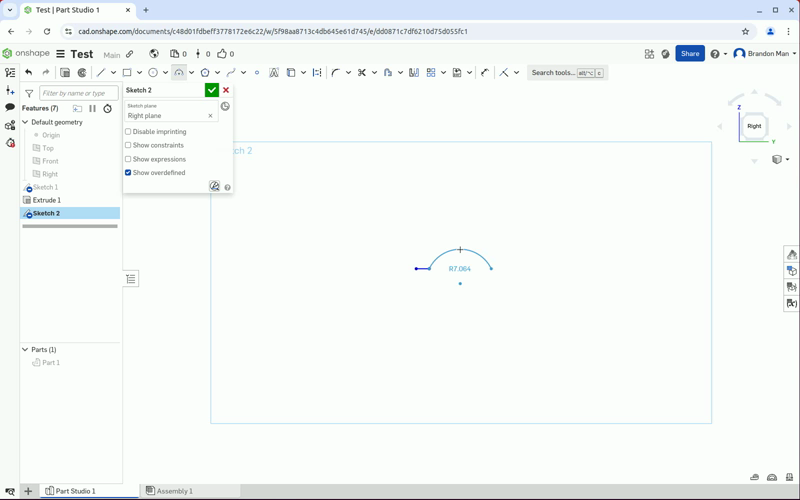
key_up(shift)
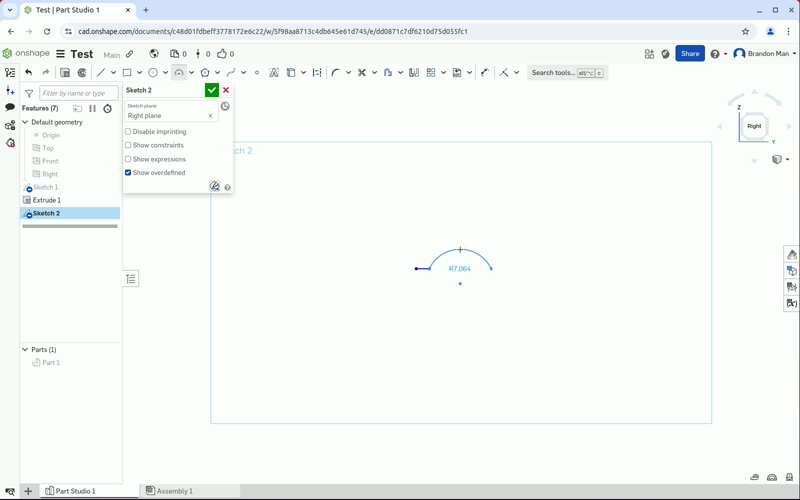
key(esc)
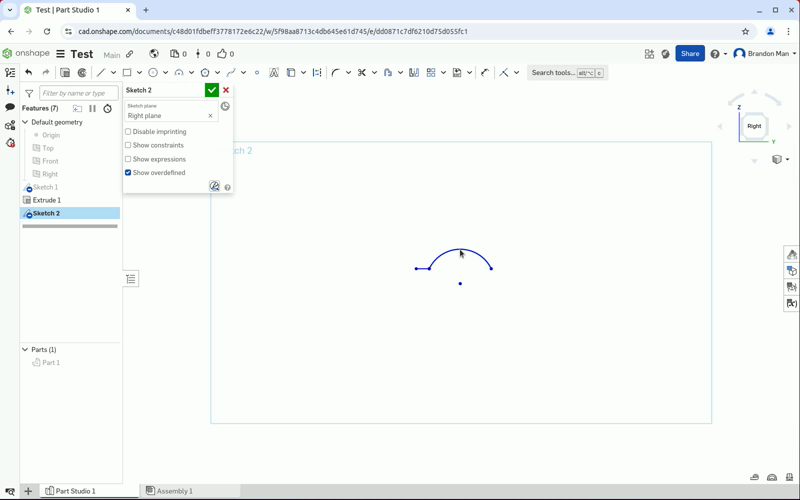
key(l)
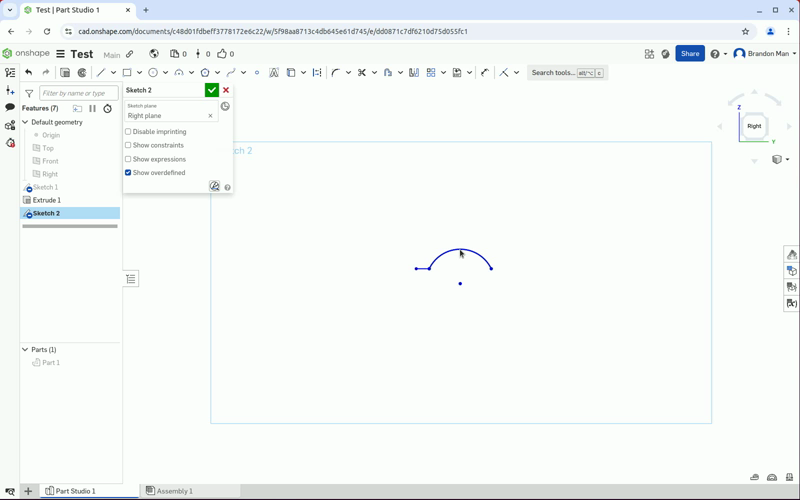
mouse_move(491, 268)
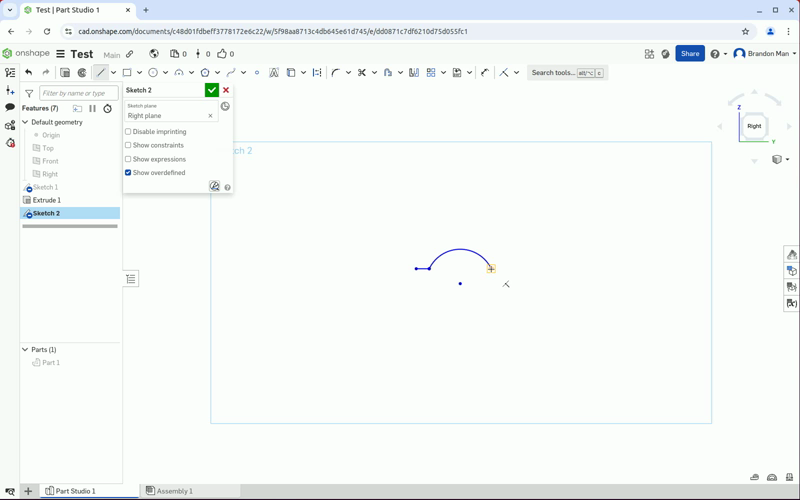
click(491, 268)
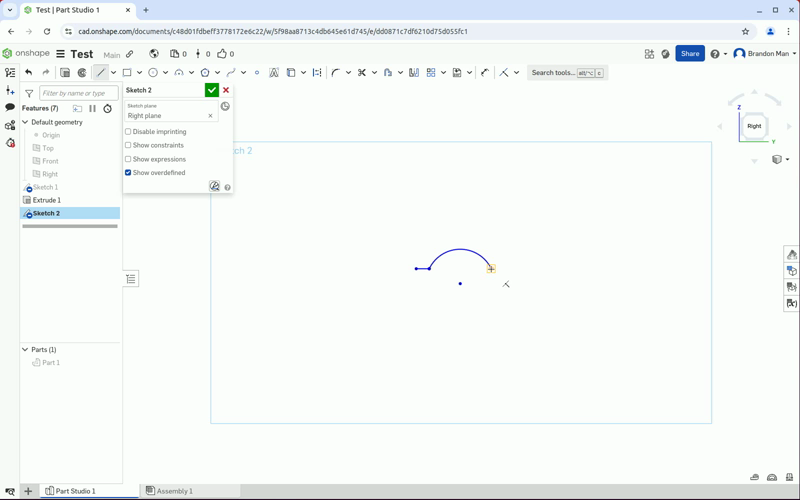
key_down(shift)
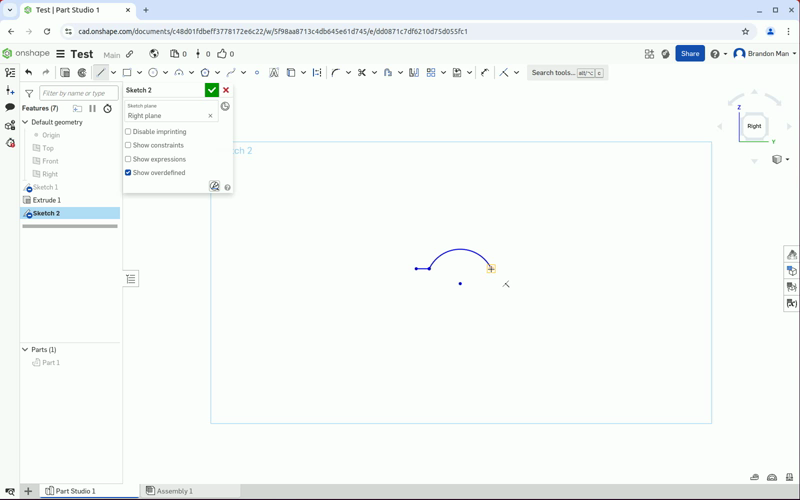
mouse_move(521, 268)
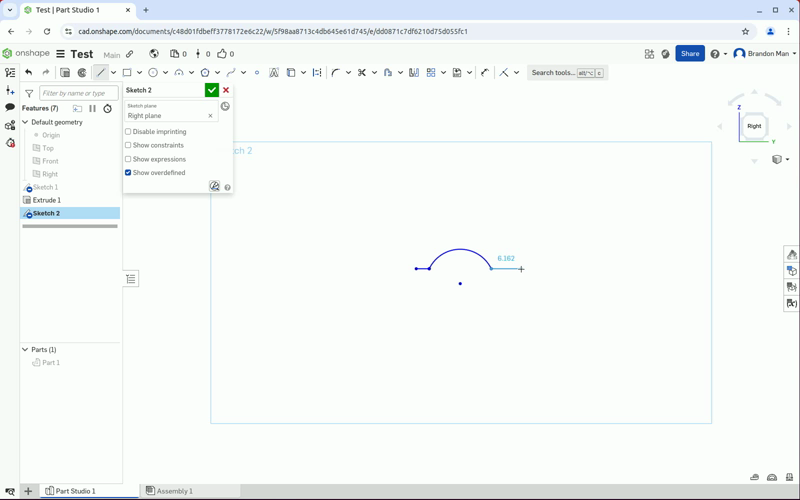
mouse_move(504, 268)
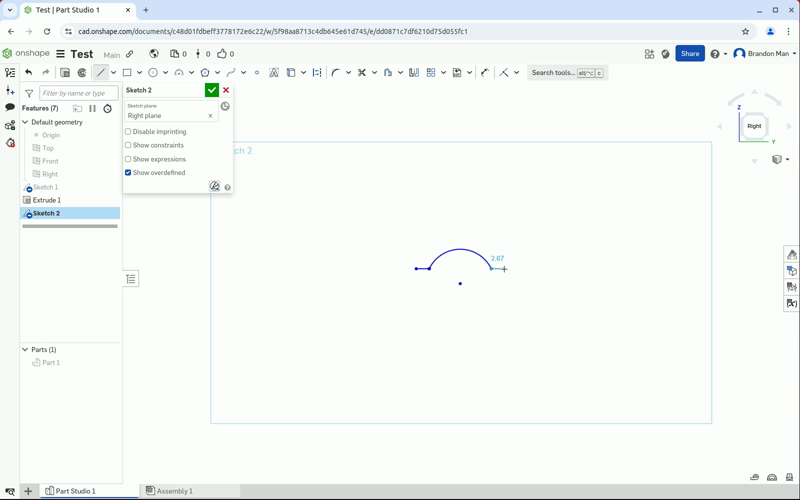
click(504, 268)
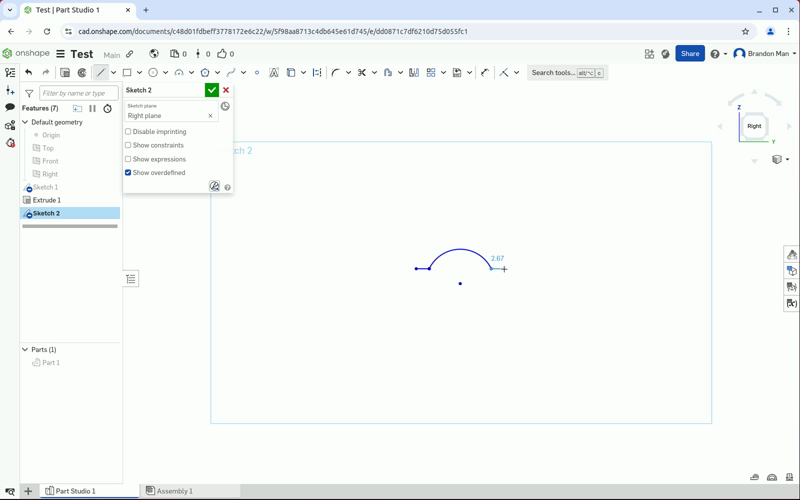
key_up(shift)
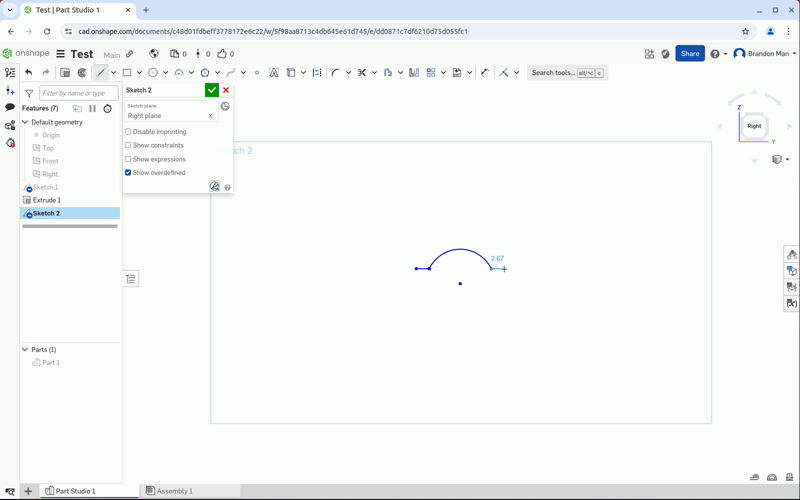
key(esc)
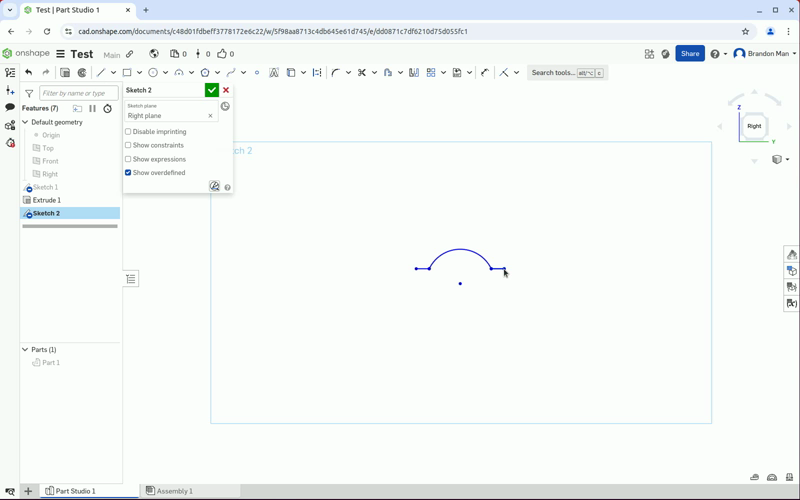
key(a)
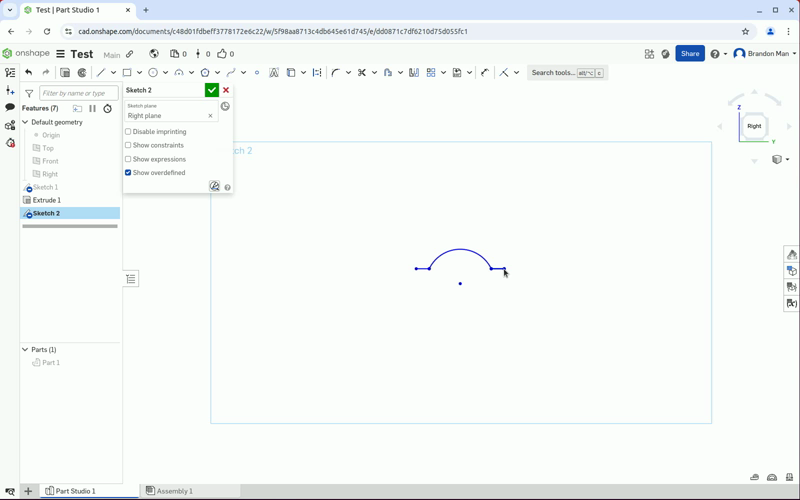
mouse_move(504, 268)
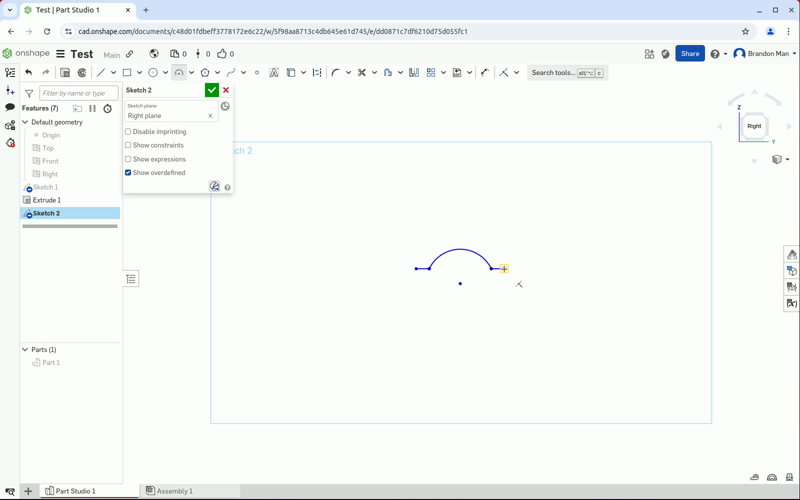
click(504, 268)
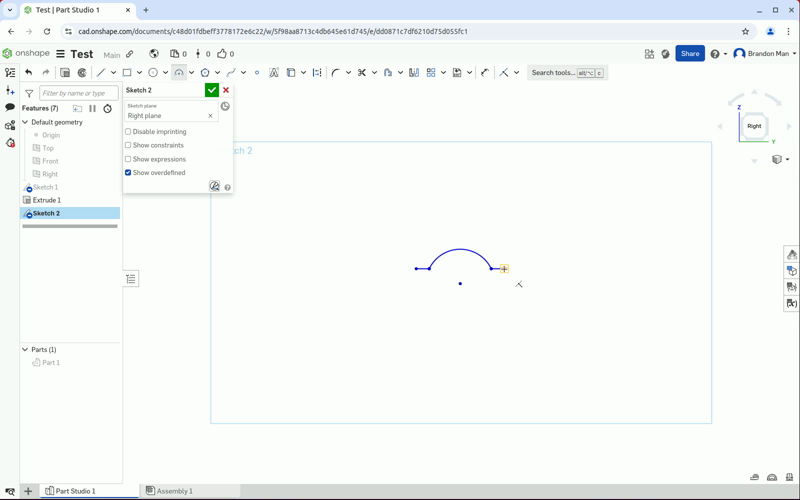
mouse_move(416, 268)
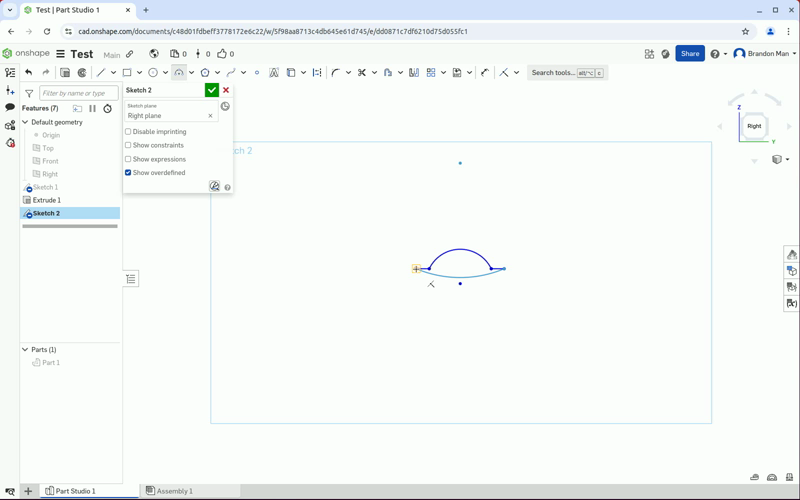
click(416, 268)
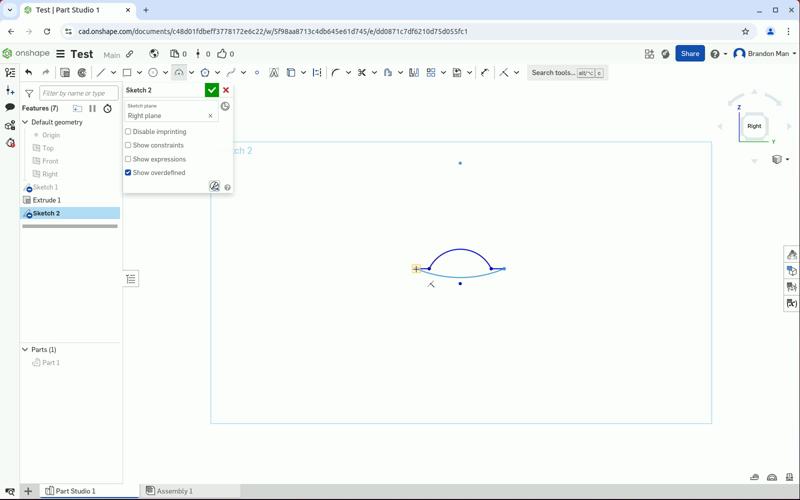
key_down(shift)
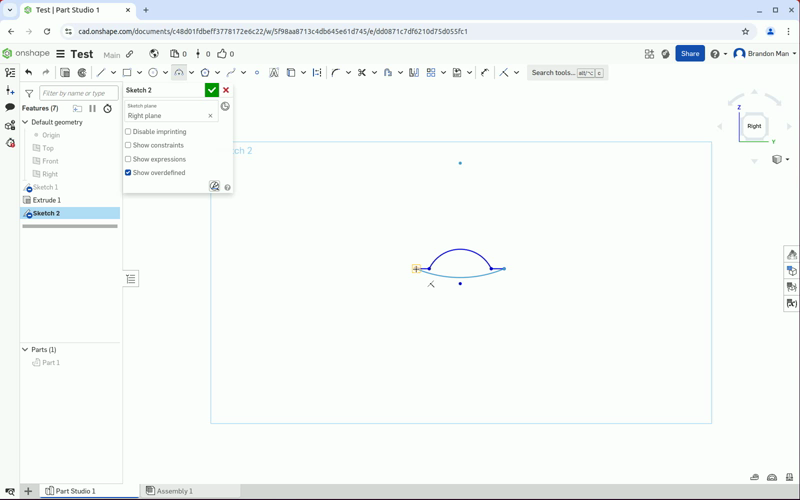
mouse_move(460, 236)
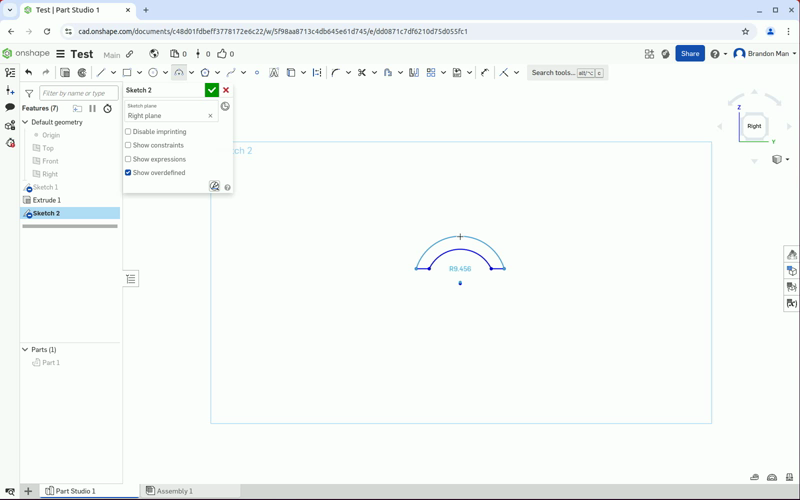
click(460, 236)
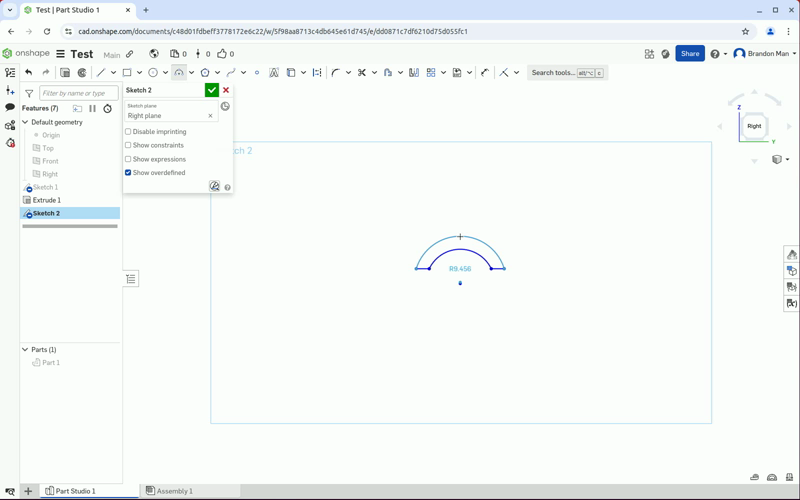
key_up(shift)
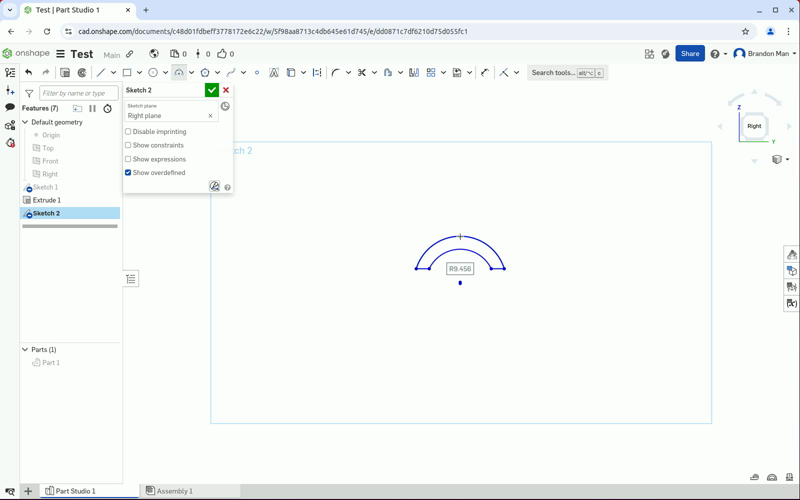
key(esc)
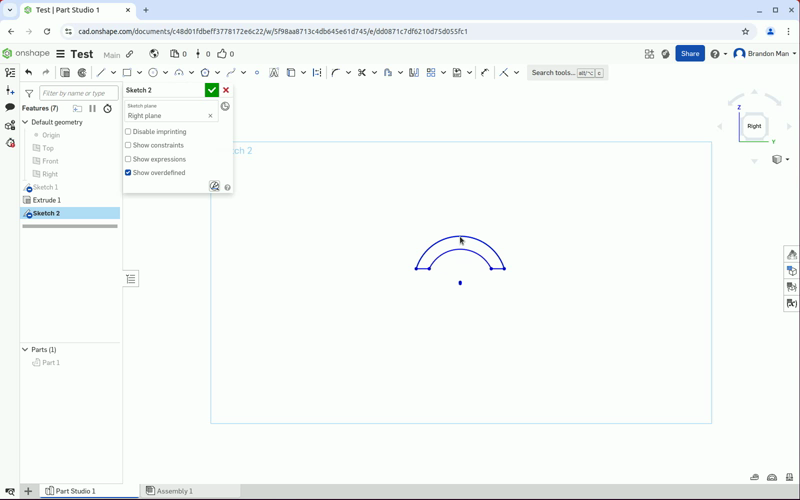
mouse_move(480, 248)
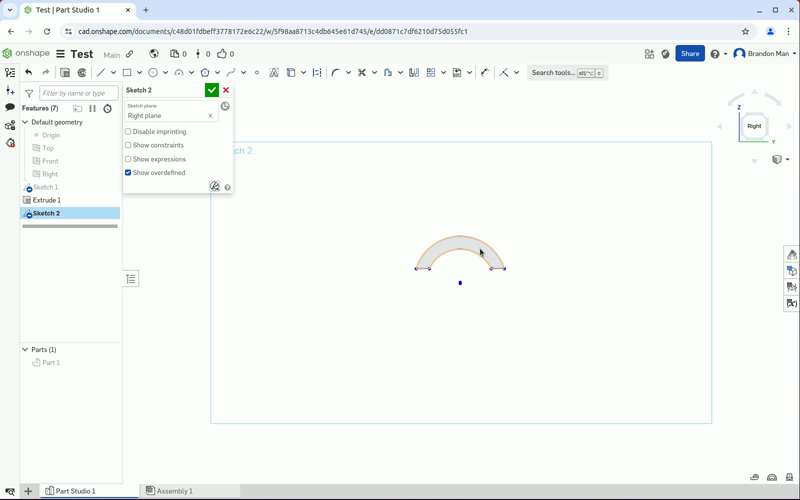
scroll(6)
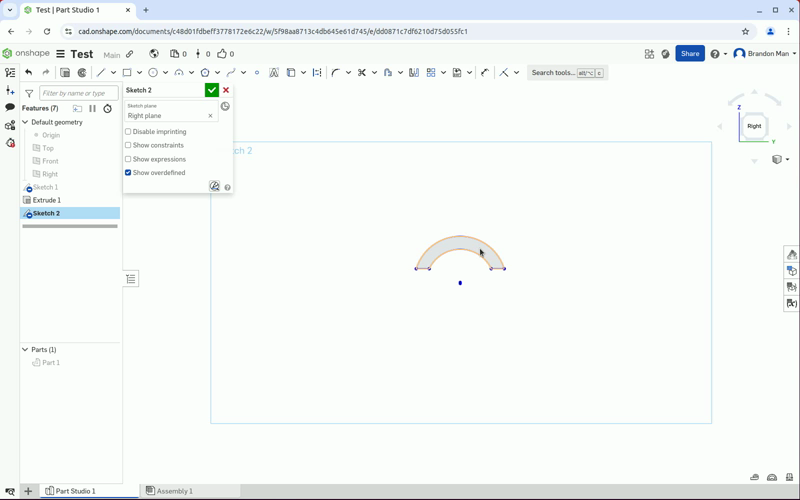
scroll(6)
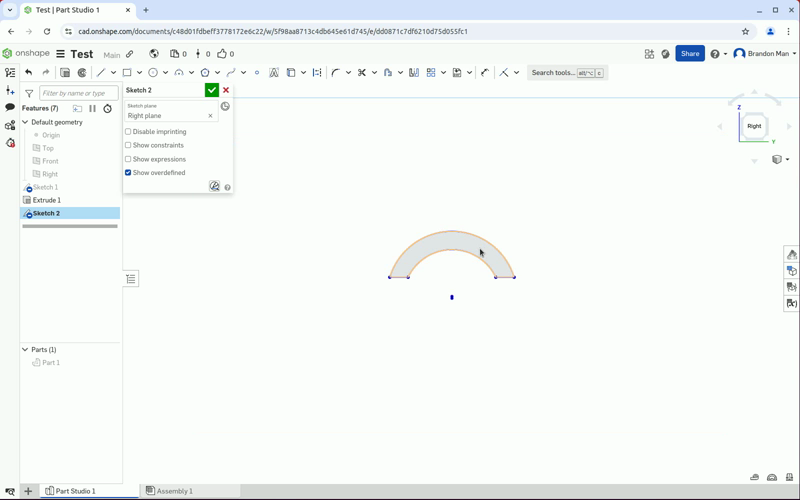
scroll(6)
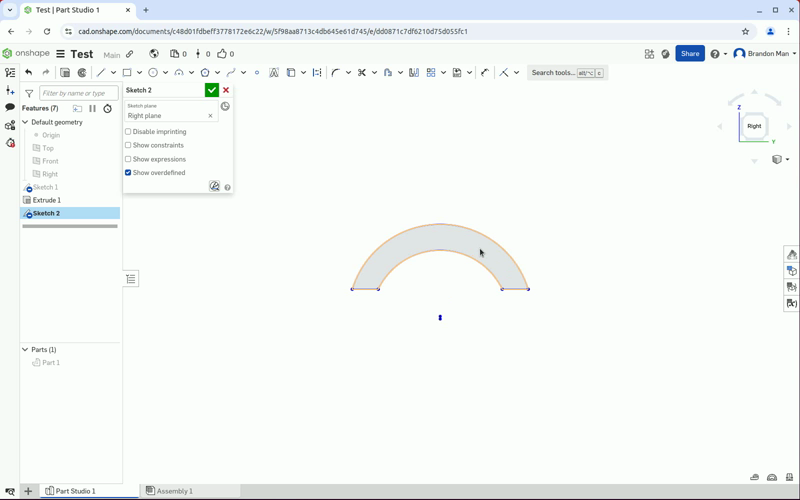
scroll(6)
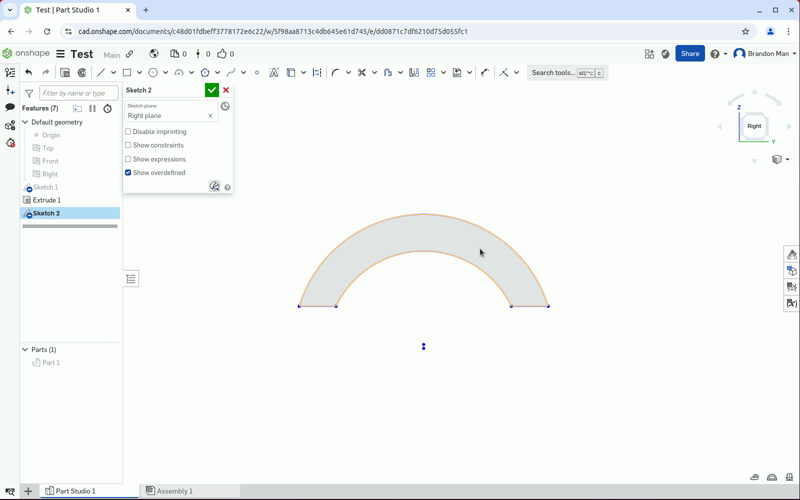
scroll(6)
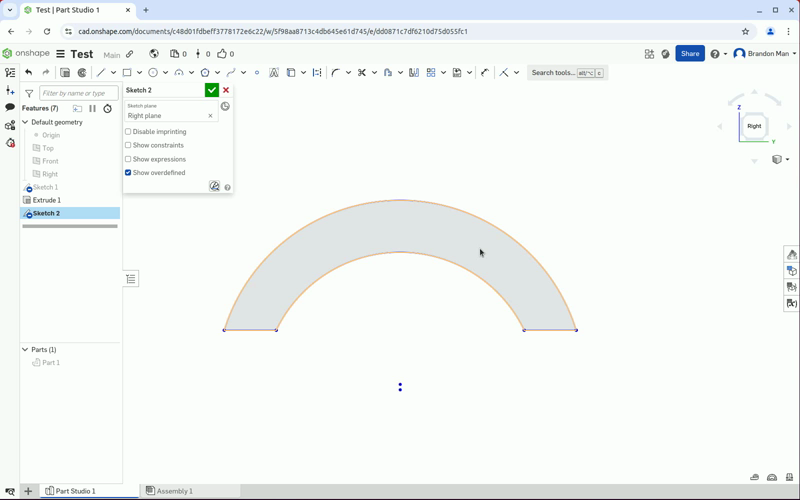
scroll(6)
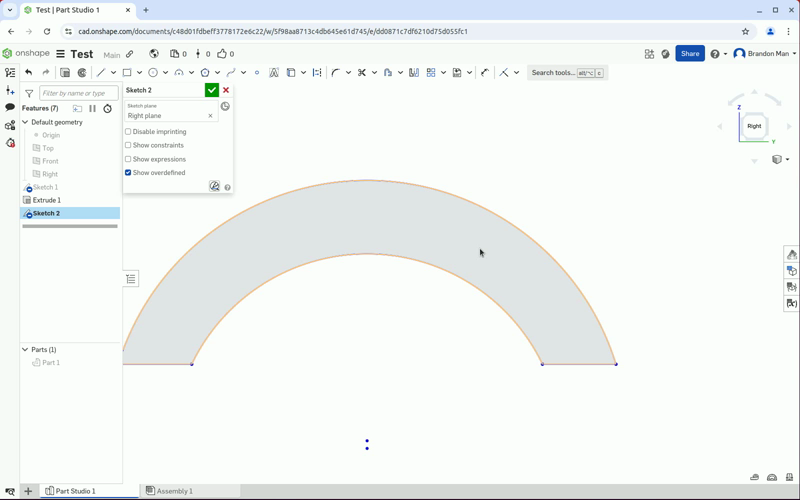
scroll(6)
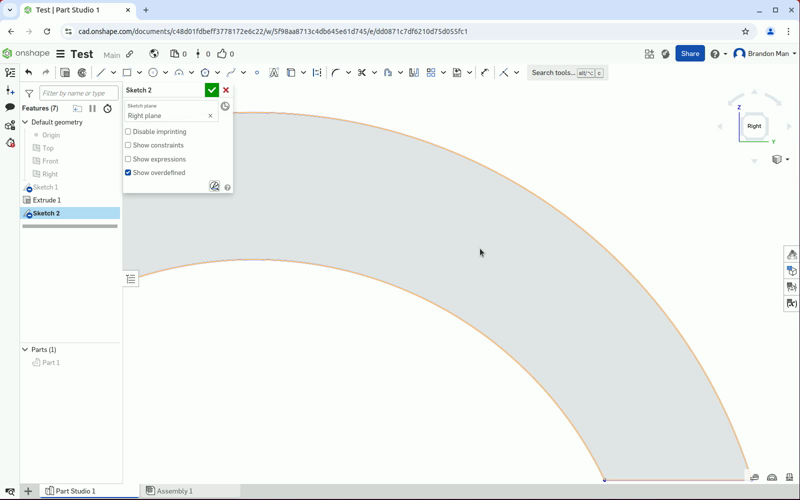
click(480, 248)
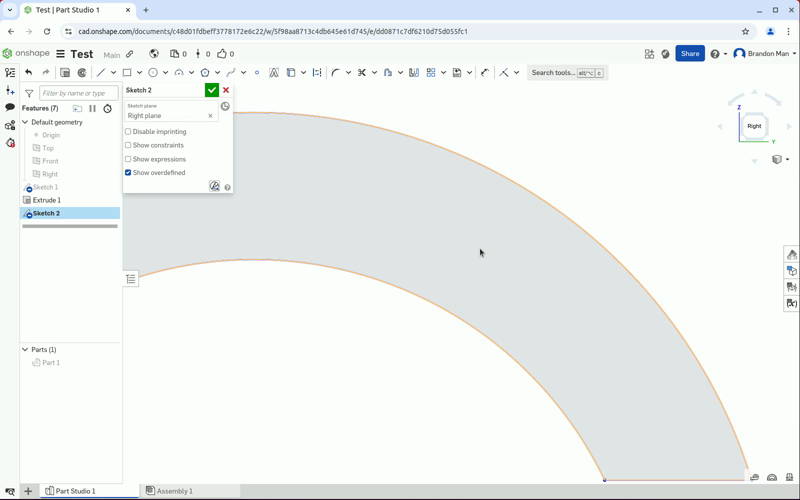
scroll(-6)
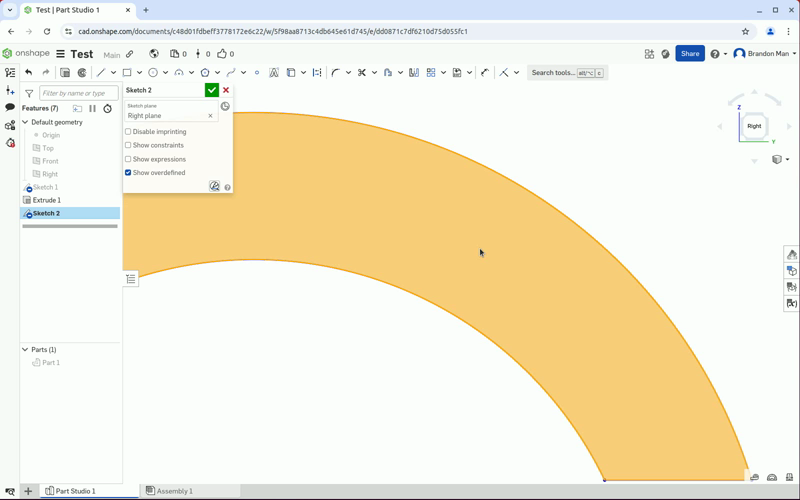
scroll(-6)
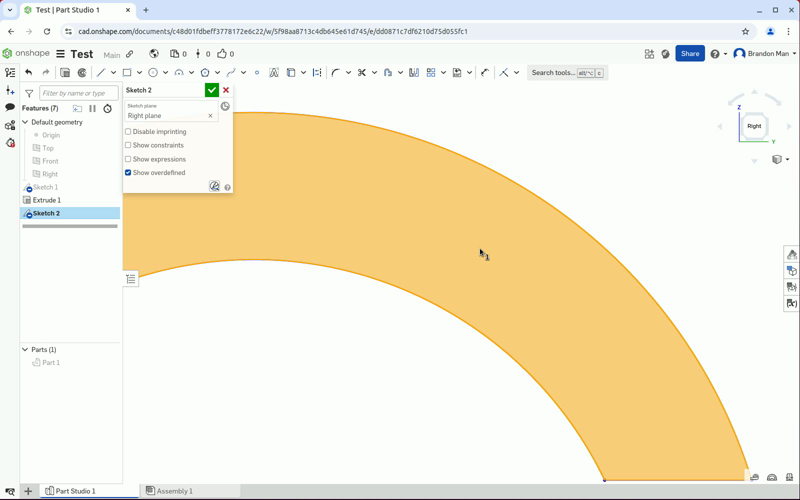
scroll(-6)
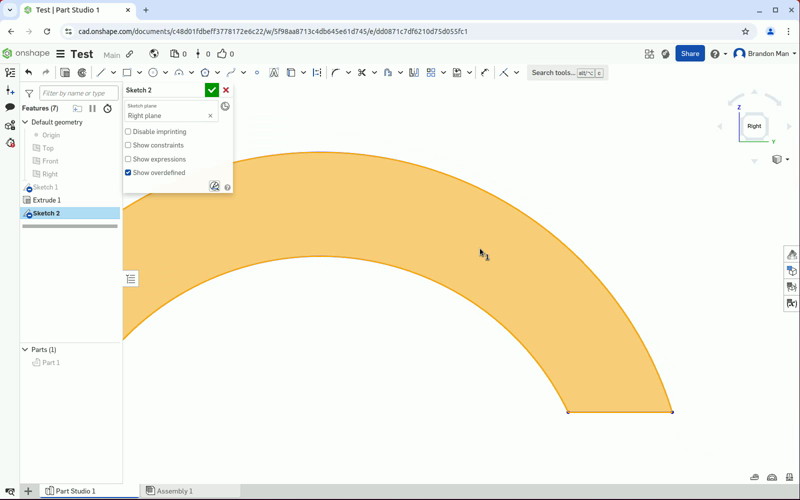
scroll(-6)
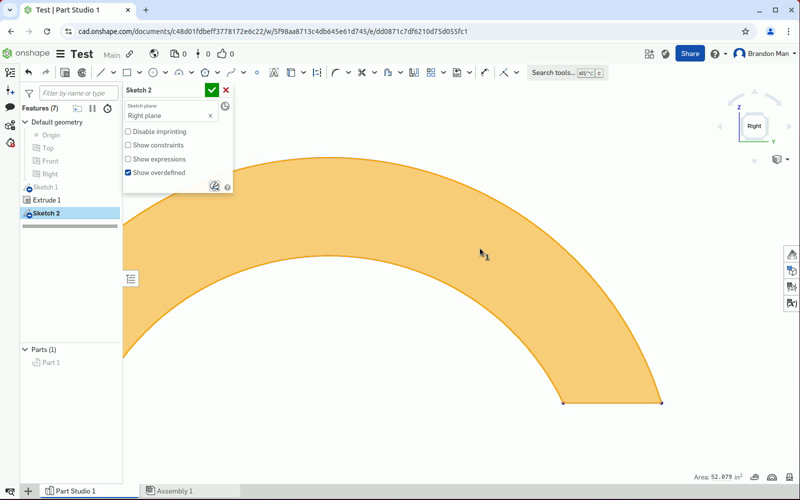
scroll(-6)
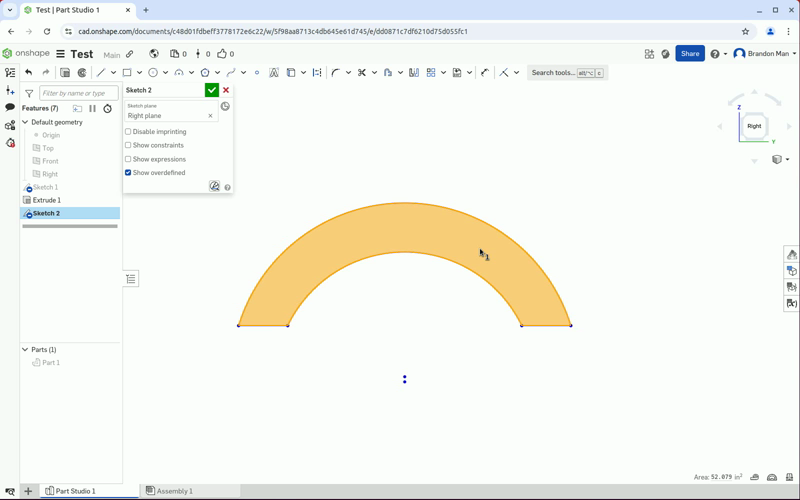
scroll(-6)
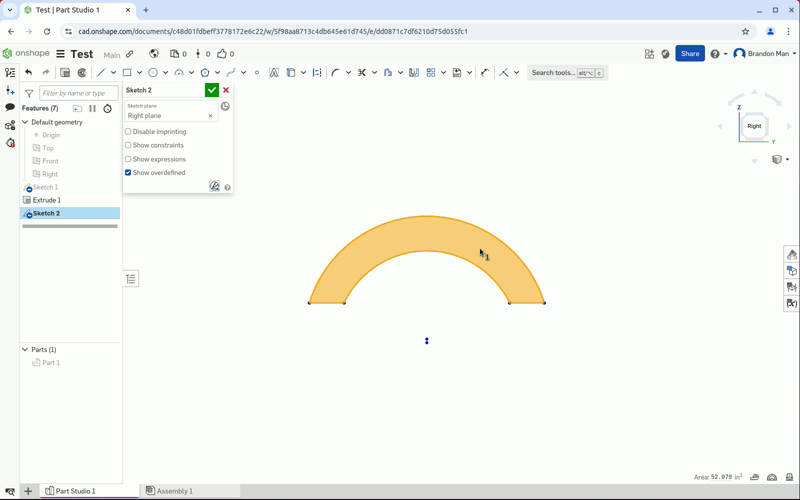
scroll(-6)
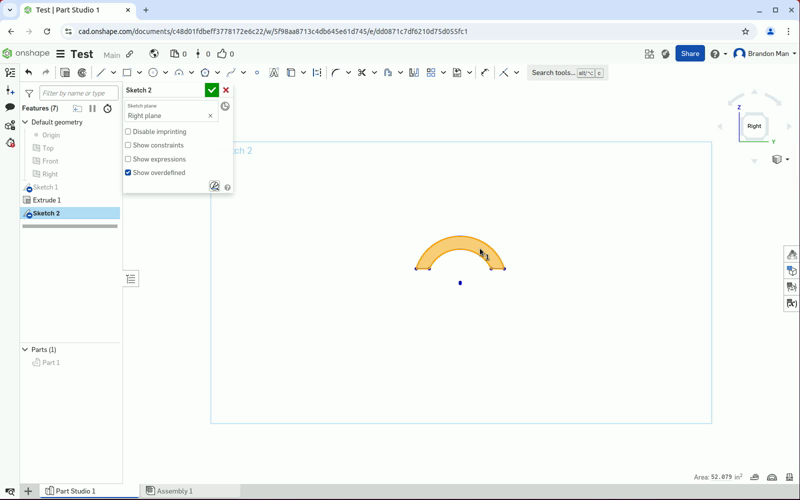
mouse_move(73, 352)
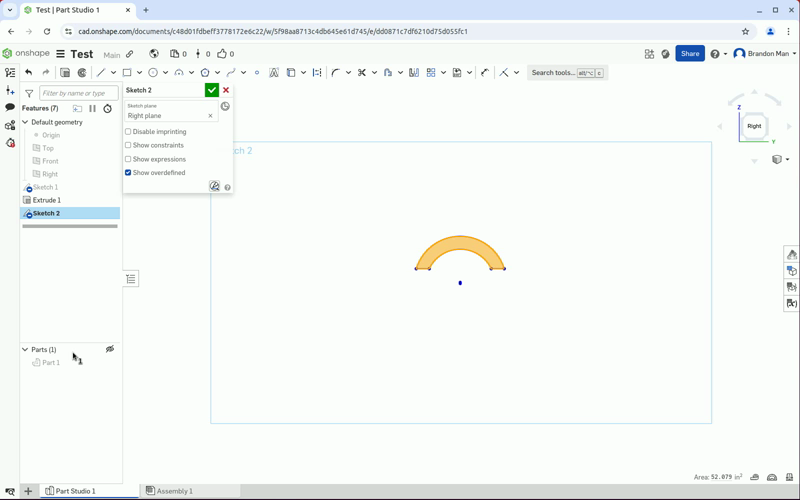
key(shift+y)
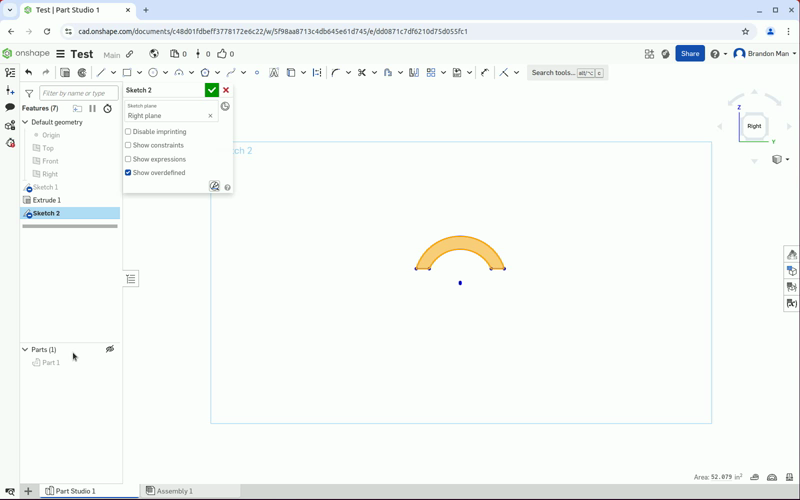
key(shift+e)
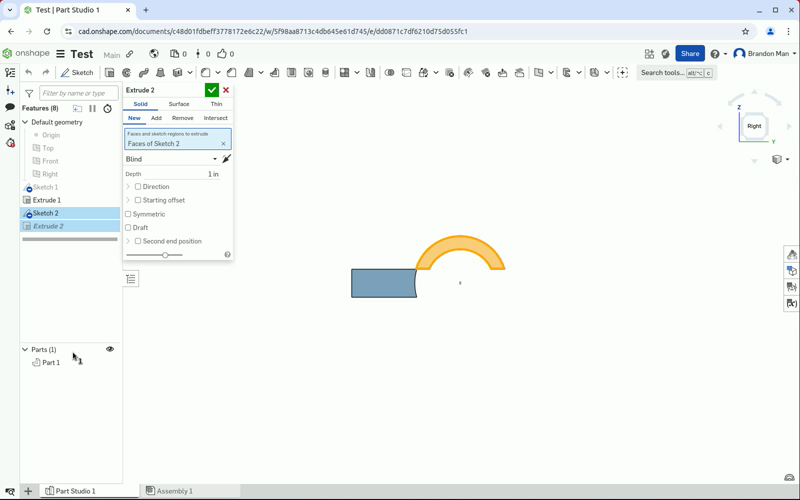
mouse_move(143, 106)
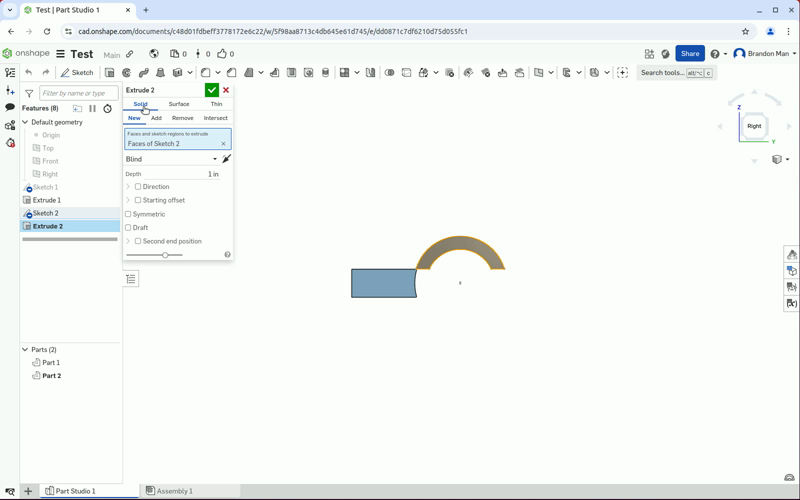
click(143, 106)
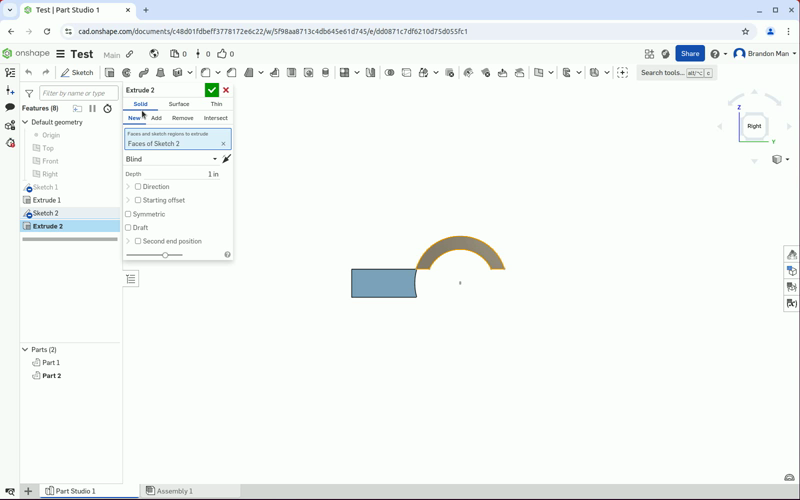
mouse_move(137, 120)
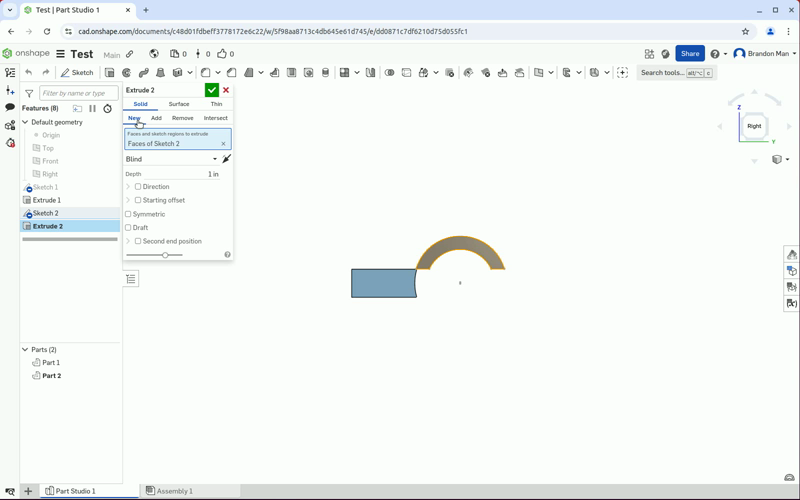
click(137, 120)
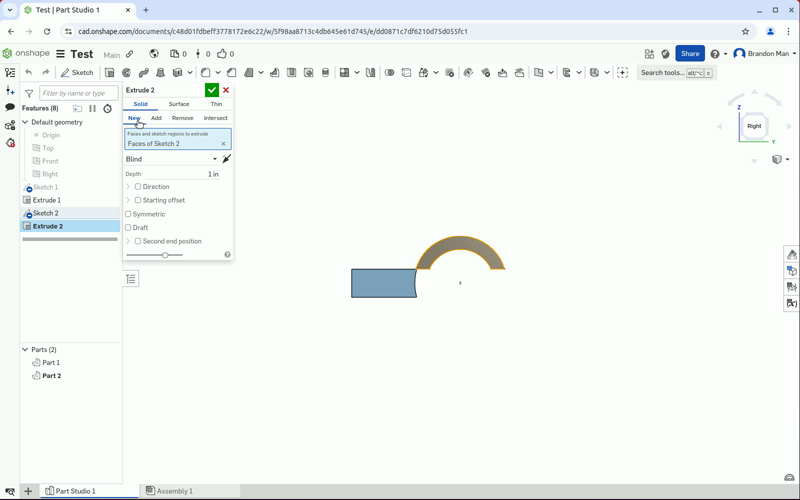
key(tab, 4)
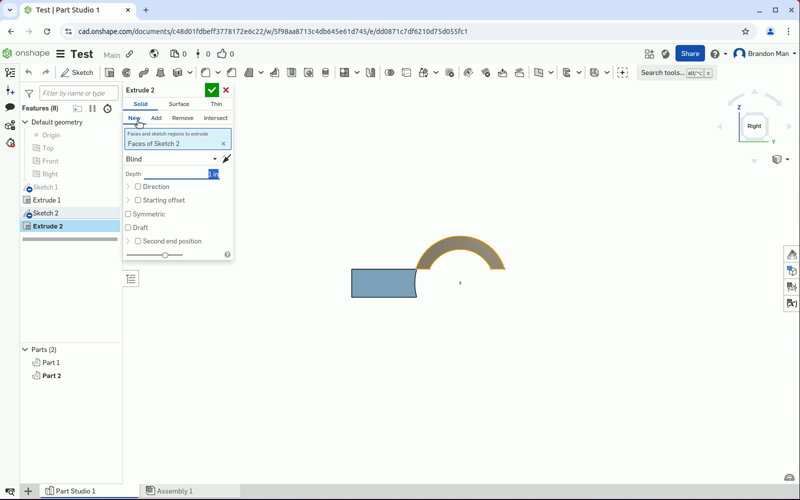
text(46.216)
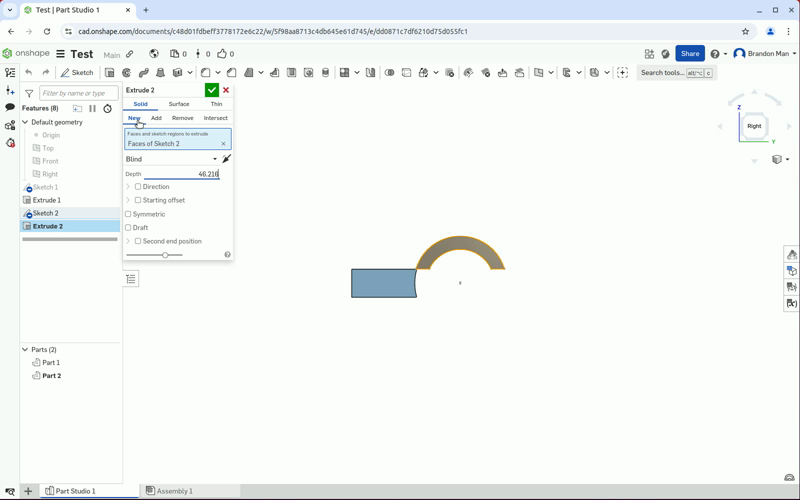
key(tab, 3)
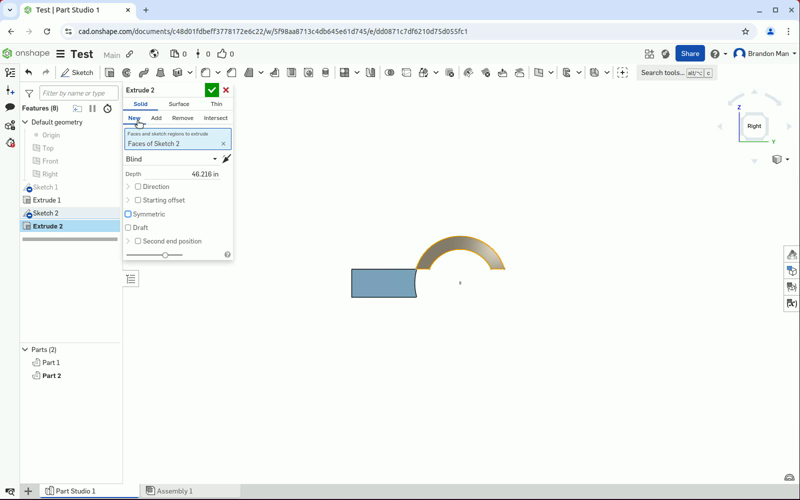
key(space)
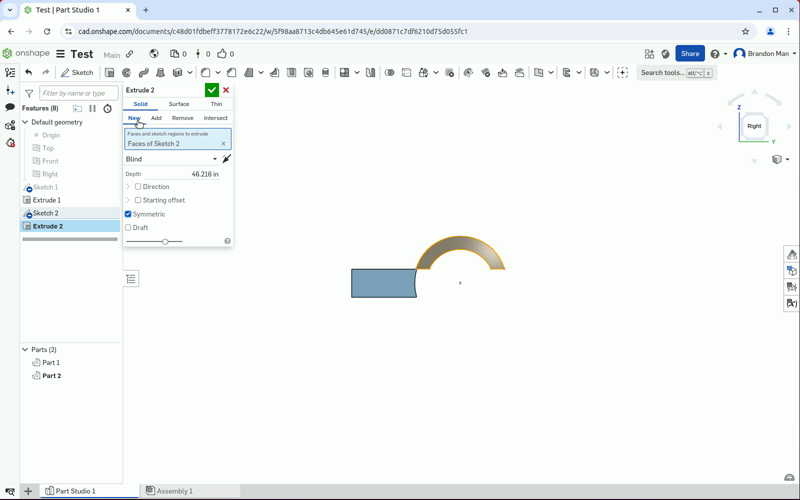
key(enter)
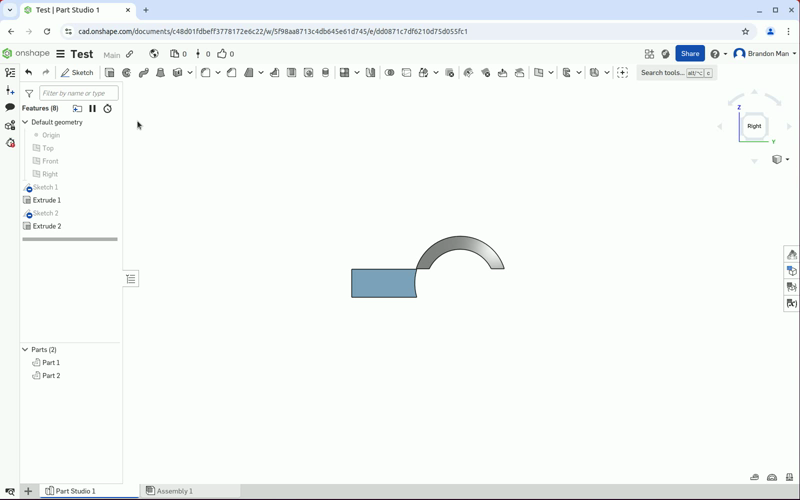
key(shift+h)
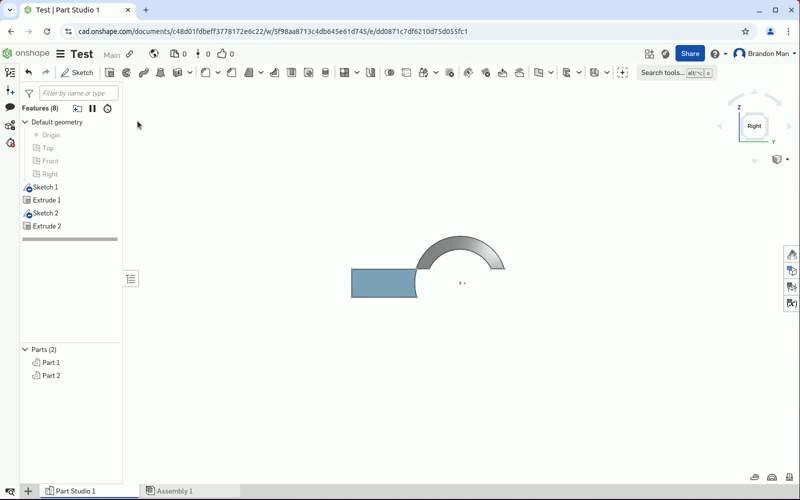
key(shift+h)
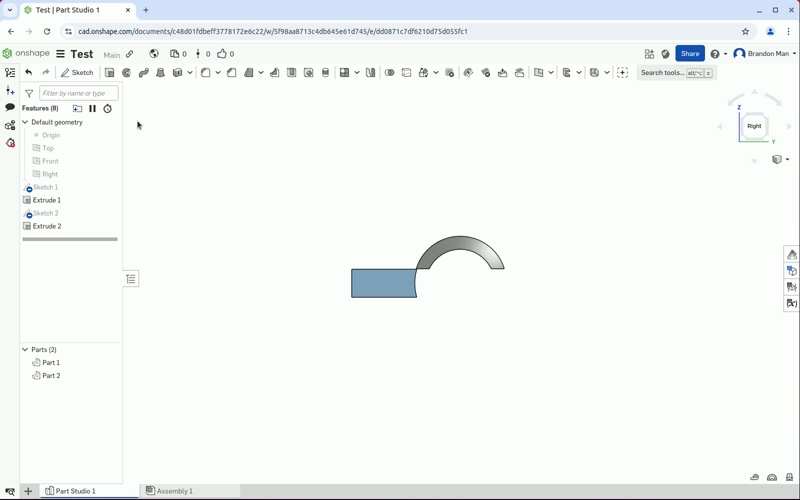
mouse_move(73, 189)
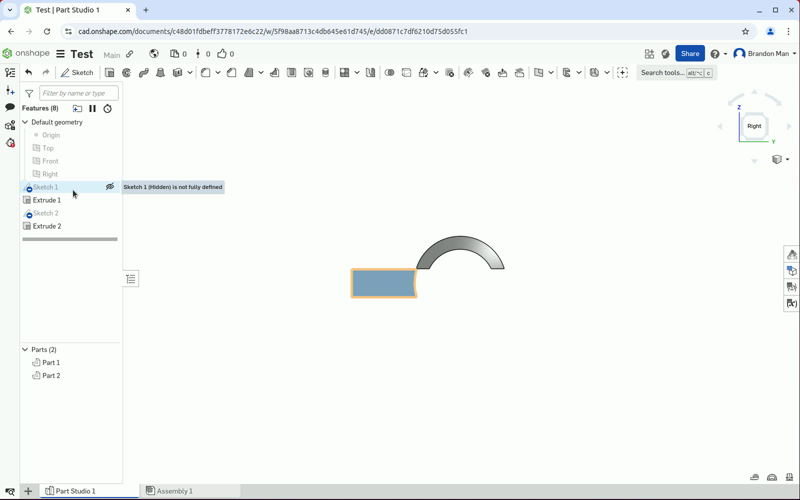
click(73, 189)
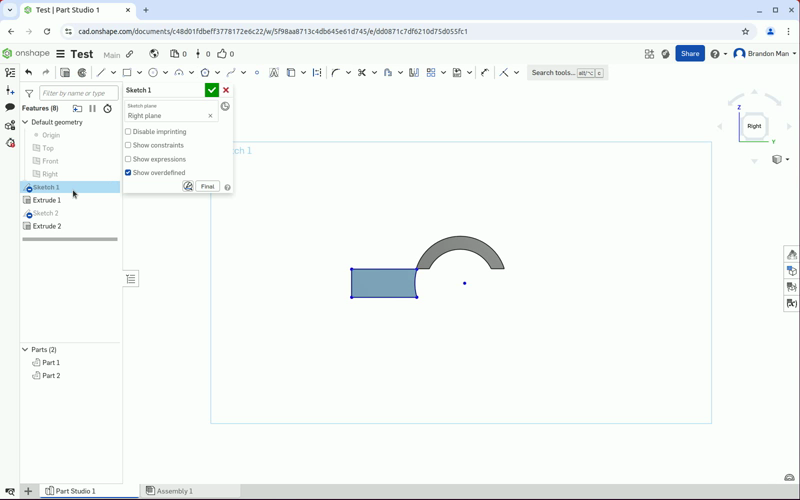
mouse_move(229, 92)
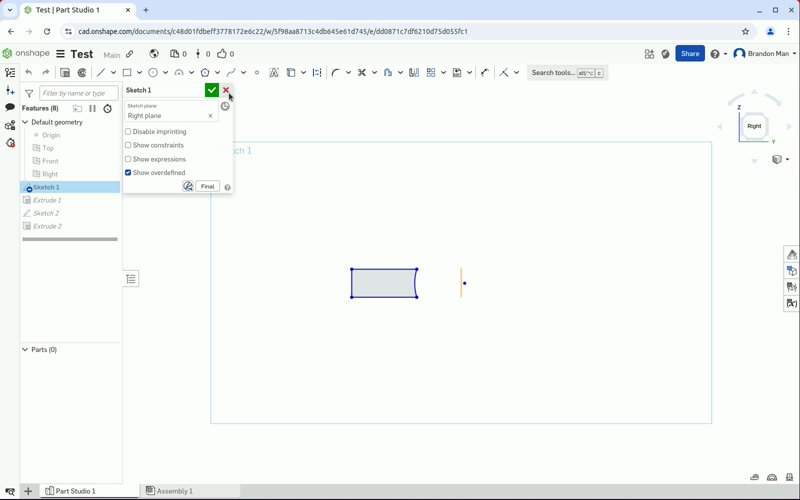
click(229, 92)
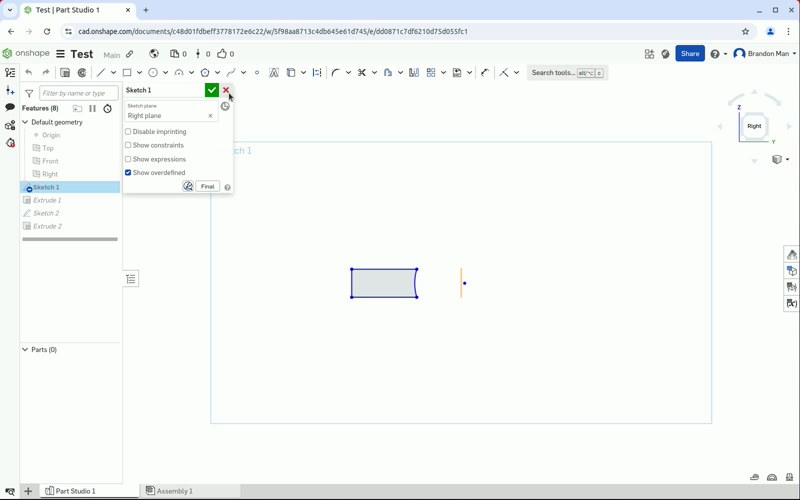
key(shift+s)
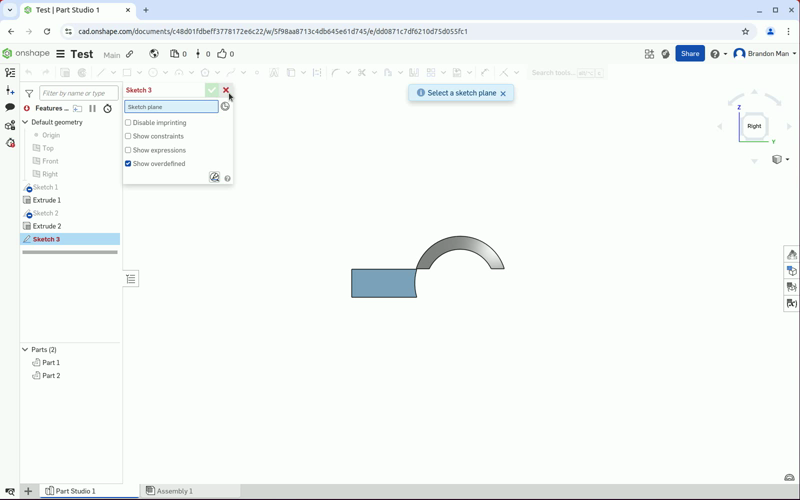
mouse_move(73, 176)
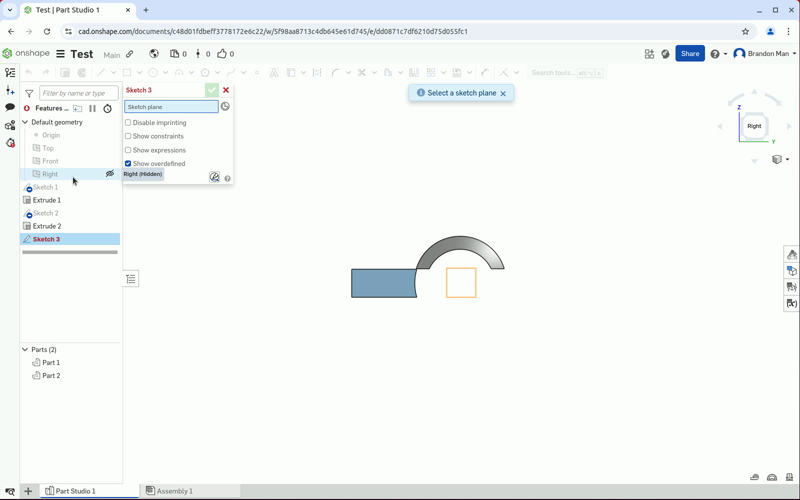
click(73, 176)
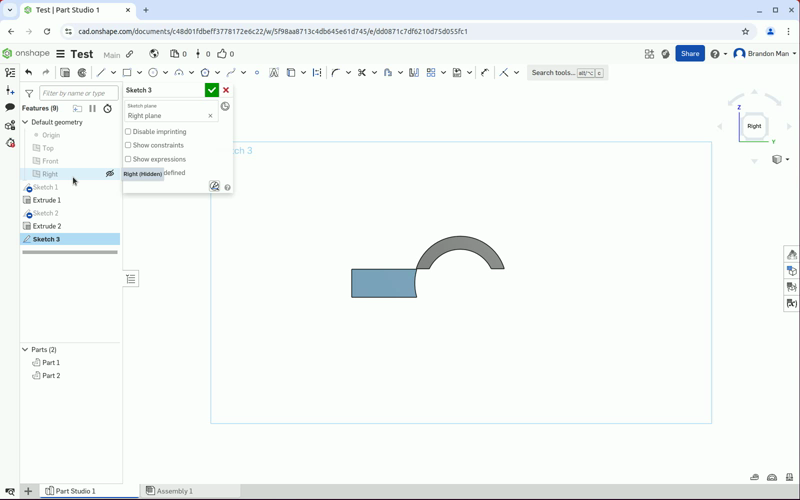
mouse_move(73, 352)
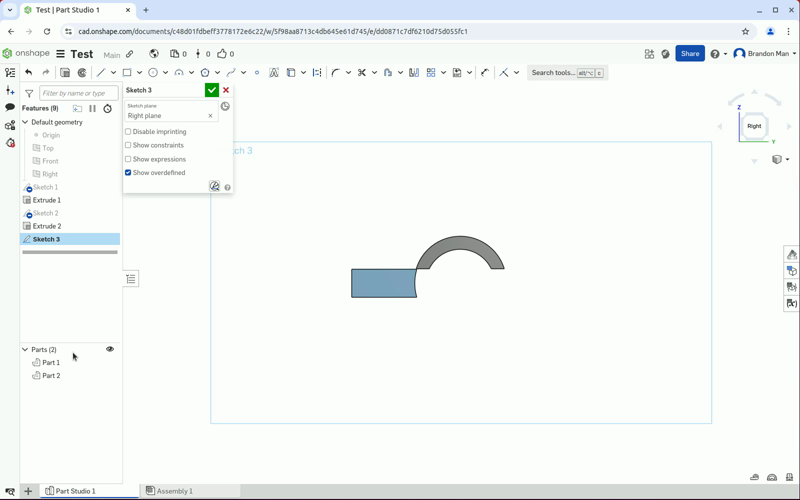
key(y)
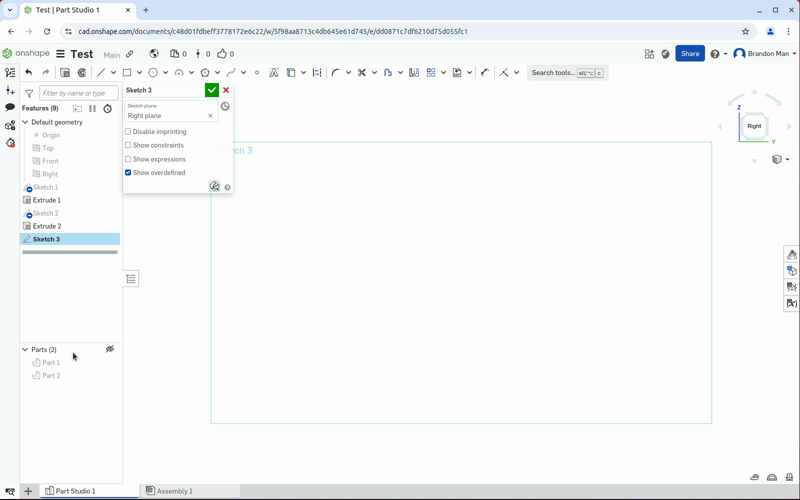
key(l)
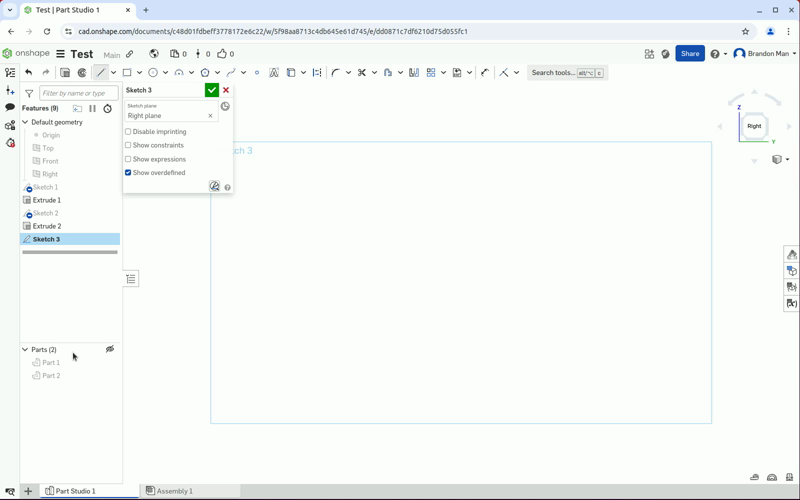
key_down(shift)
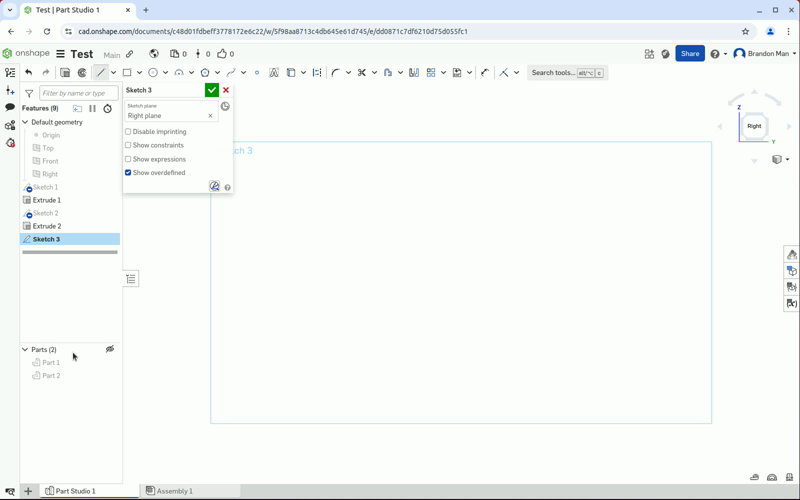
mouse_move(416, 297)
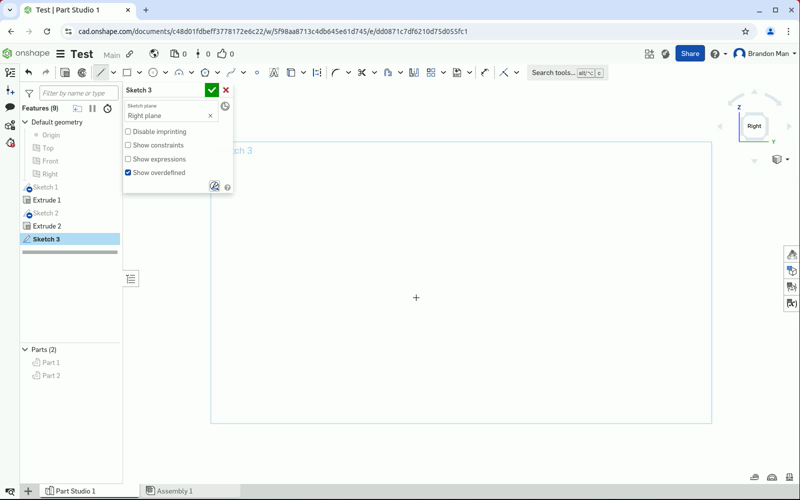
click(416, 297)
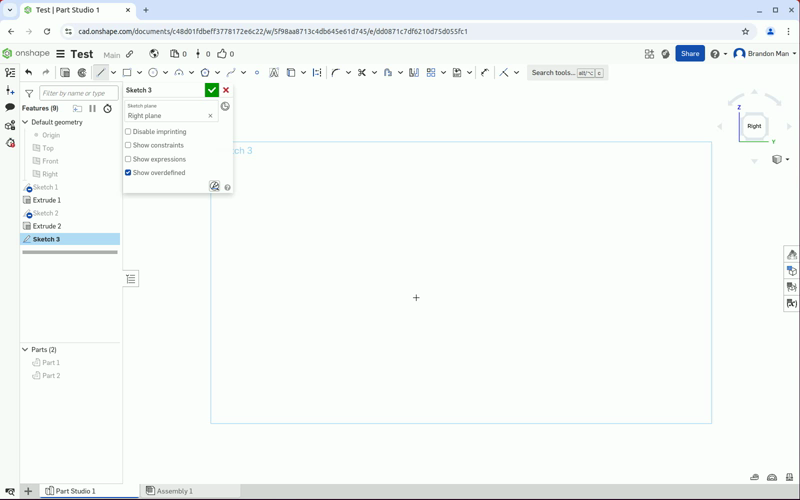
key_up(shift)
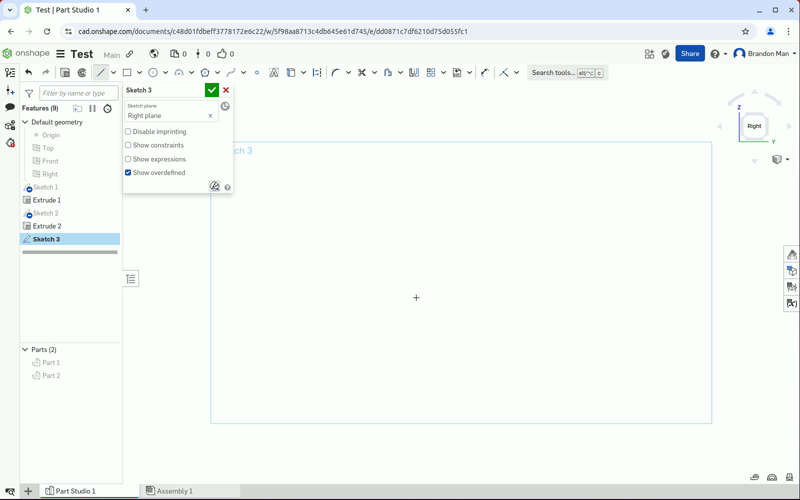
key_down(shift)
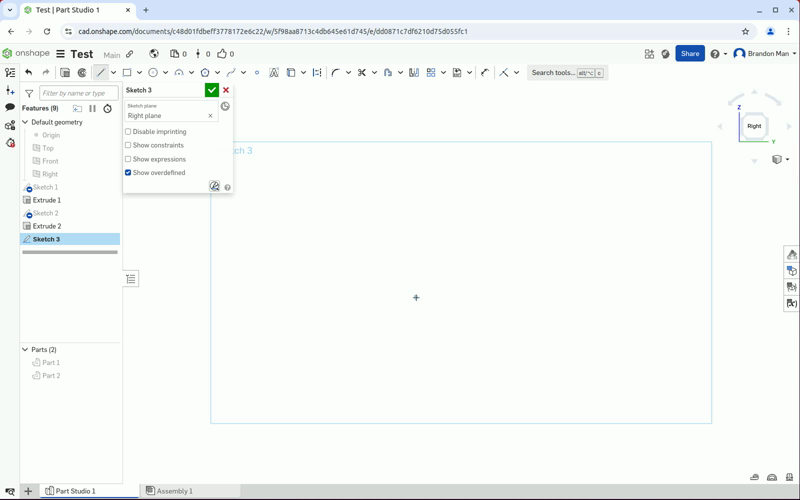
mouse_move(504, 297)
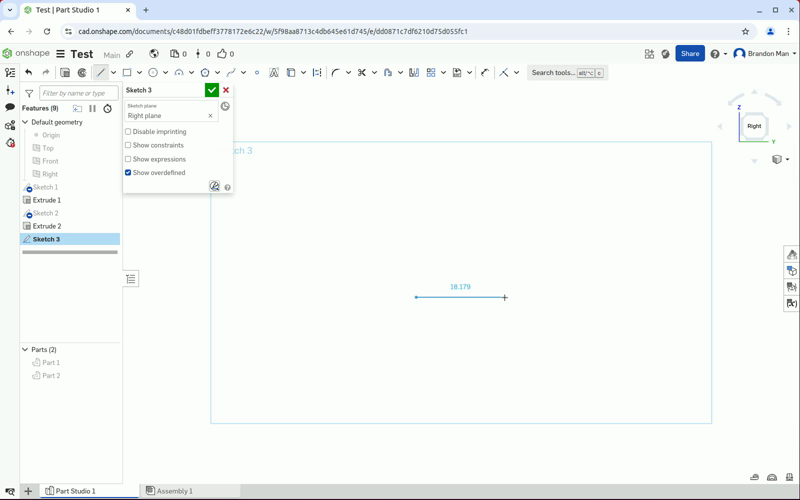
click(504, 297)
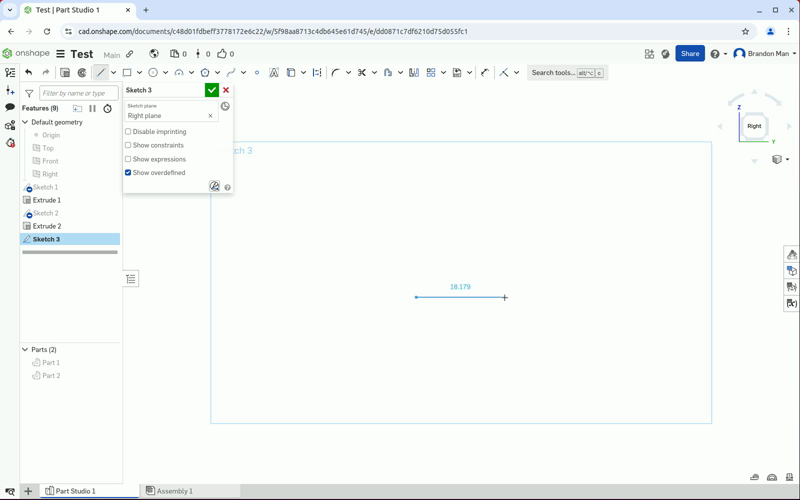
key_up(shift)
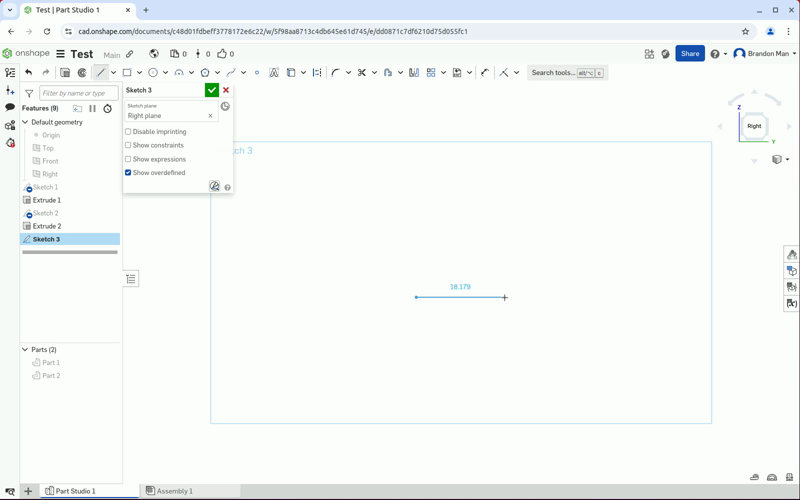
key(esc)
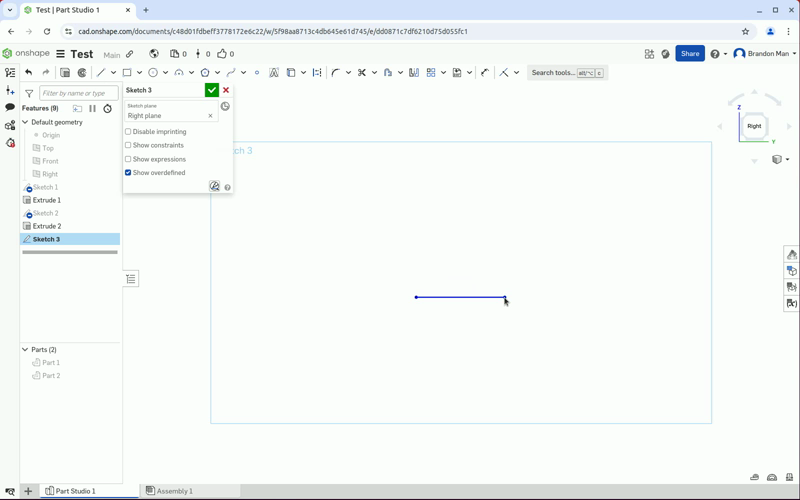
key(a)
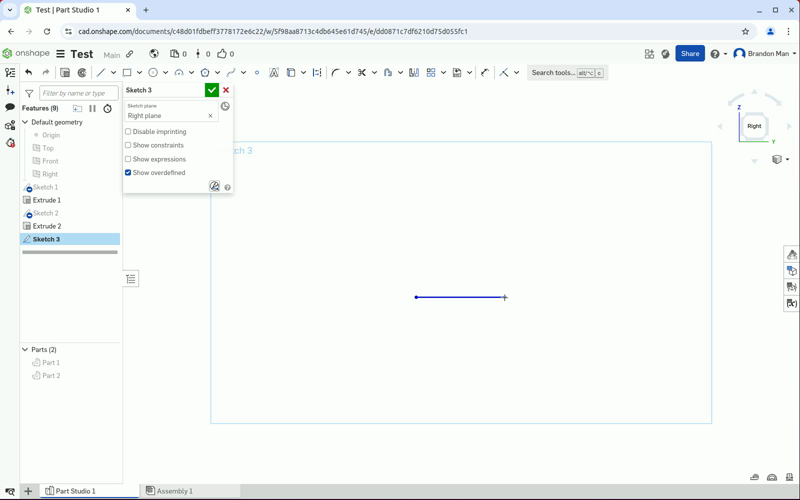
mouse_move(504, 297)
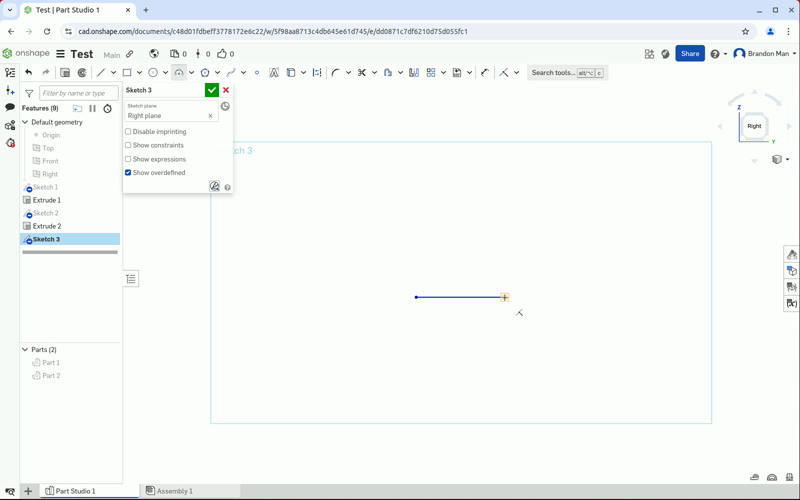
click(504, 297)
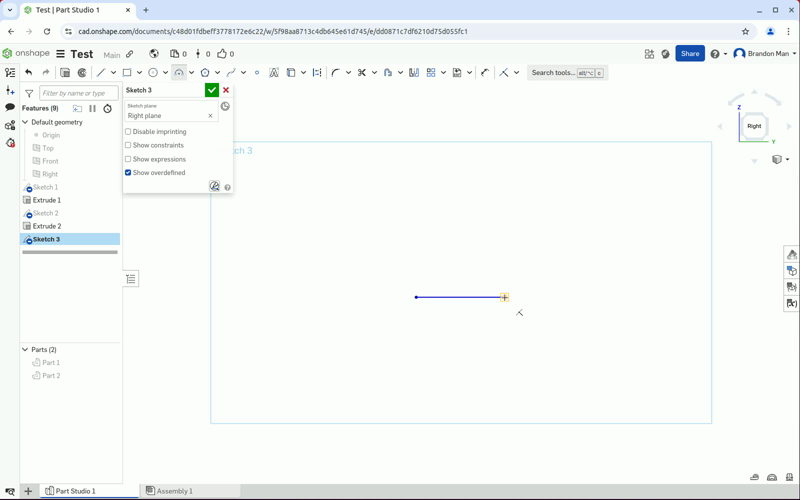
key_down(shift)
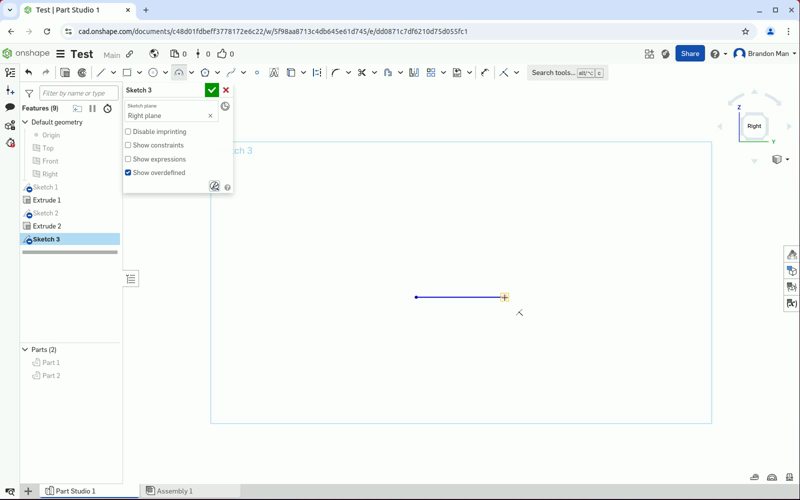
mouse_move(504, 268)
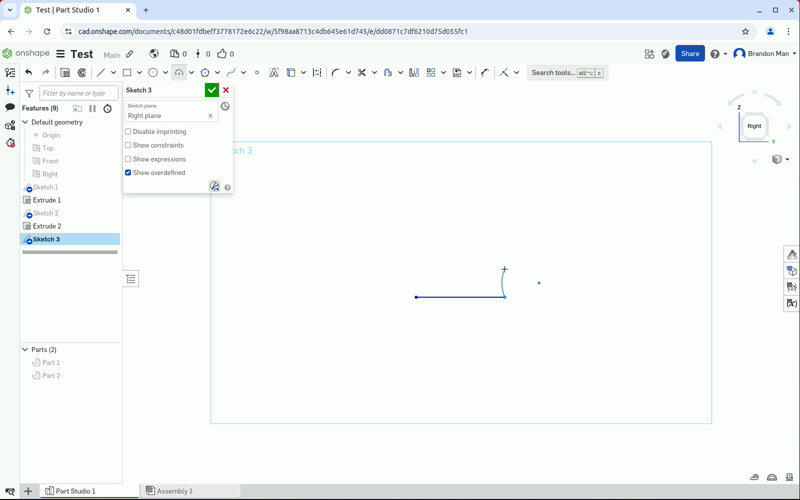
click(504, 268)
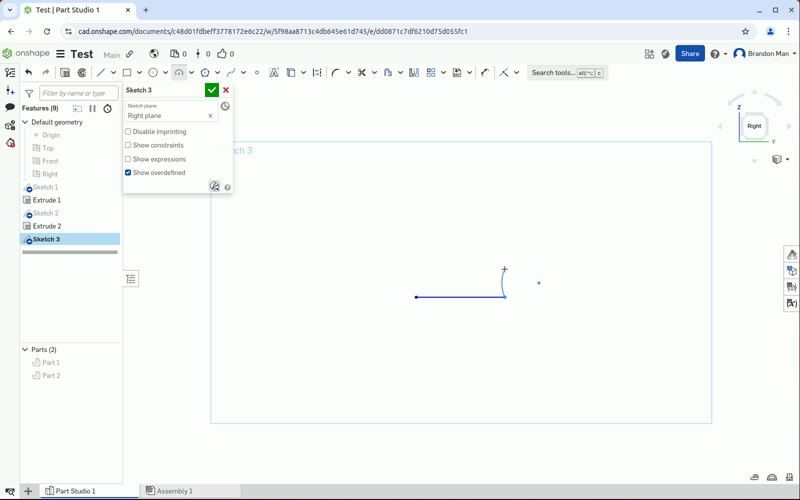
mouse_move(507, 282)
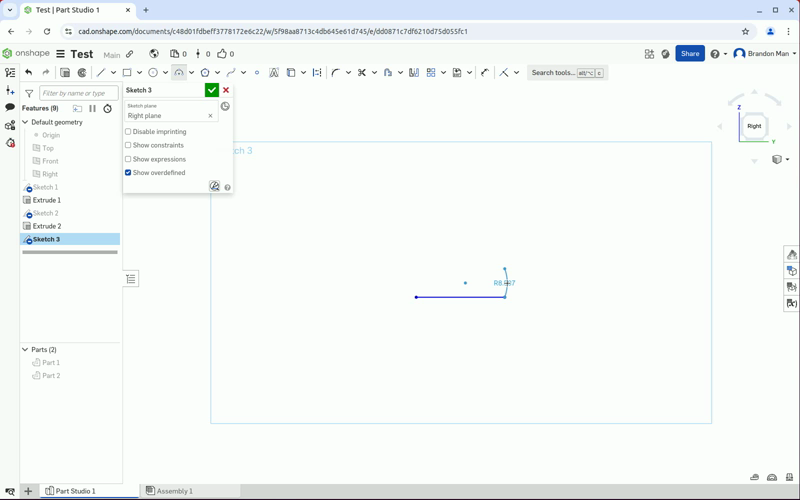
click(507, 282)
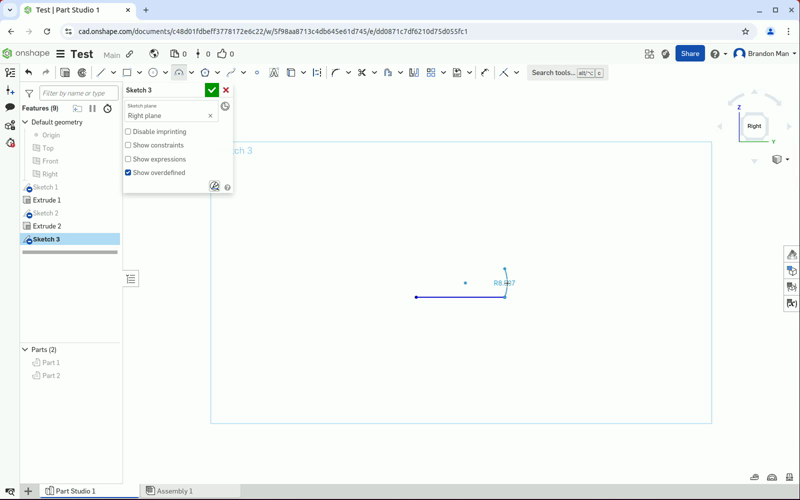
key_up(shift)
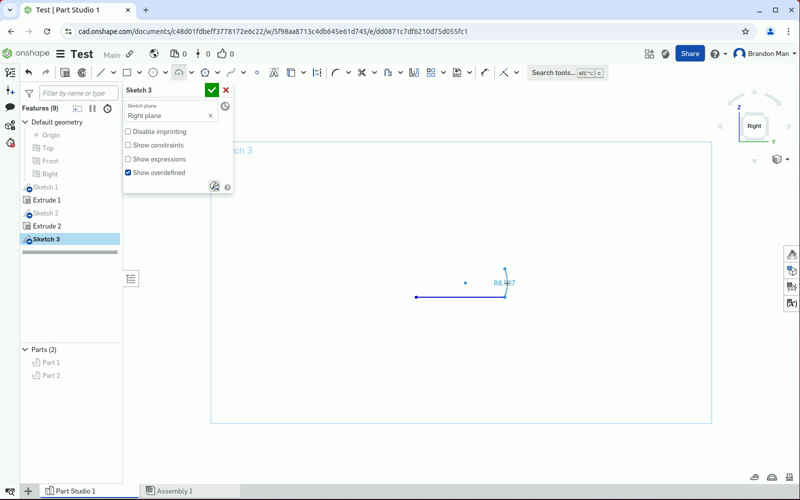
key(esc)
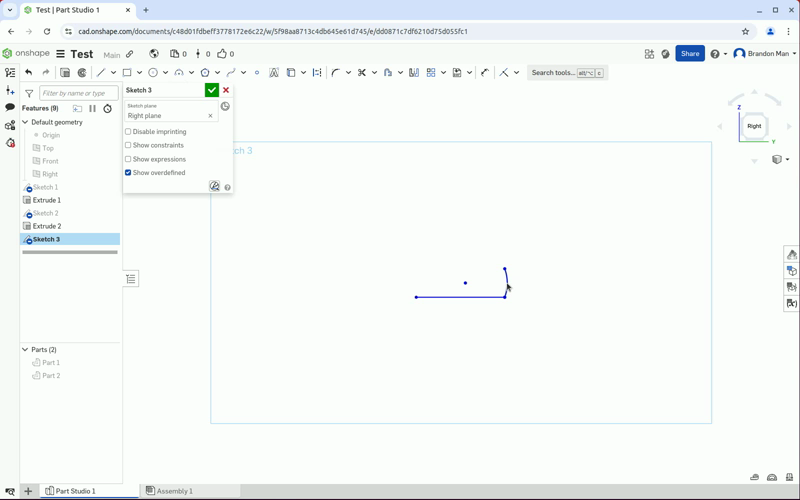
key(l)
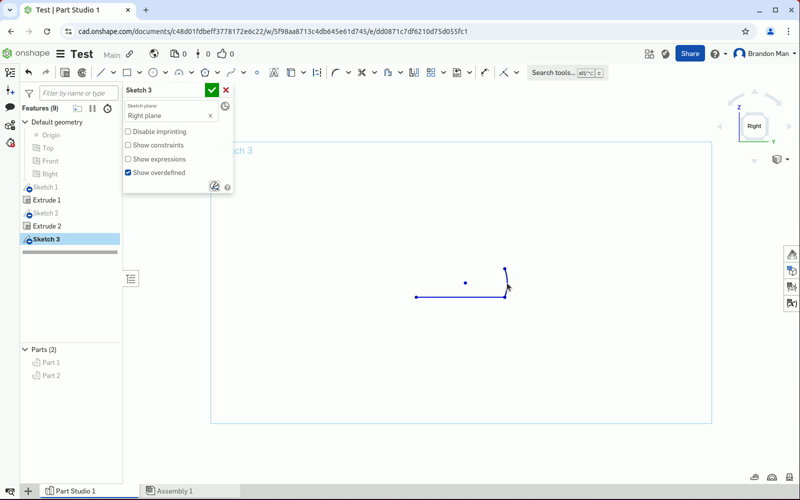
mouse_move(504, 268)
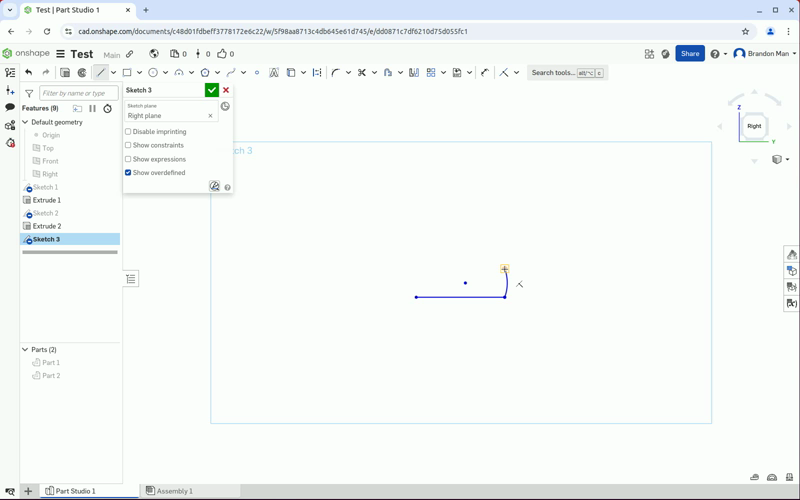
click(504, 268)
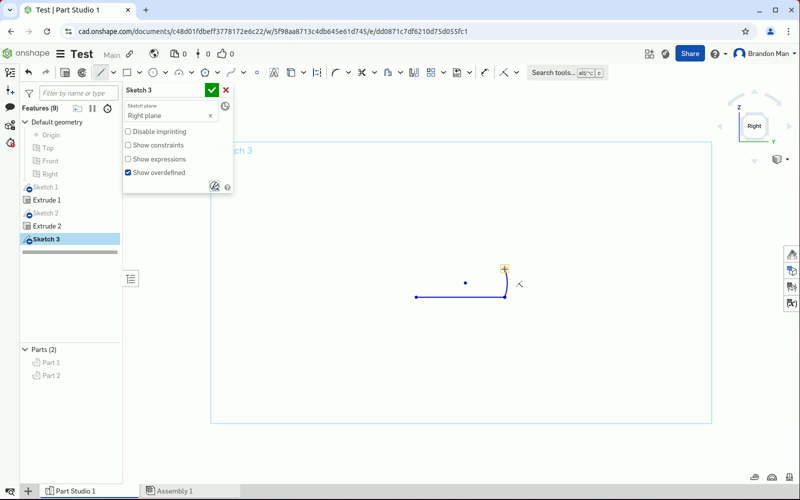
key_down(shift)
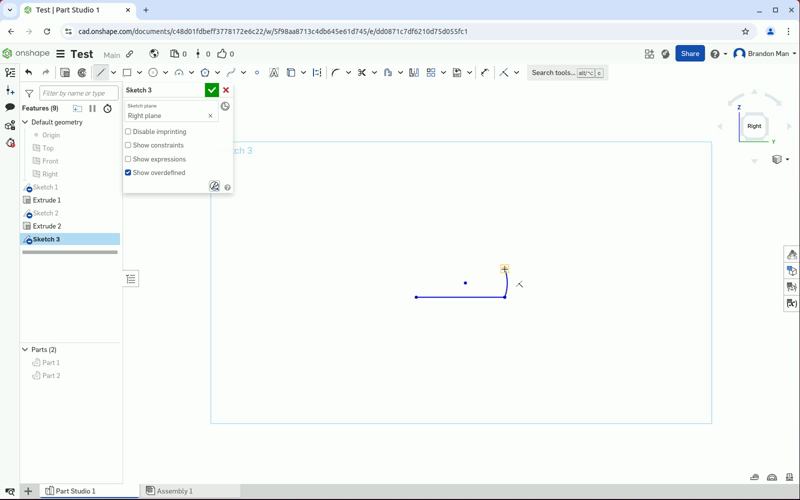
mouse_move(534, 268)
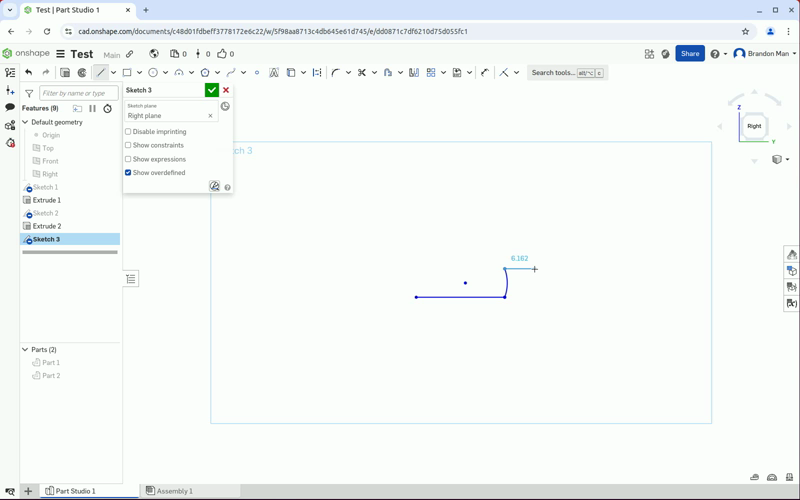
mouse_move(491, 268)
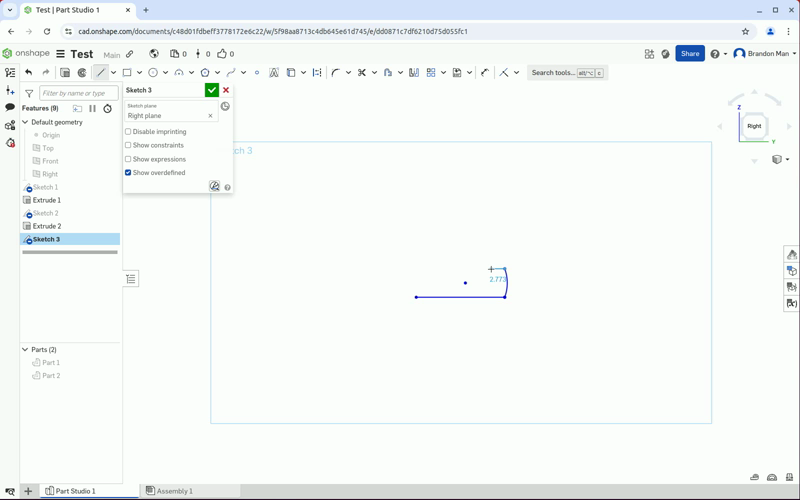
click(491, 268)
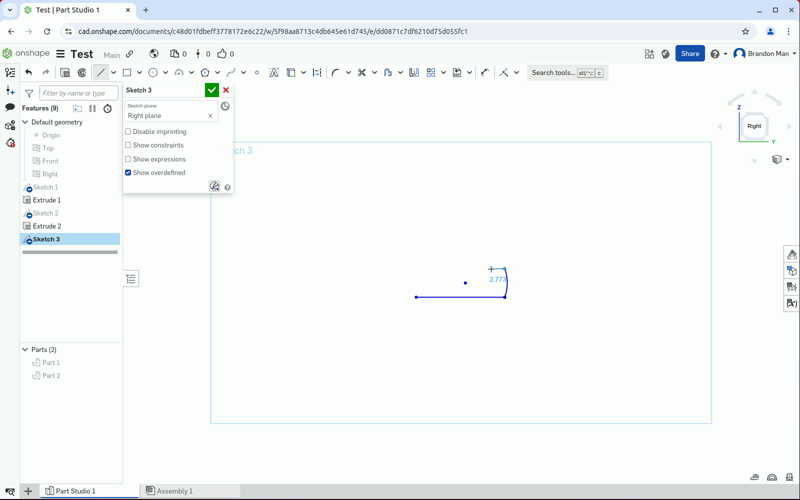
key_up(shift)
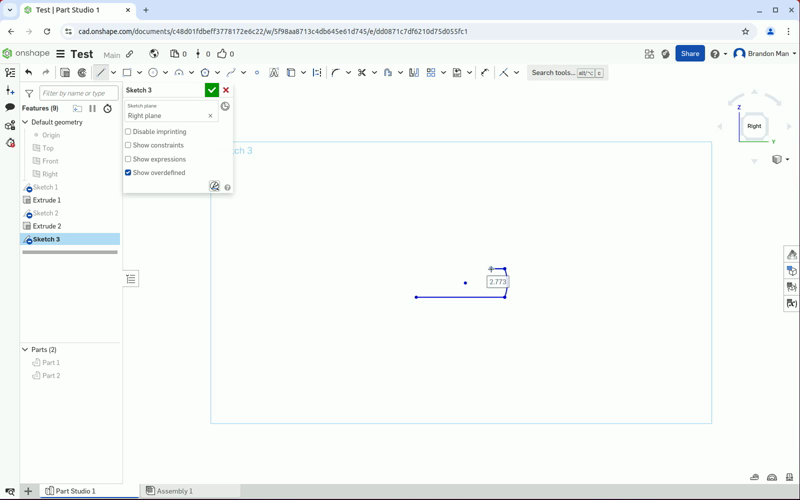
key_down(shift)
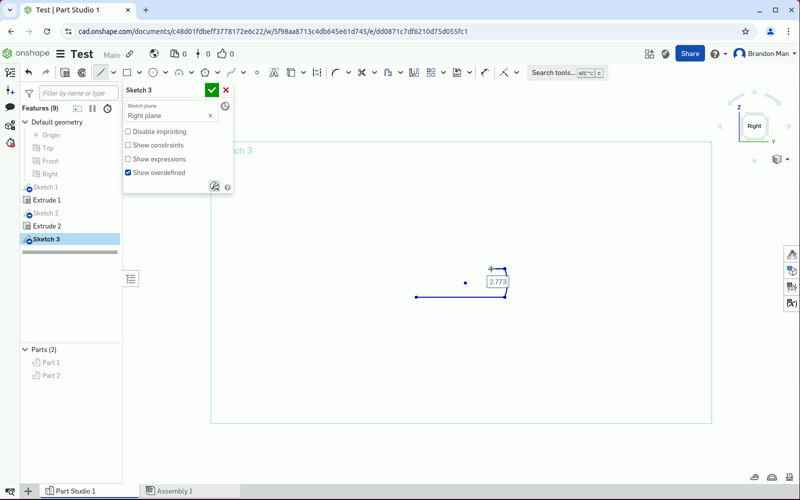
mouse_move(429, 268)
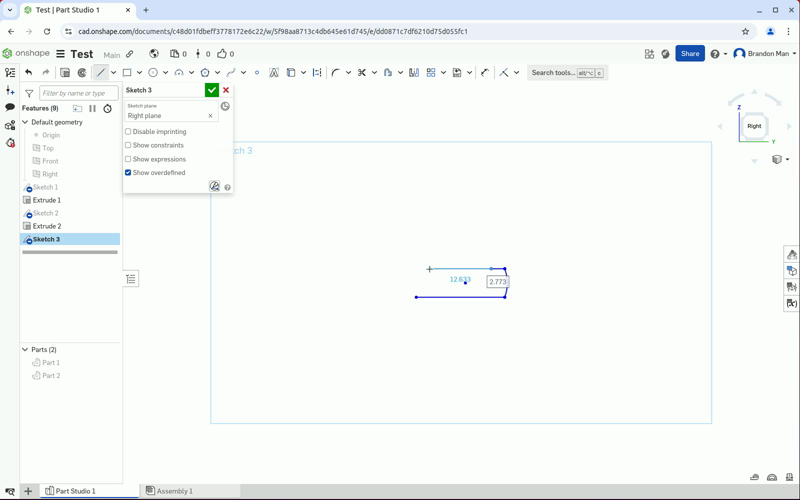
click(429, 268)
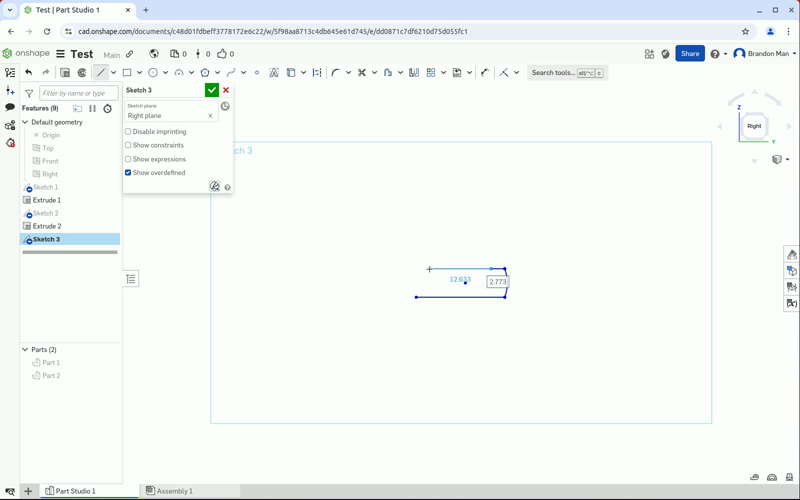
key_up(shift)
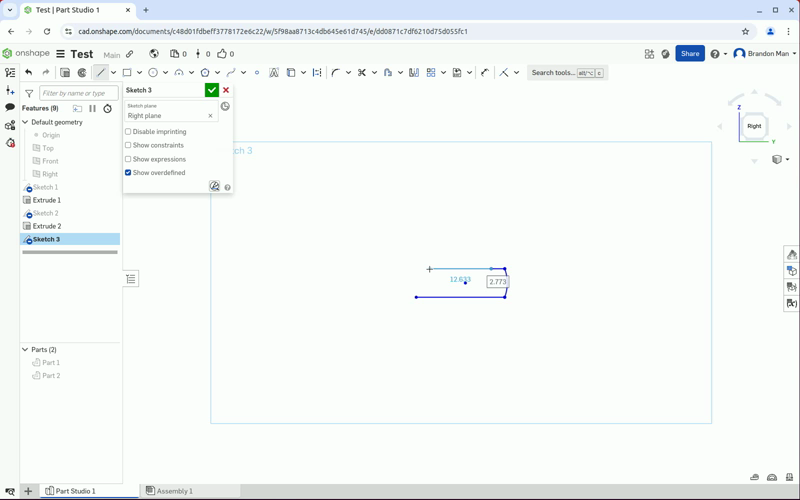
key_down(shift)
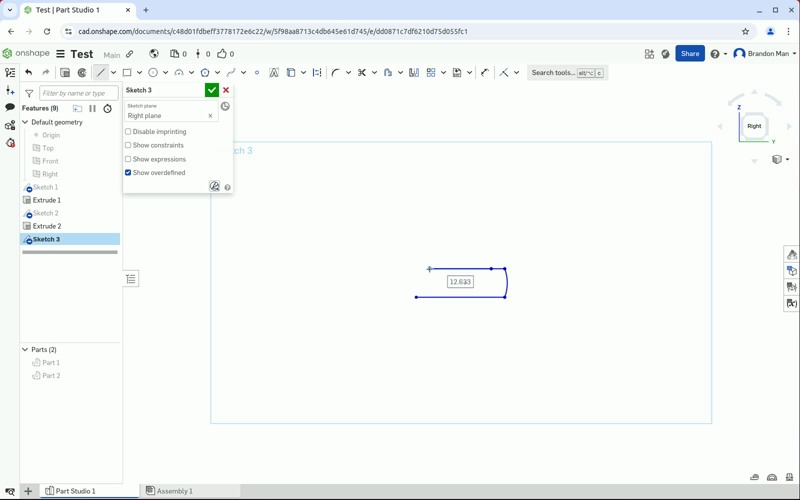
mouse_move(459, 268)
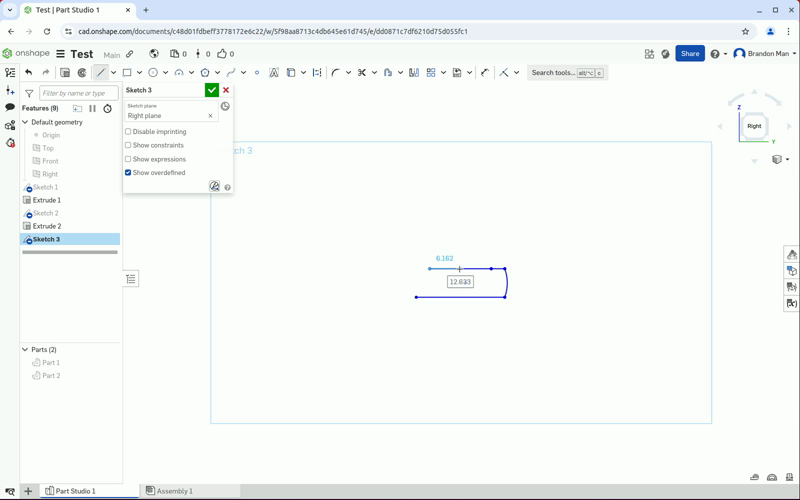
mouse_move(416, 268)
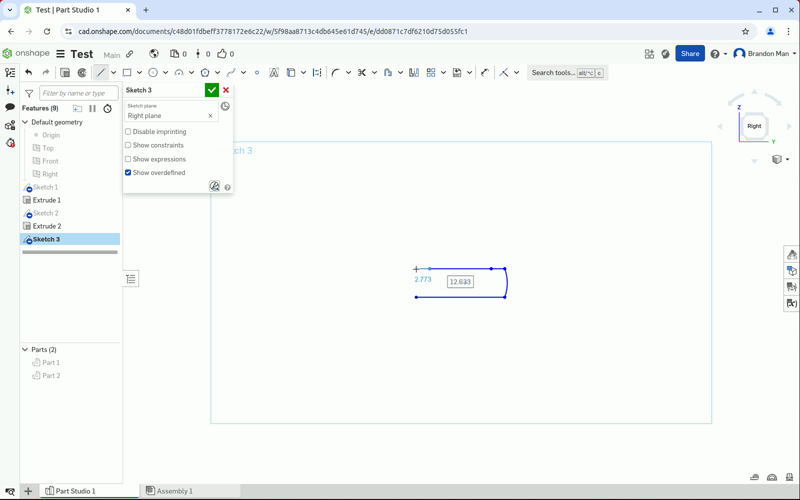
click(416, 268)
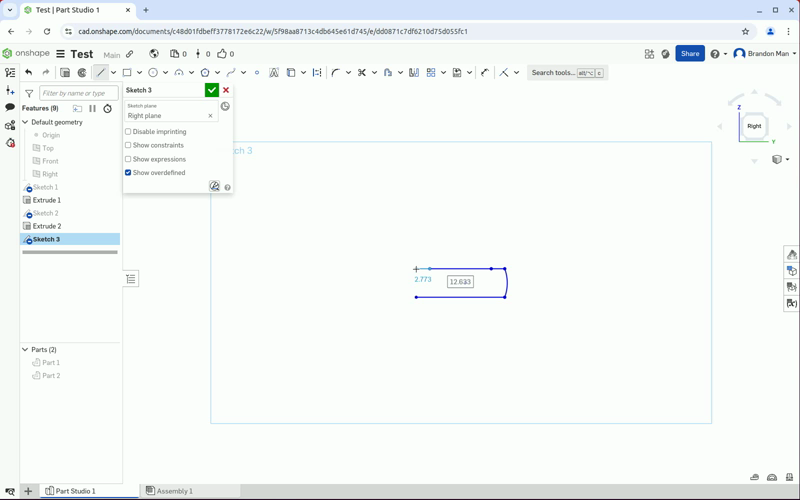
key_up(shift)
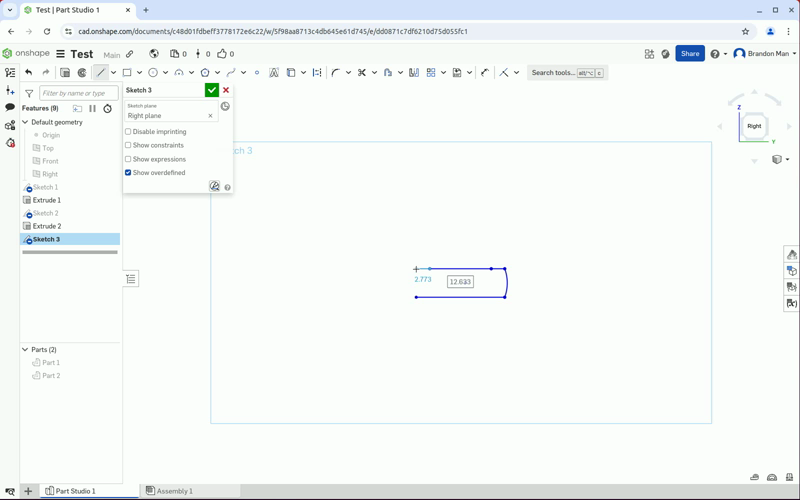
key(esc)
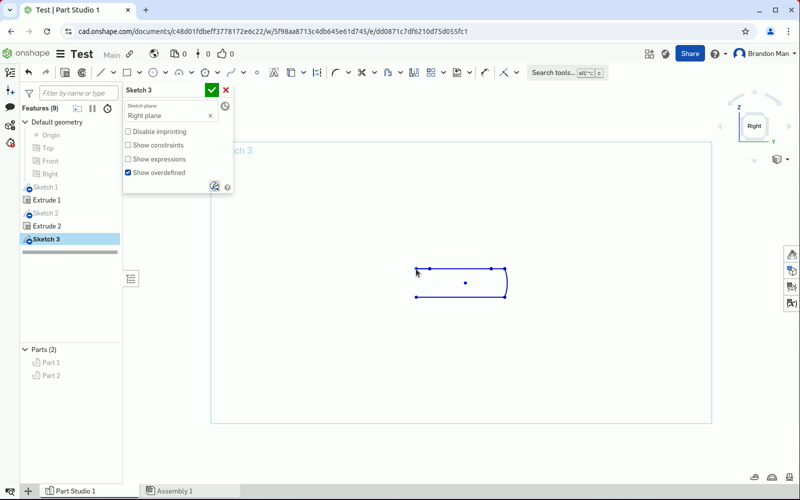
key(a)
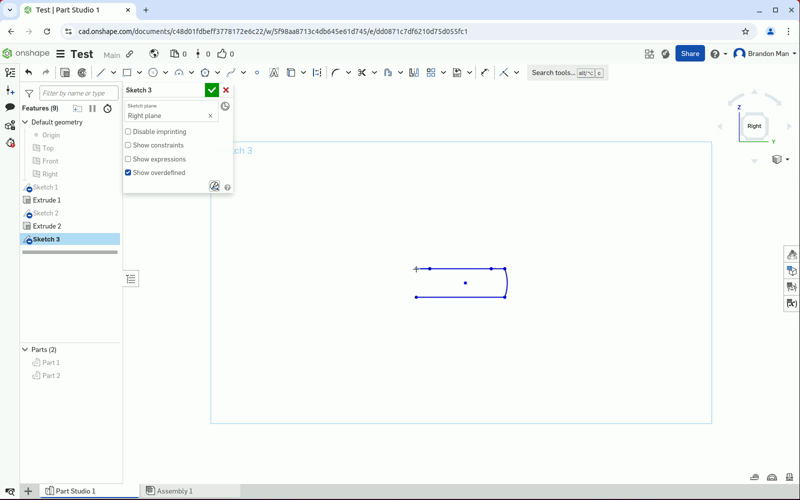
mouse_move(416, 268)
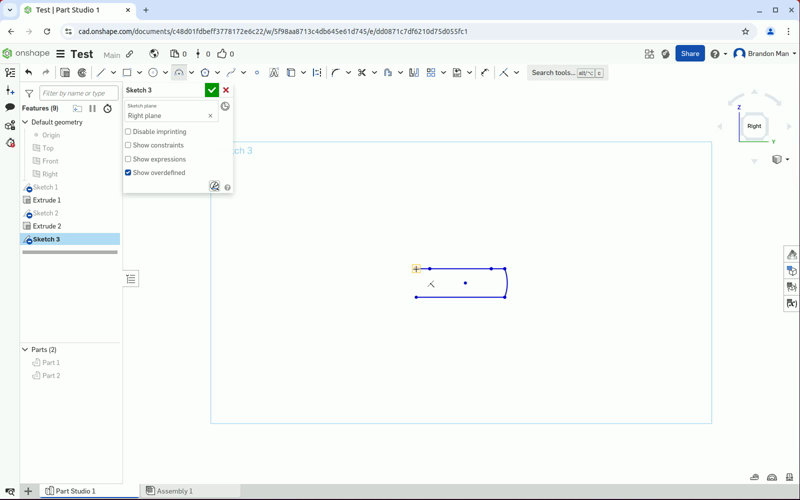
click(416, 268)
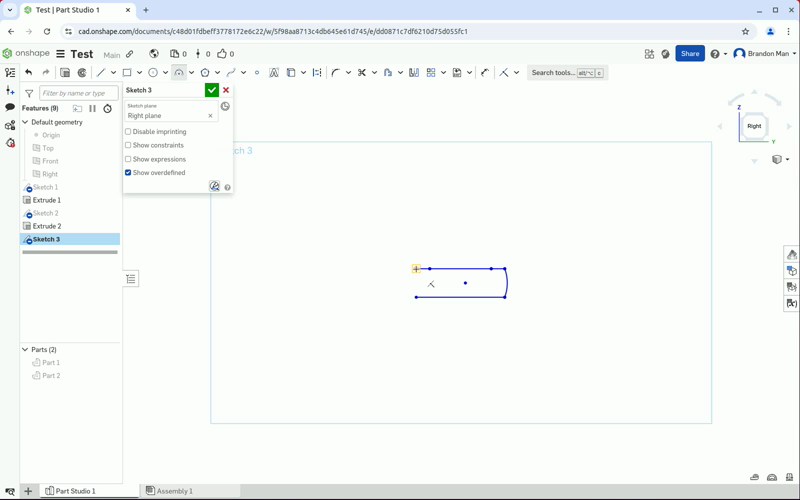
mouse_move(416, 297)
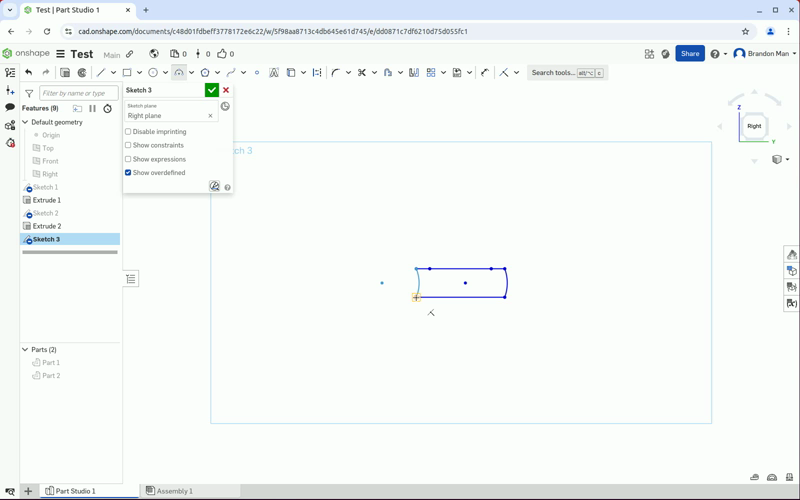
click(416, 297)
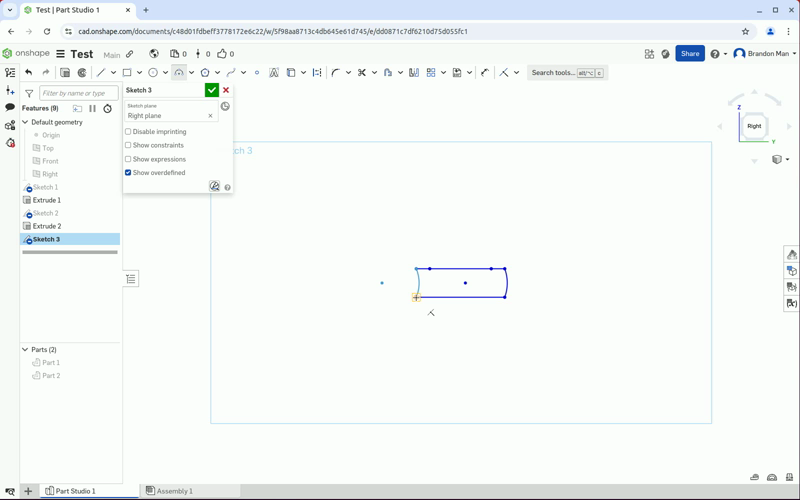
key_down(shift)
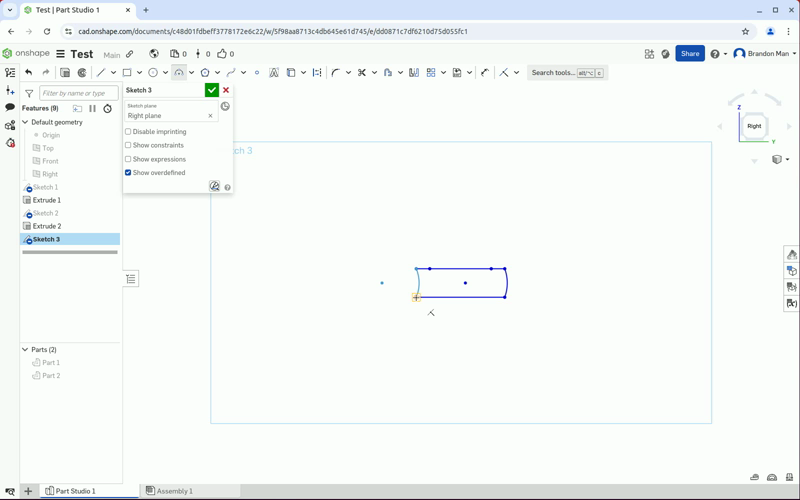
mouse_move(413, 282)
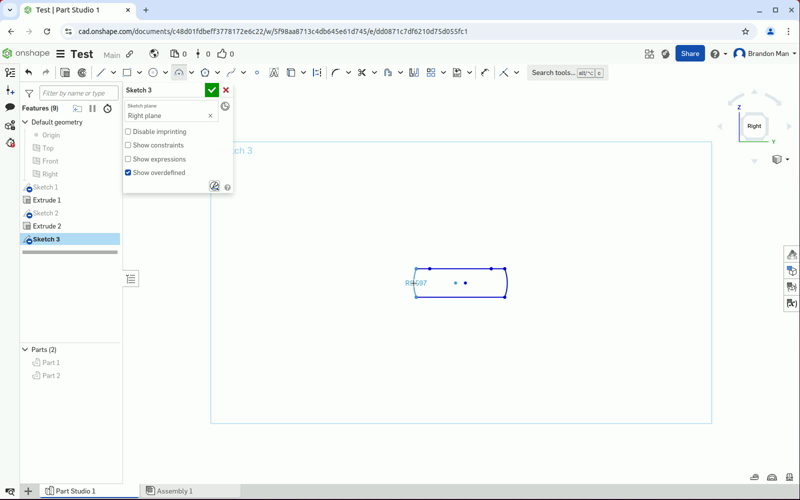
click(413, 282)
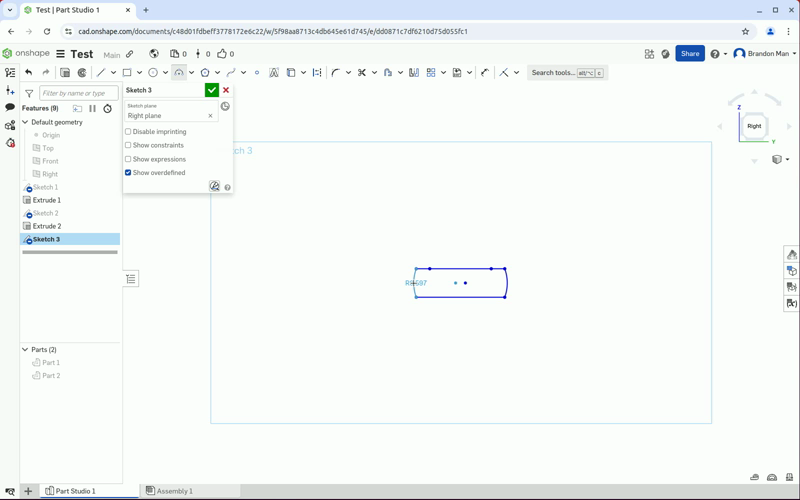
key_up(shift)
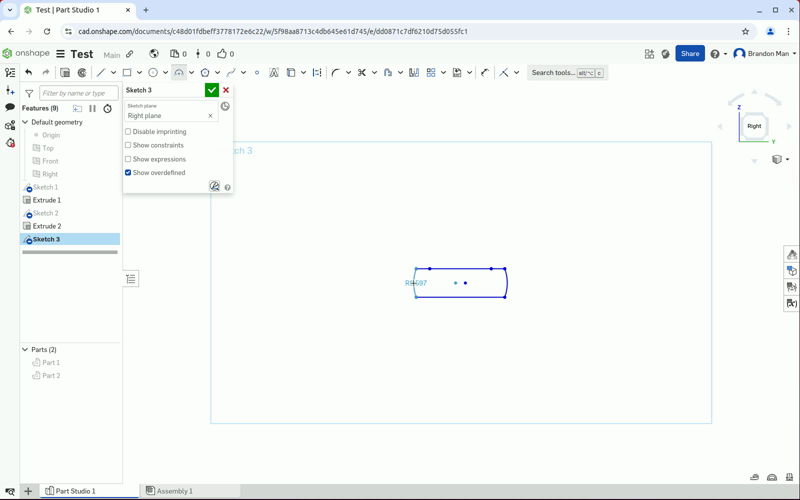
key(esc)
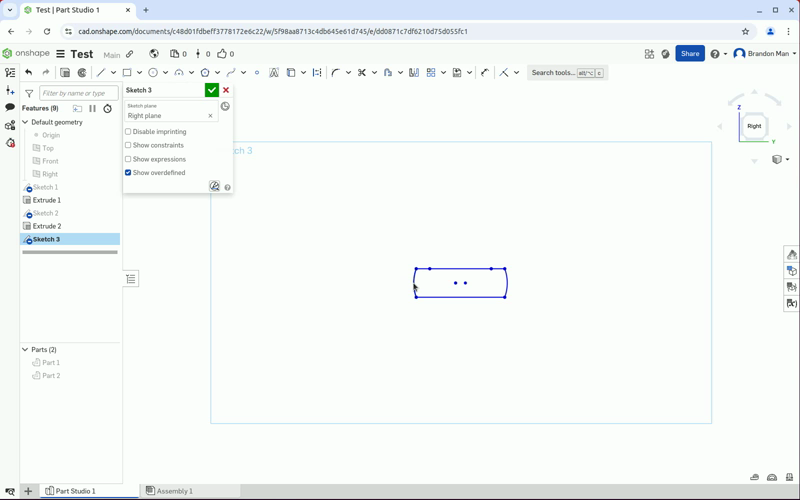
mouse_move(475, 270)
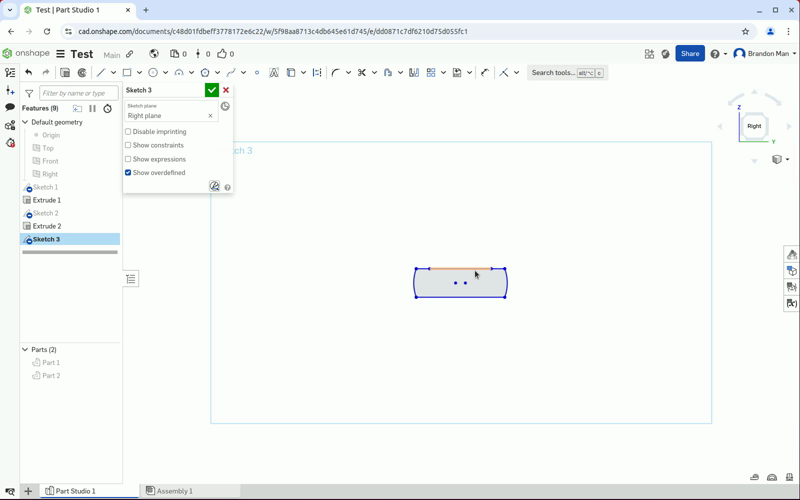
click(475, 270)
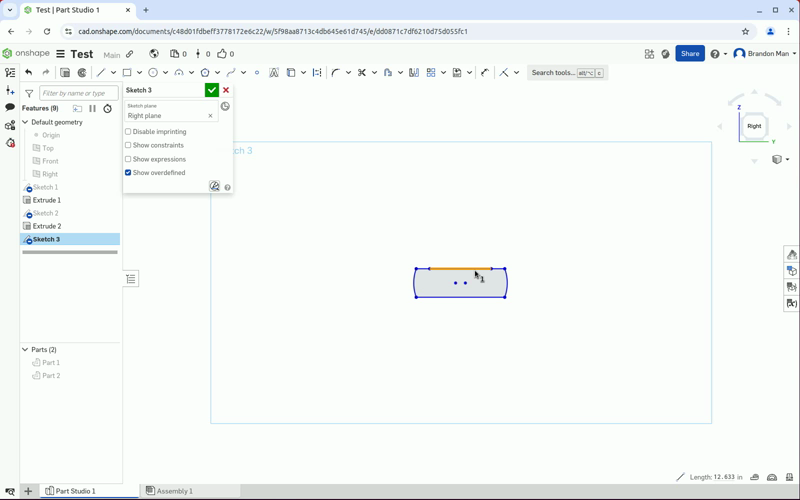
mouse_move(73, 352)
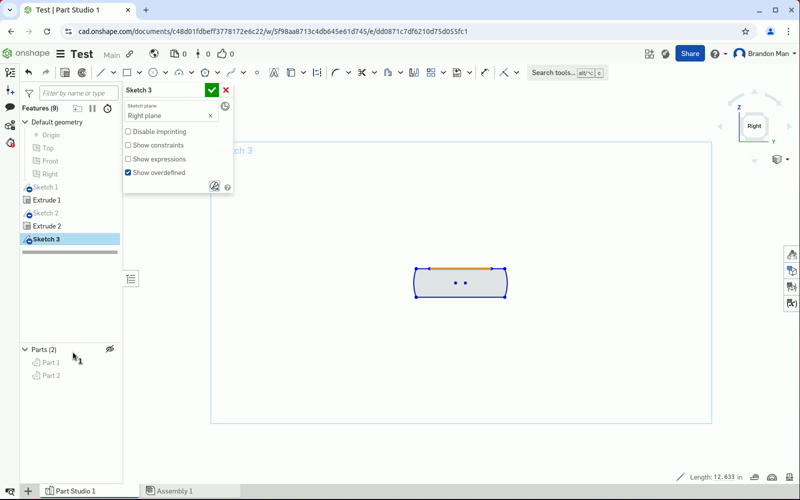
key(shift+y)
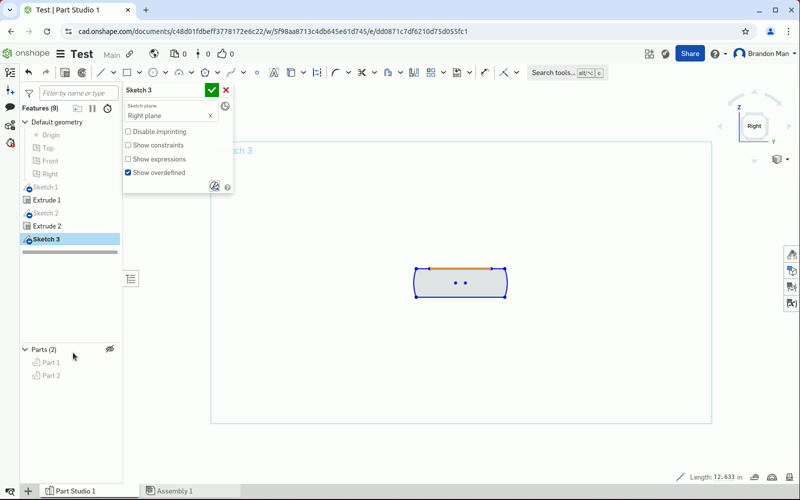
key(shift+e)
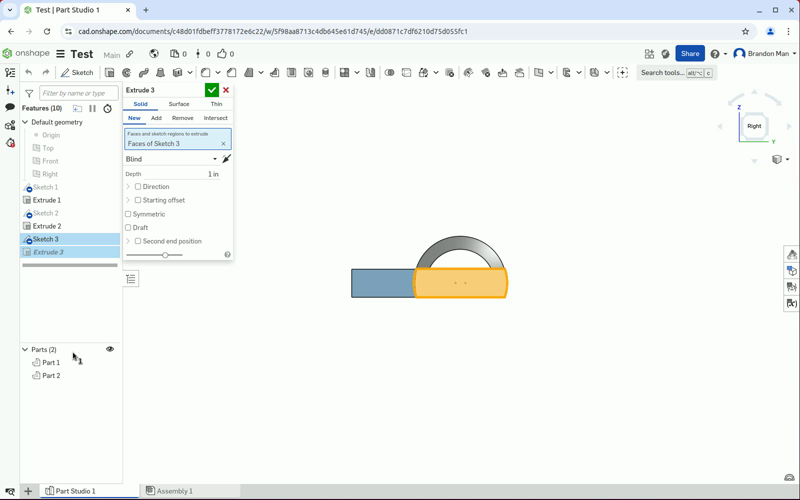
mouse_move(143, 106)
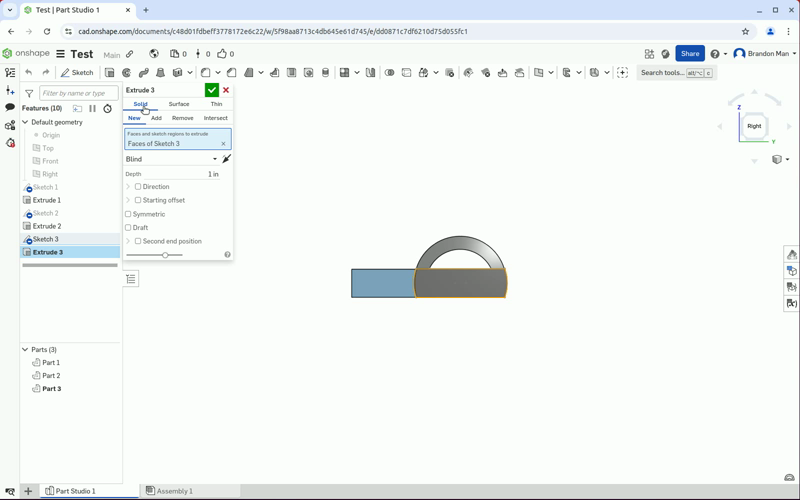
click(143, 106)
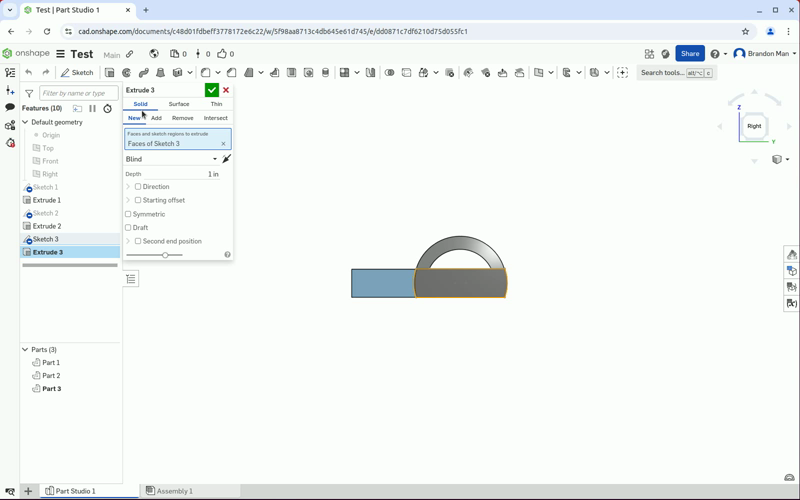
mouse_move(137, 120)
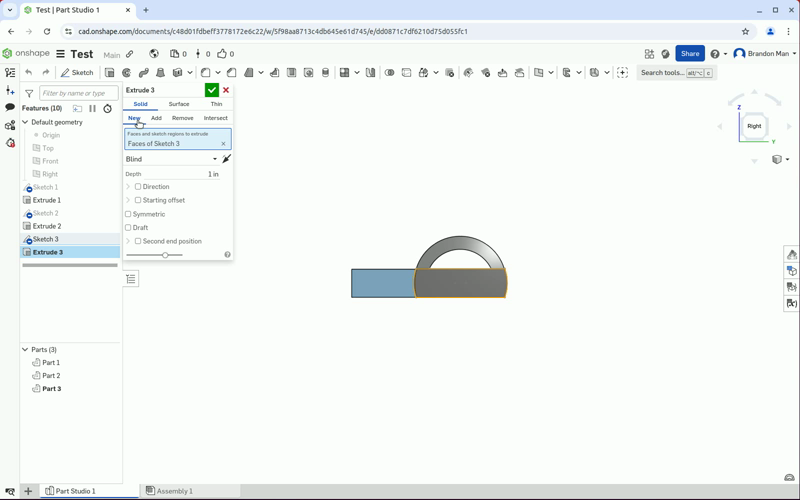
click(137, 120)
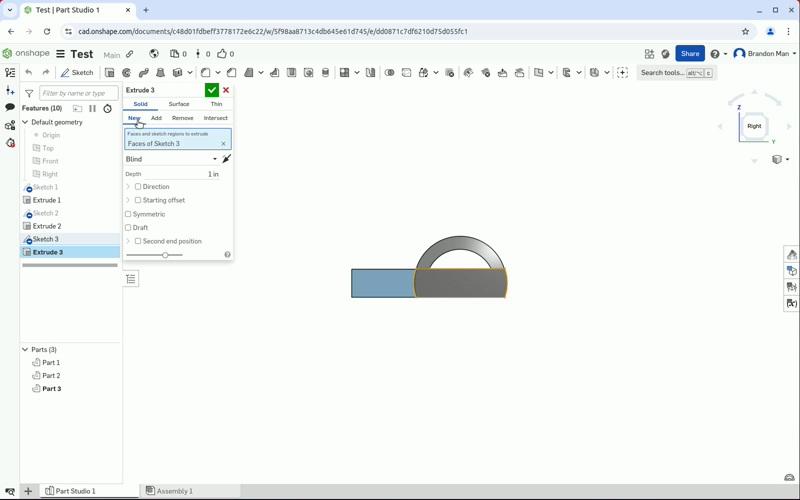
key(tab, 4)
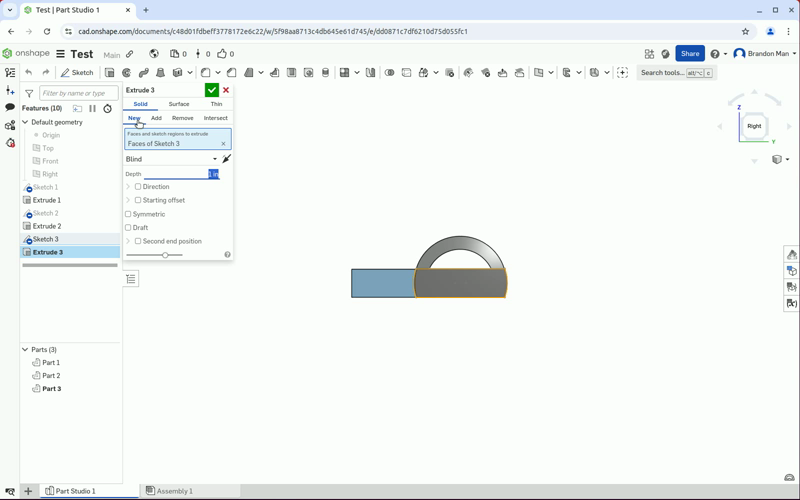
text(46.216)
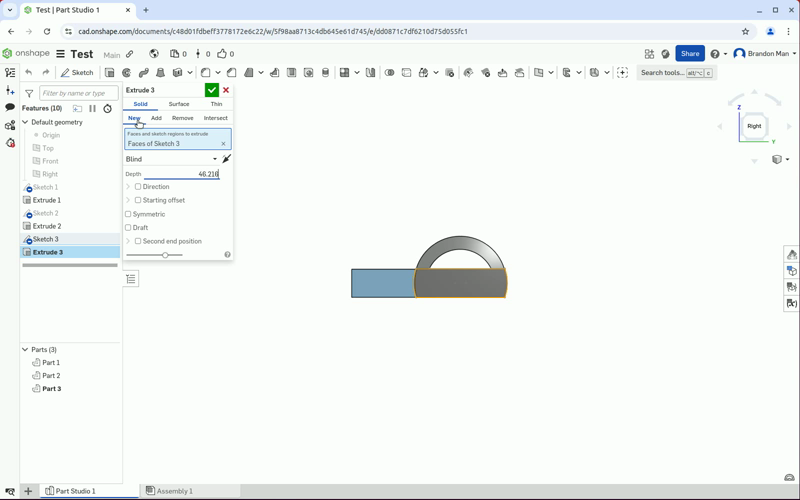
key(tab, 3)
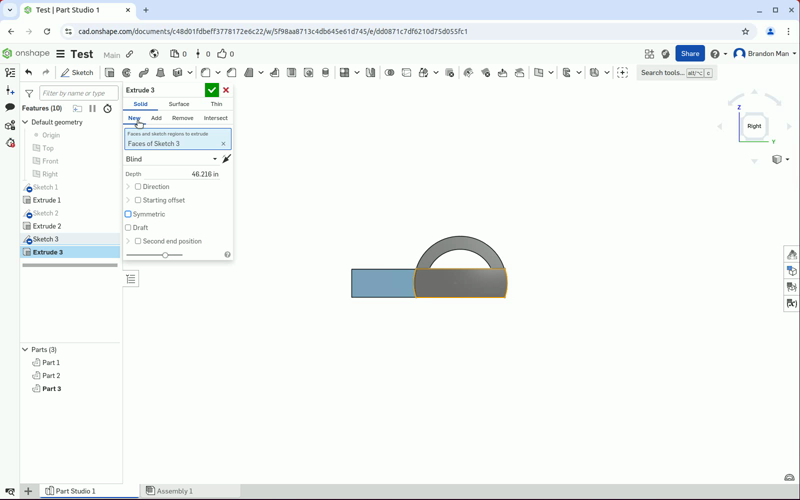
key(space)
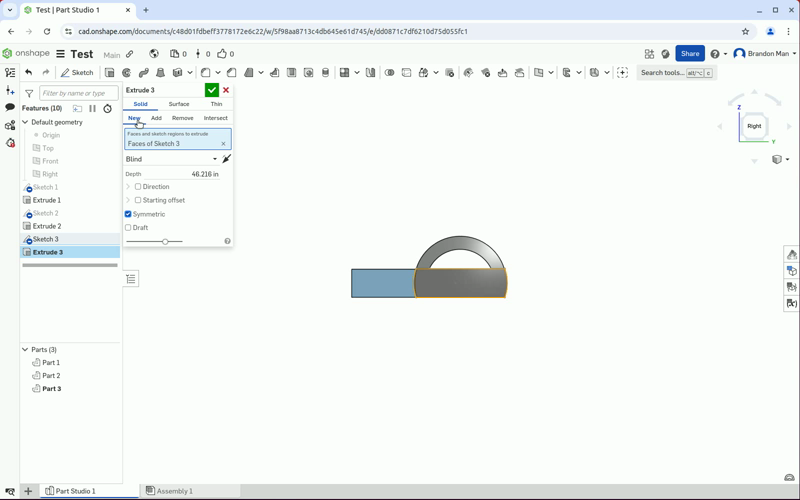
key(enter)
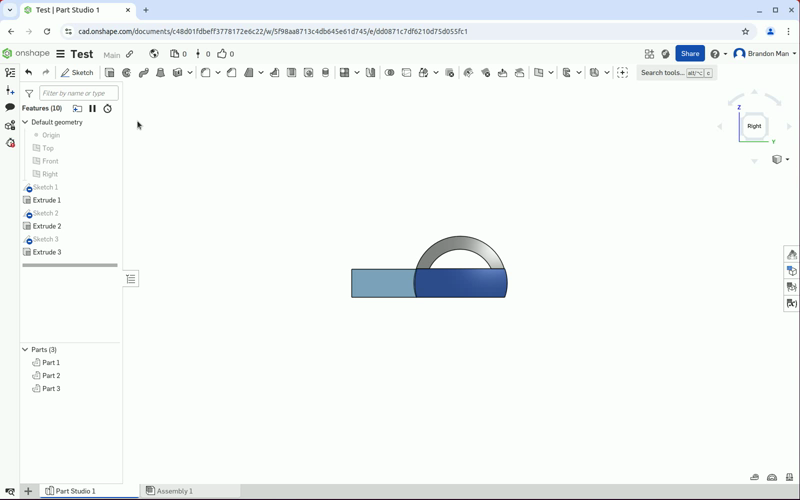
key(shift+h)
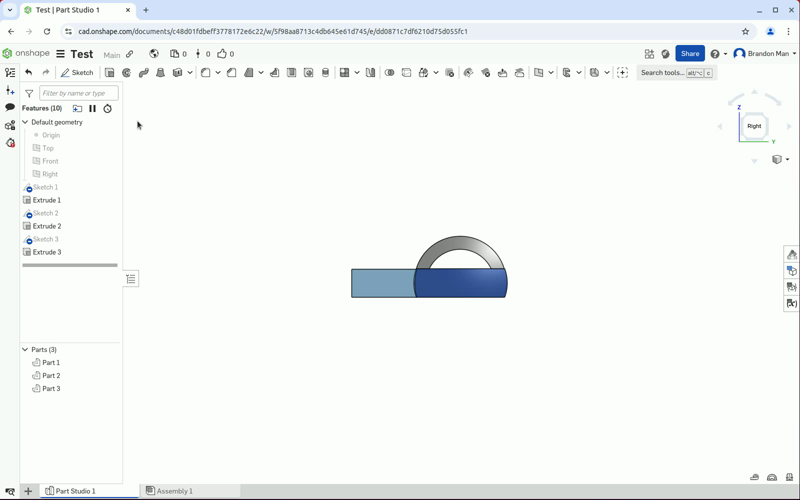
key(shift+h)
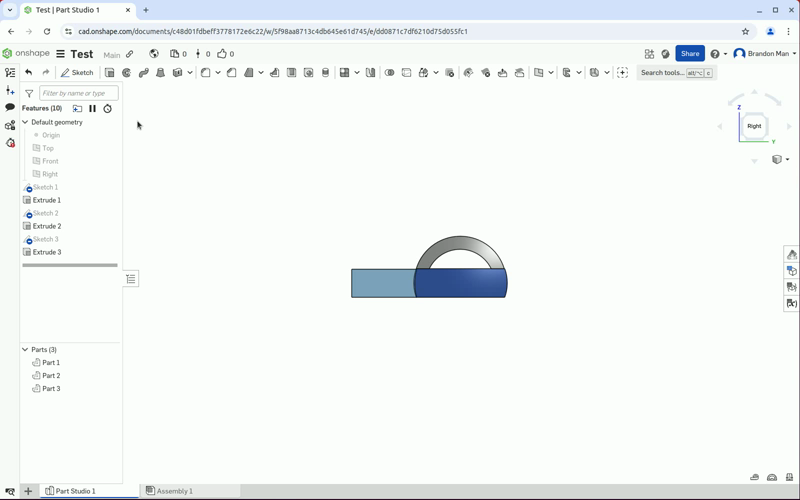
mouse_move(73, 189)
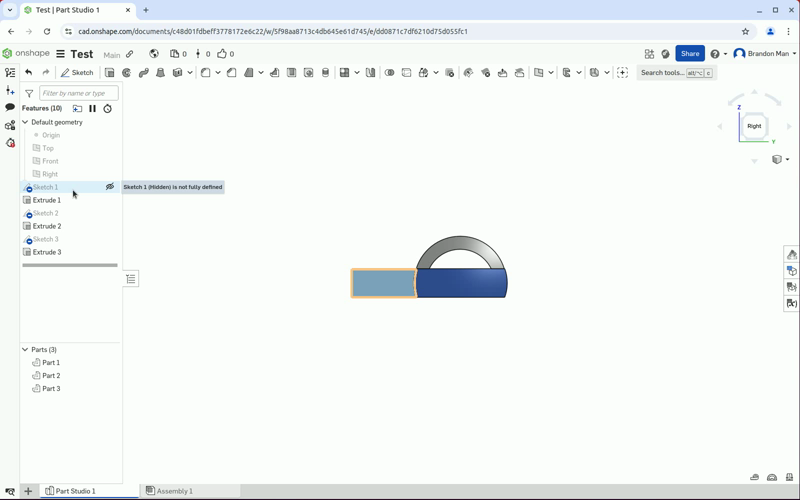
click(73, 189)
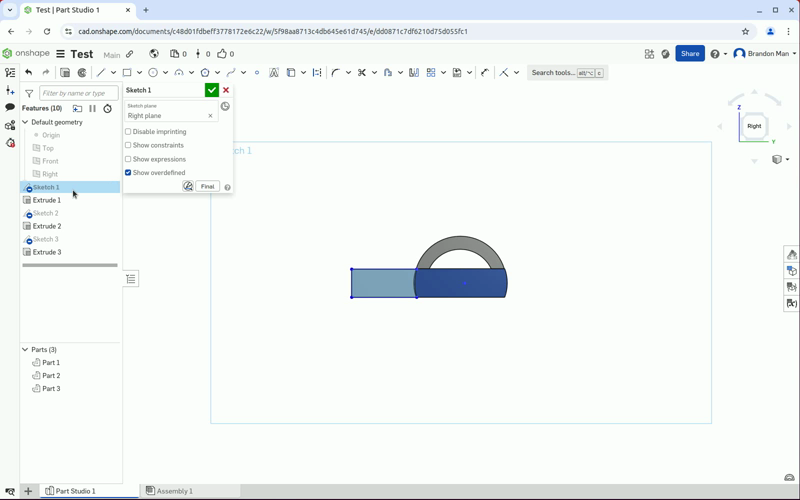
mouse_move(229, 92)
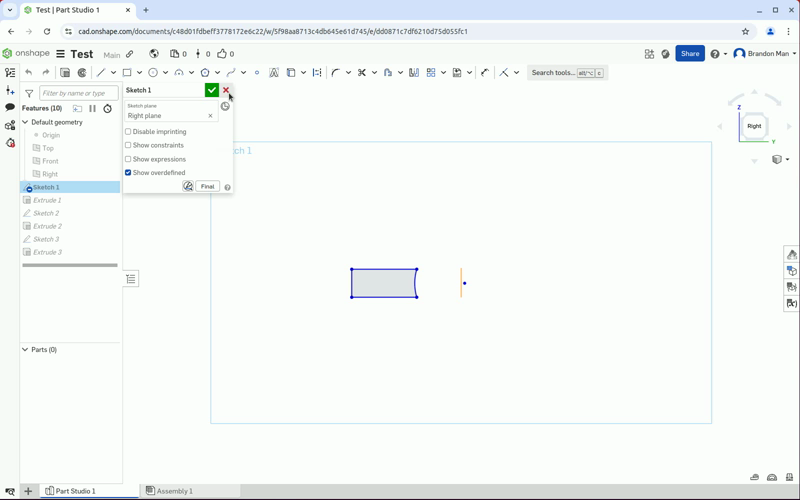
click(229, 92)
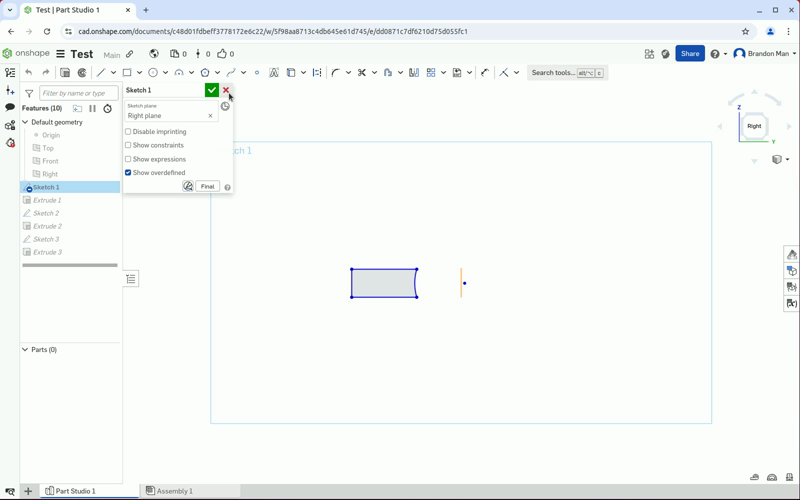
key(shift+s)
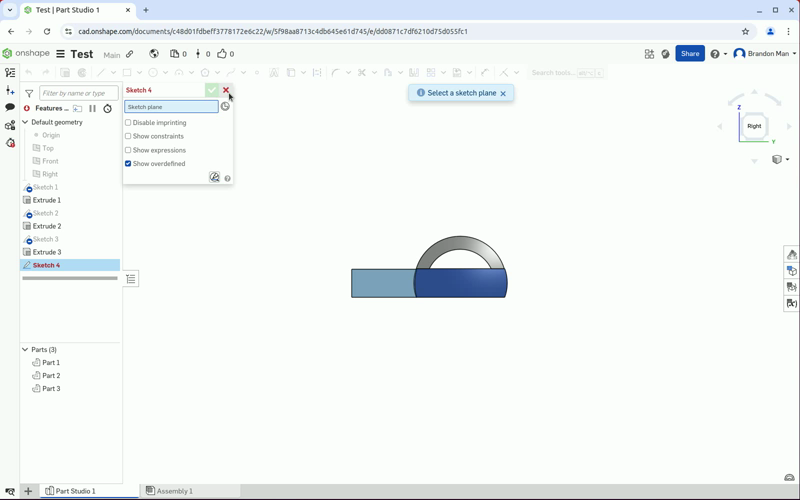
mouse_move(73, 176)
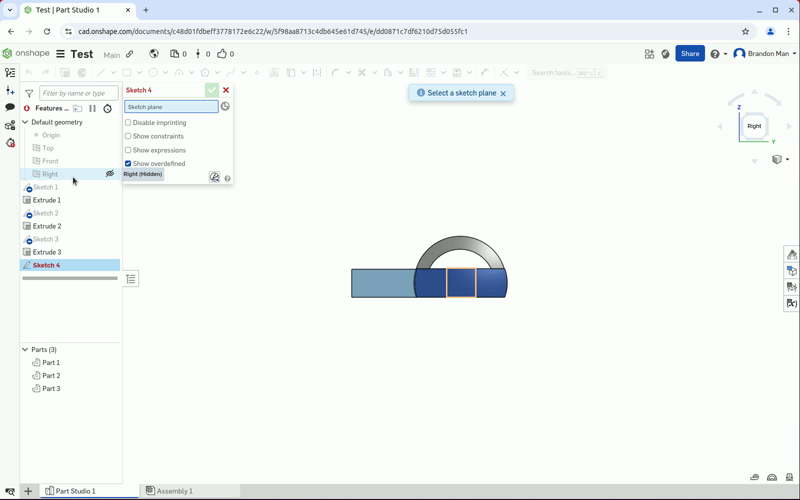
click(73, 176)
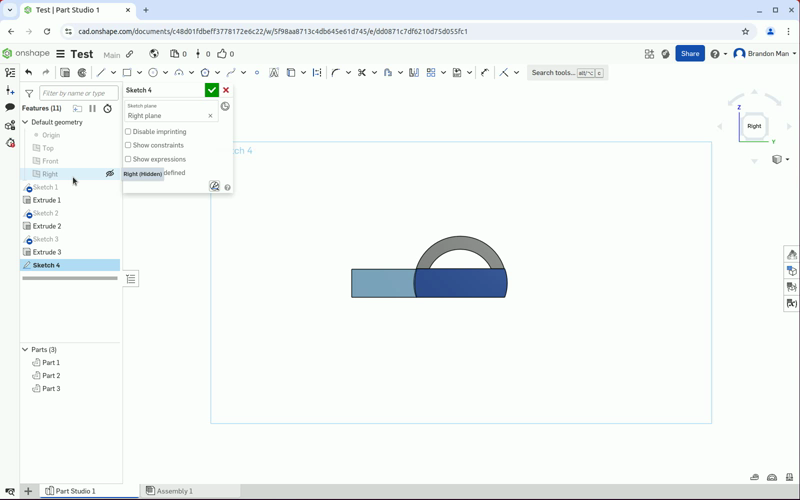
mouse_move(73, 352)
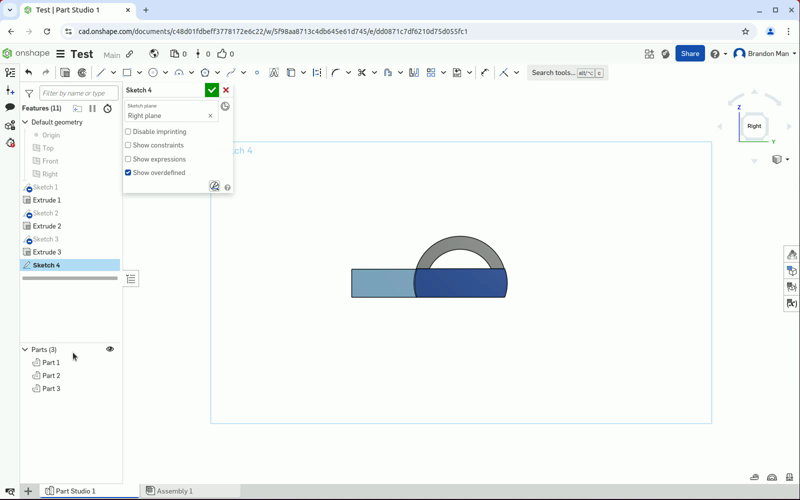
key(y)
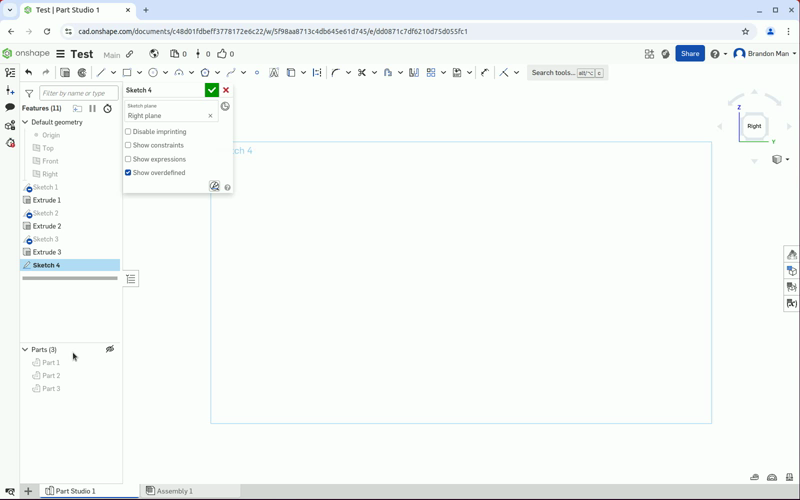
key(l)
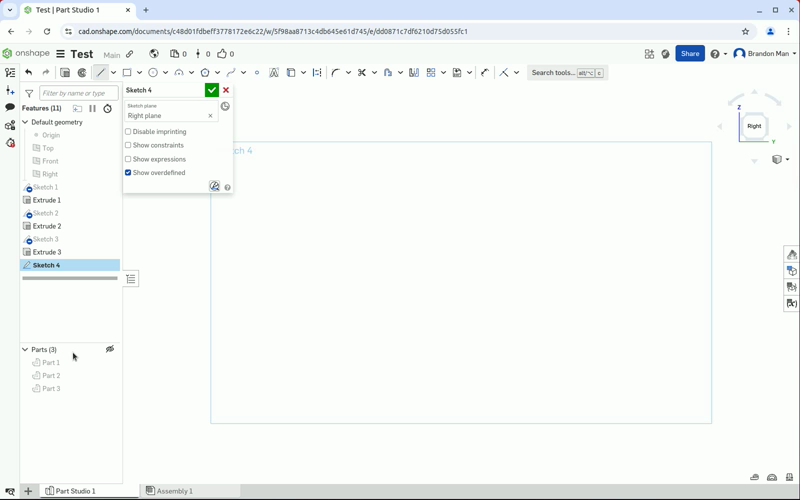
key_down(shift)
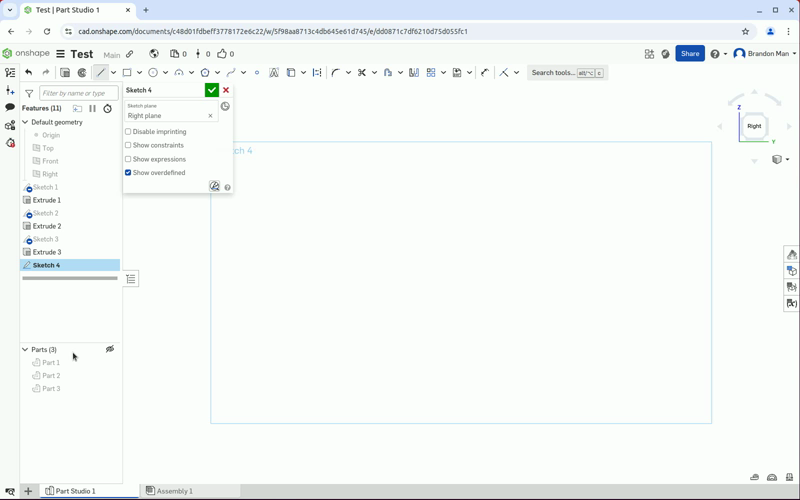
mouse_move(505, 297)
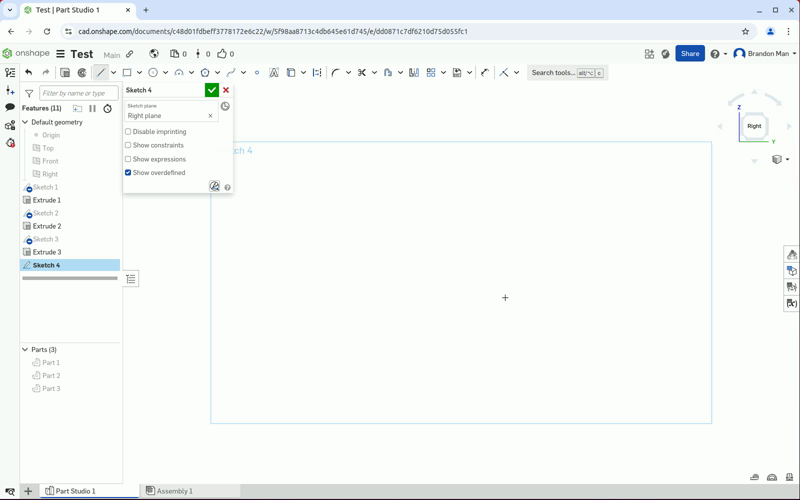
click(505, 297)
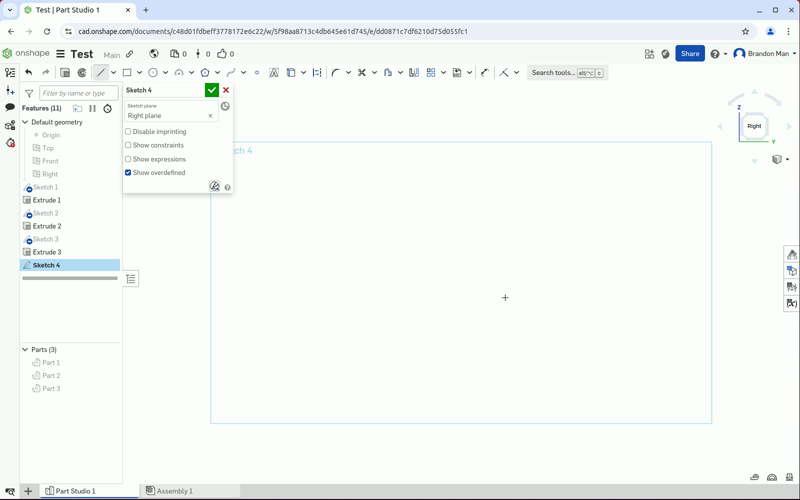
key_up(shift)
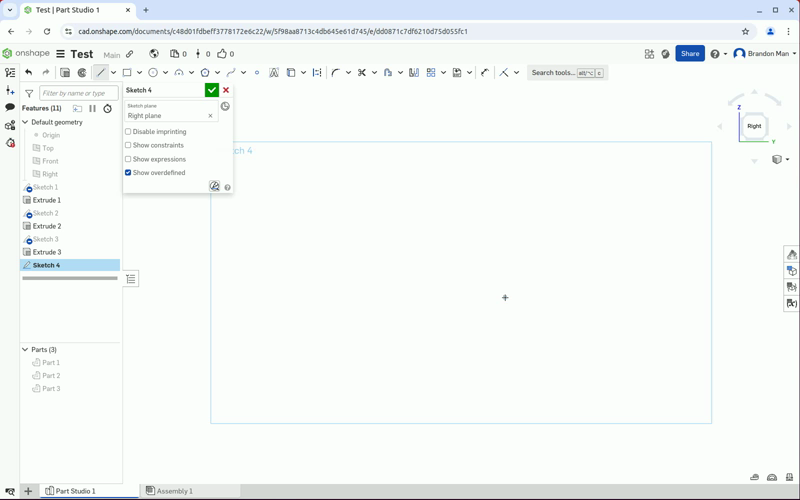
key_down(shift)
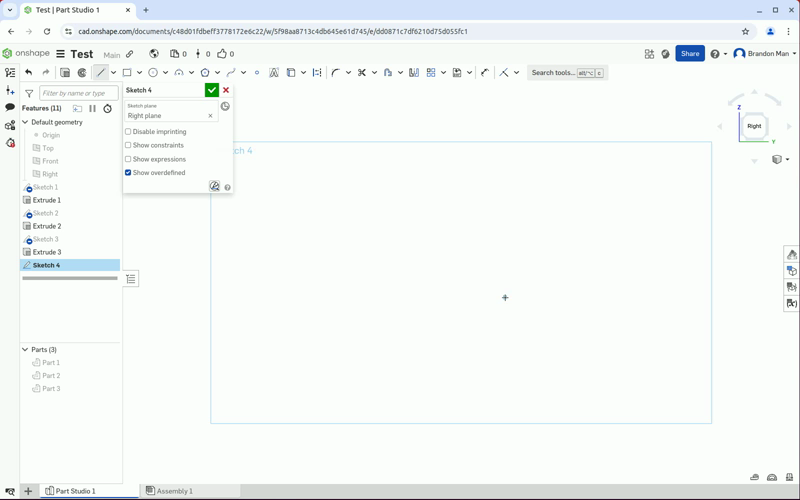
mouse_move(570, 297)
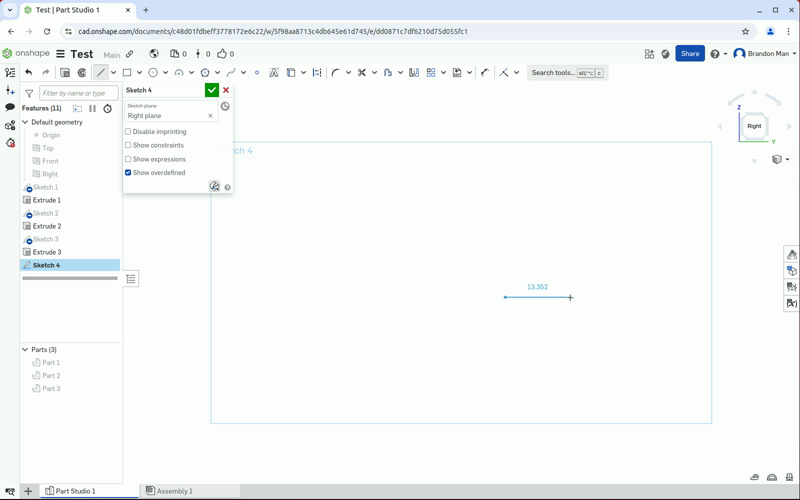
click(570, 297)
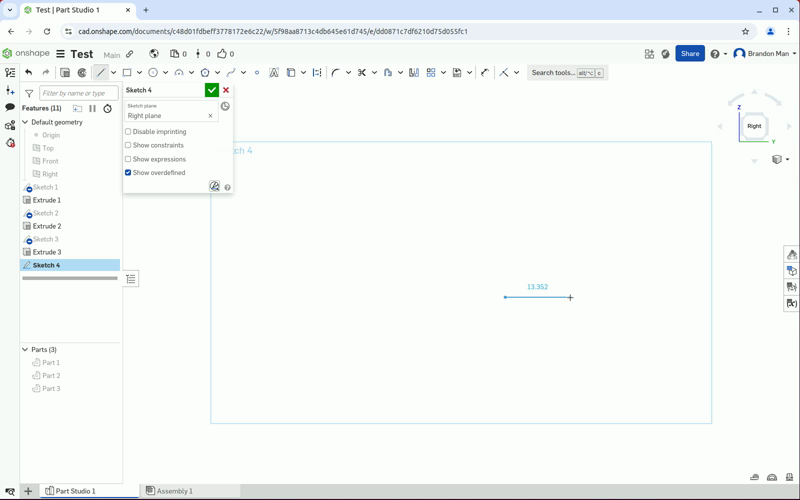
key_up(shift)
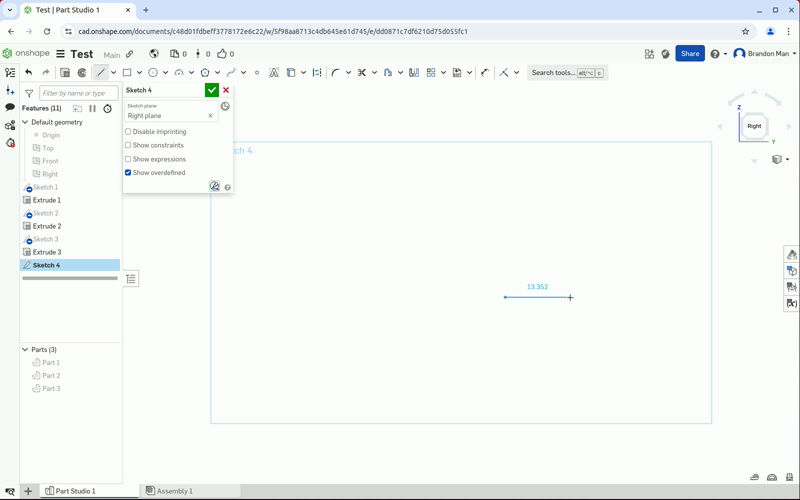
key_down(shift)
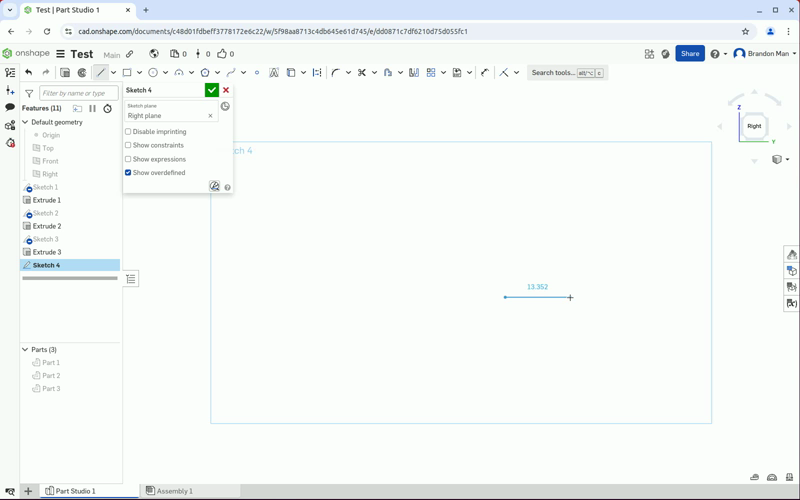
mouse_move(589, 297)
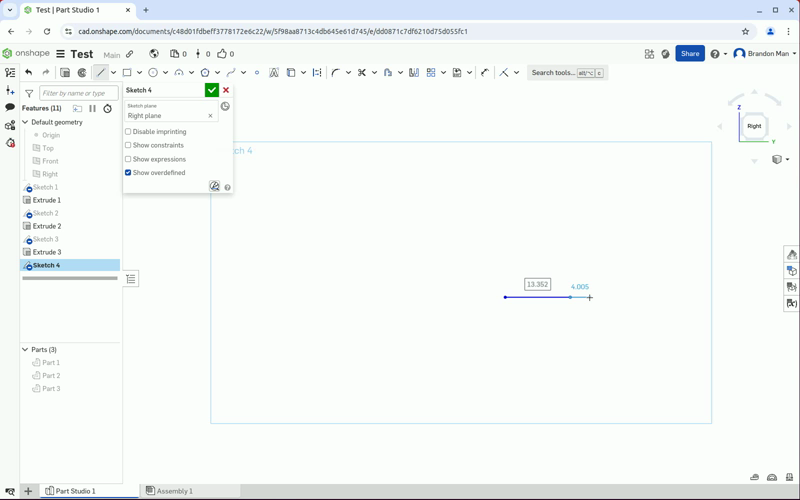
mouse_move(570, 269)
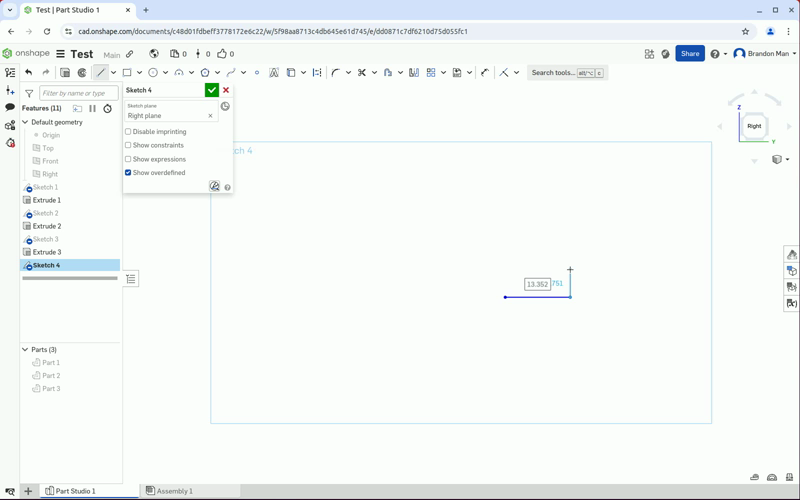
click(570, 269)
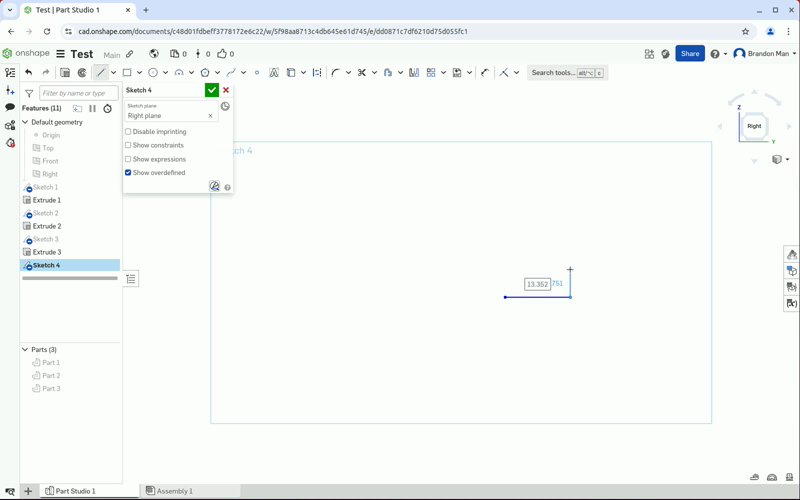
key_up(shift)
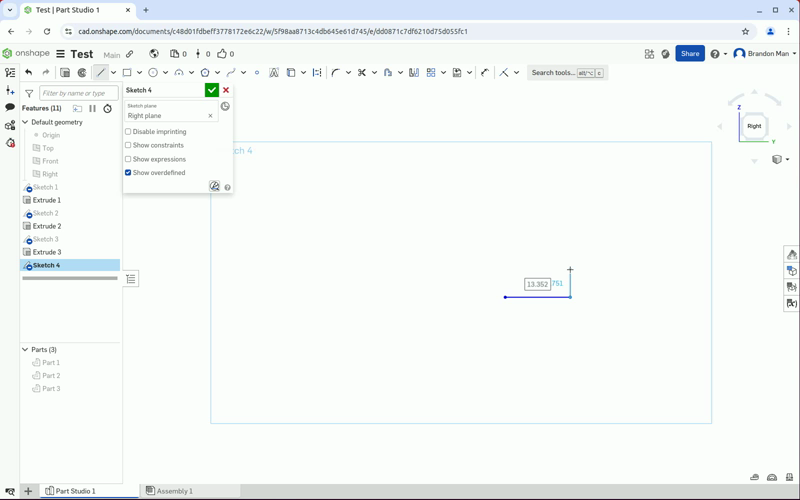
key_down(shift)
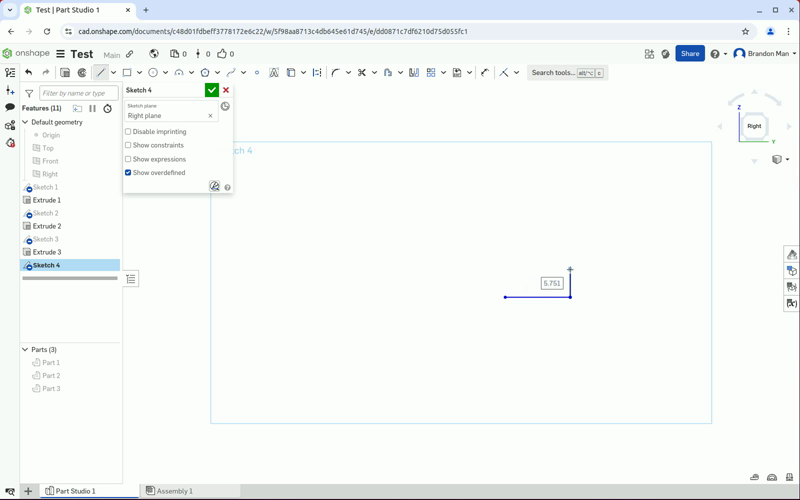
mouse_move(505, 269)
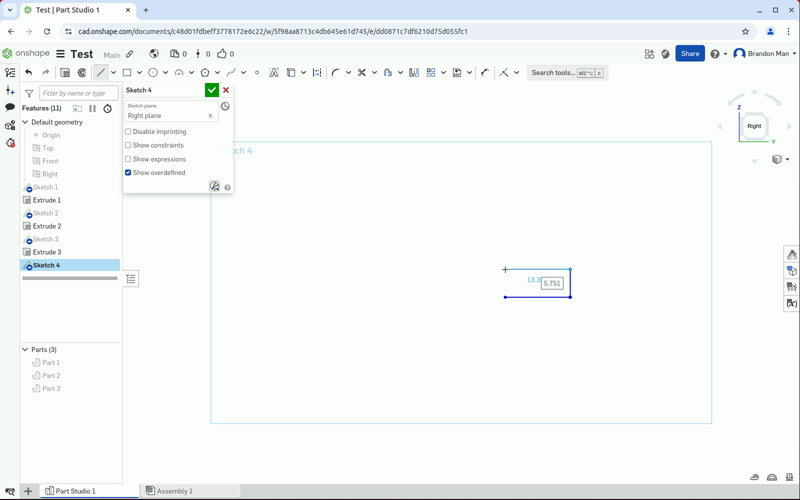
click(505, 269)
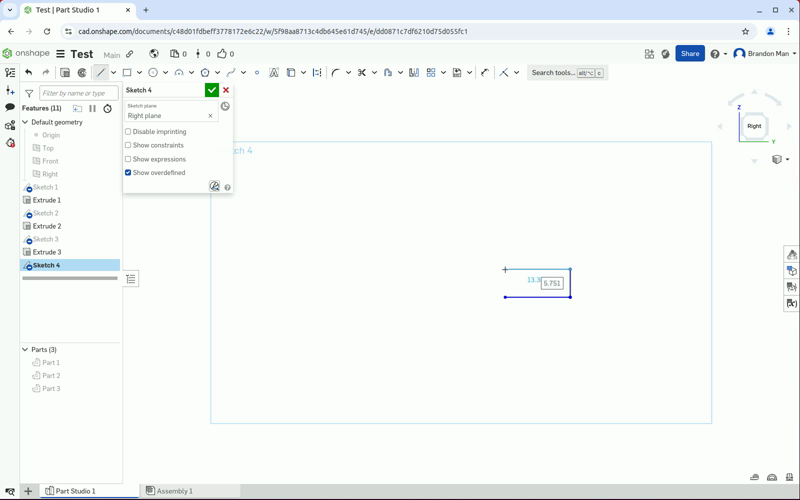
key_up(shift)
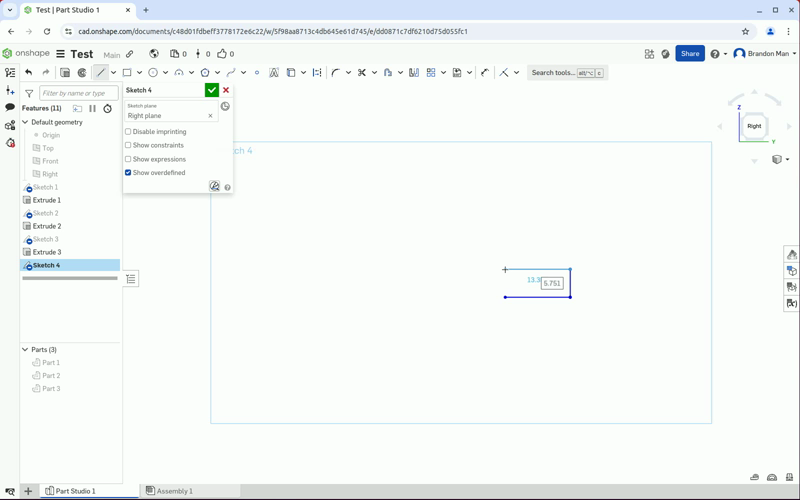
key(esc)
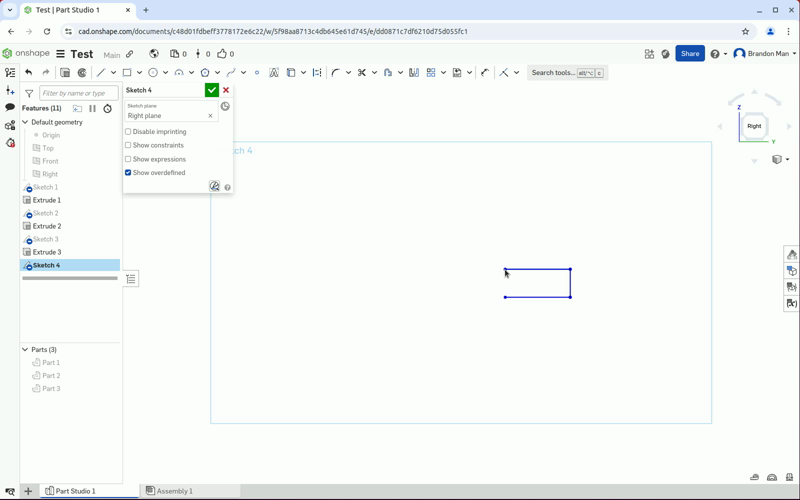
key(a)
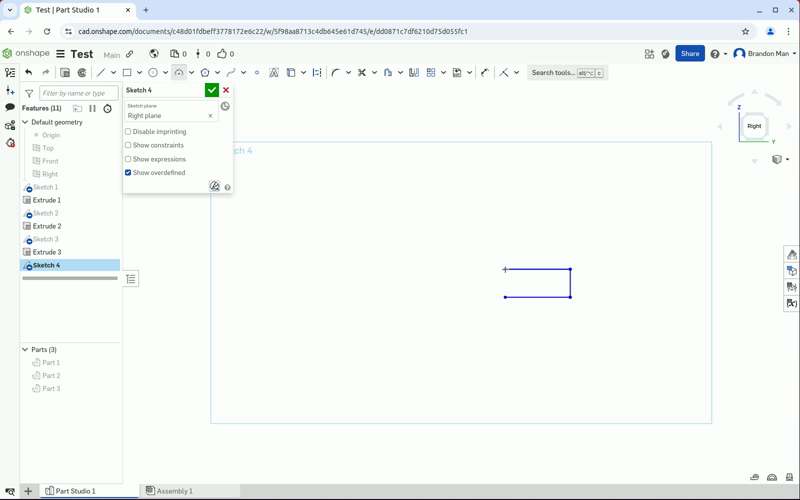
mouse_move(505, 269)
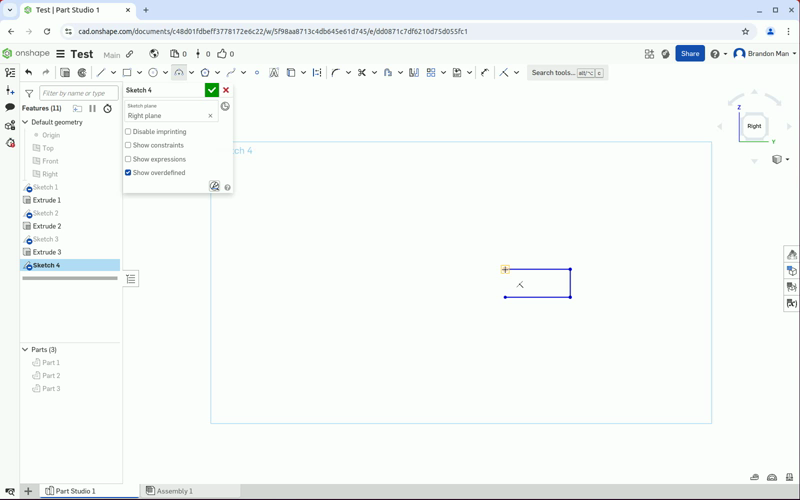
click(505, 269)
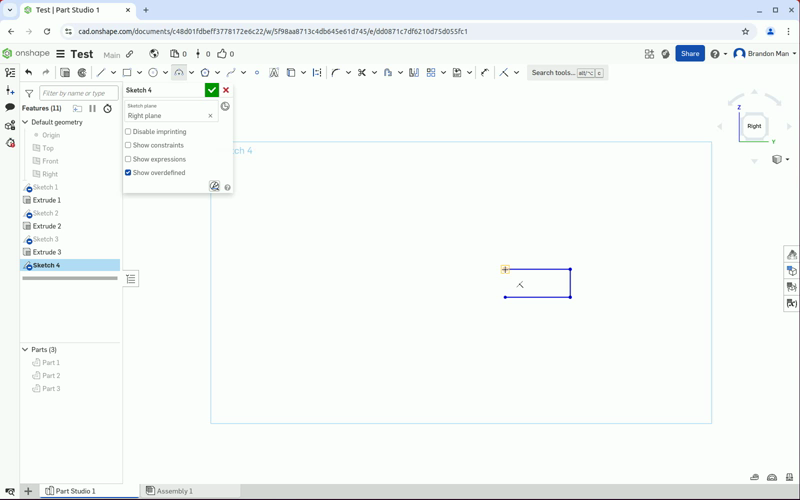
mouse_move(505, 297)
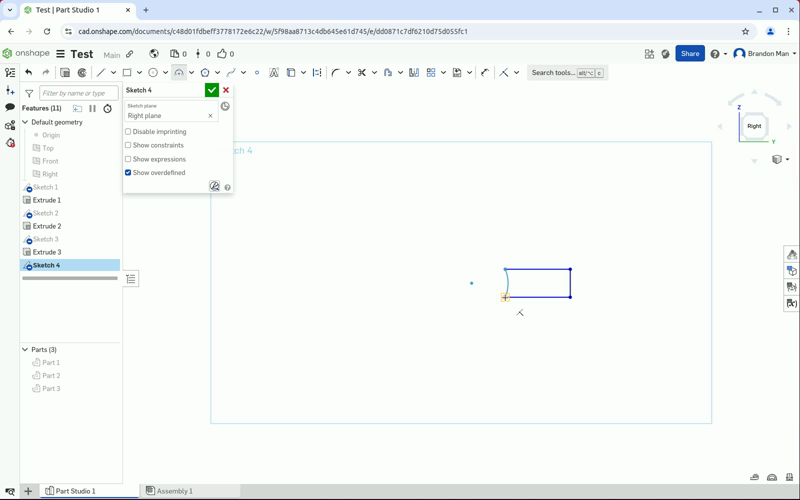
click(505, 297)
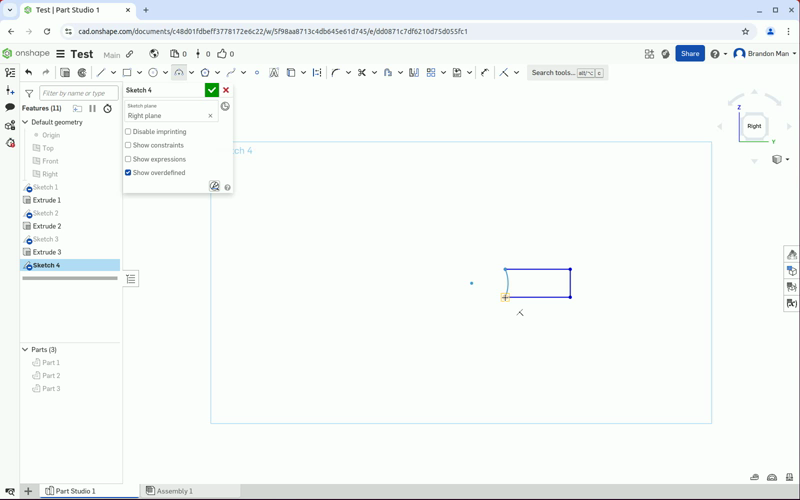
key_down(shift)
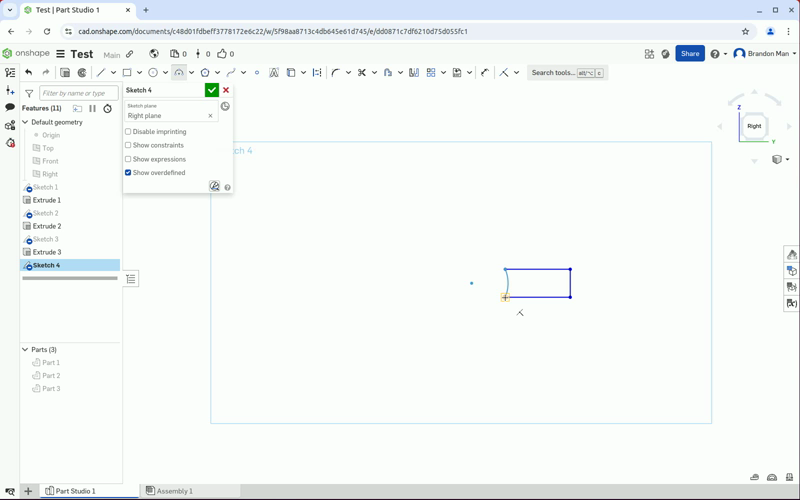
mouse_move(507, 282)
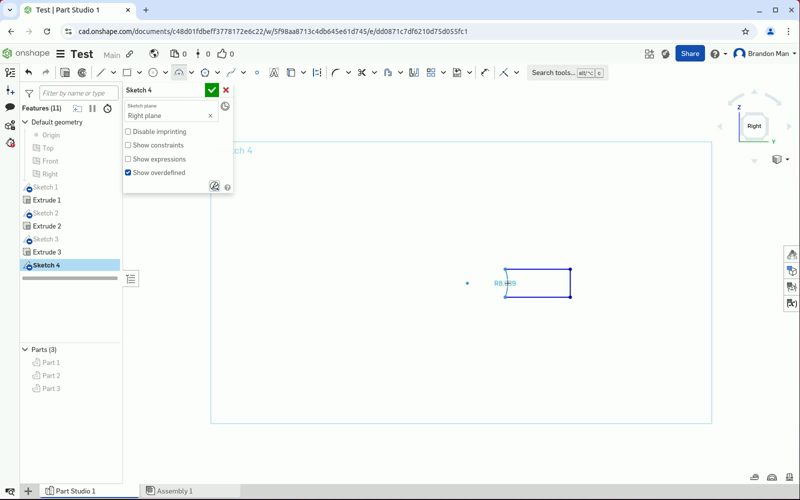
click(507, 282)
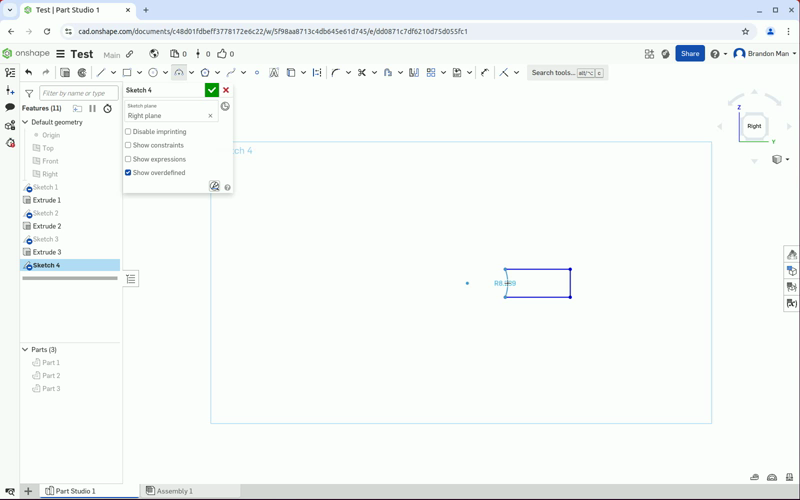
key_up(shift)
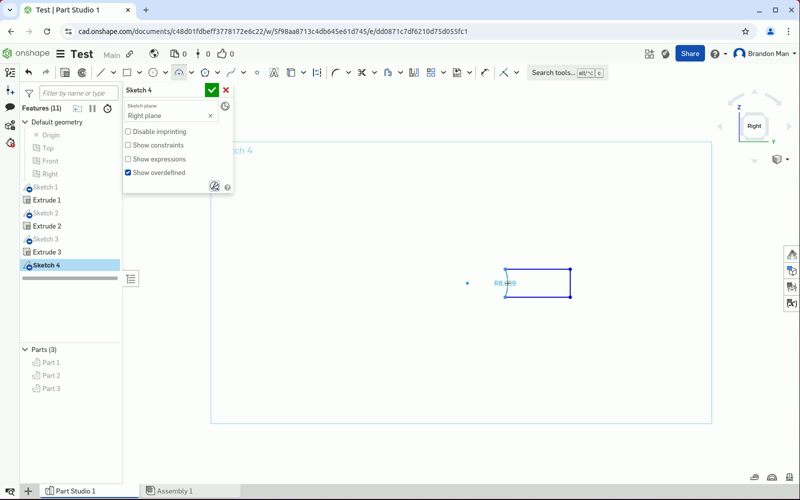
key(esc)
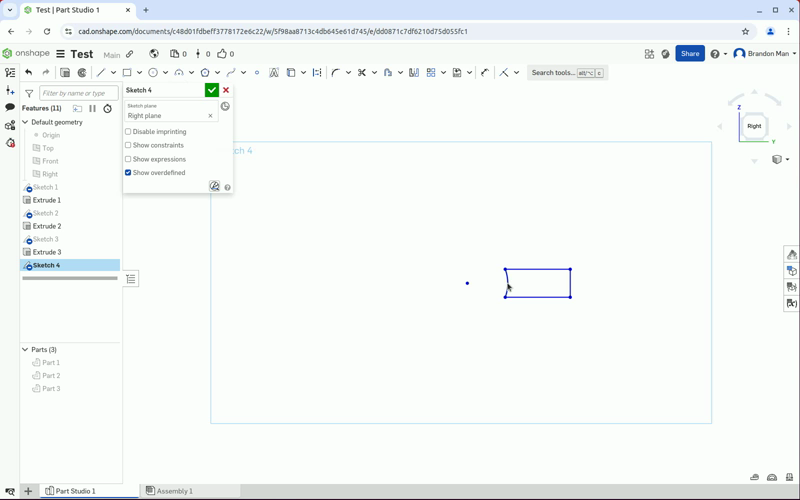
mouse_move(546, 284)
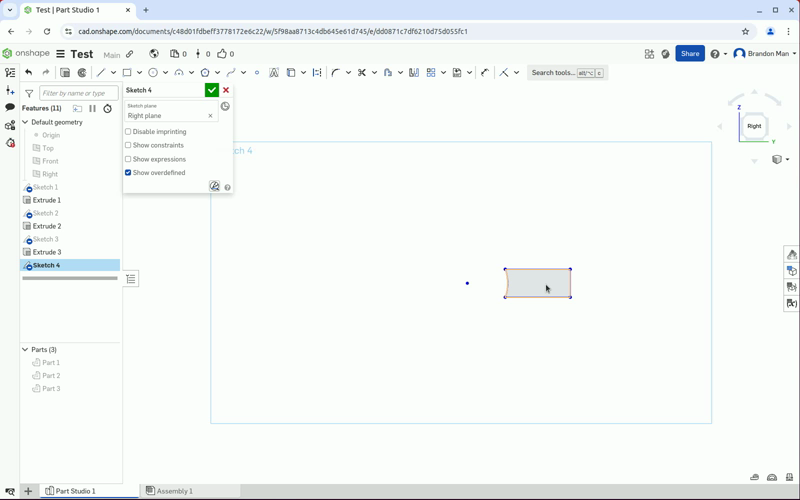
scroll(6)
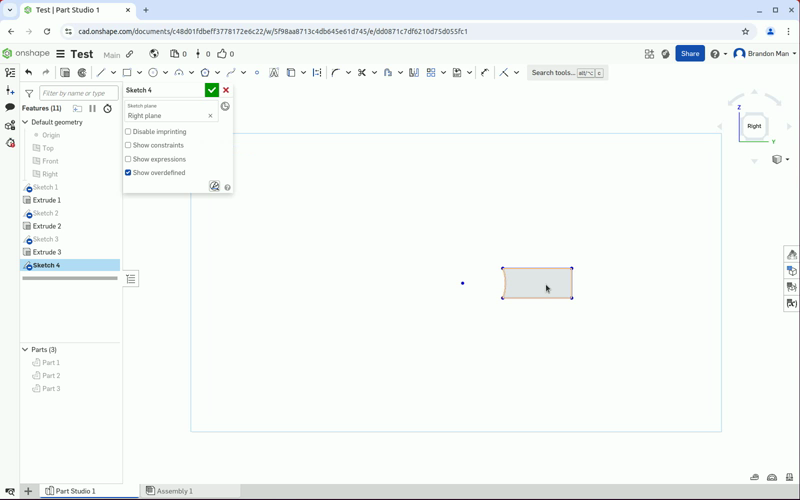
scroll(6)
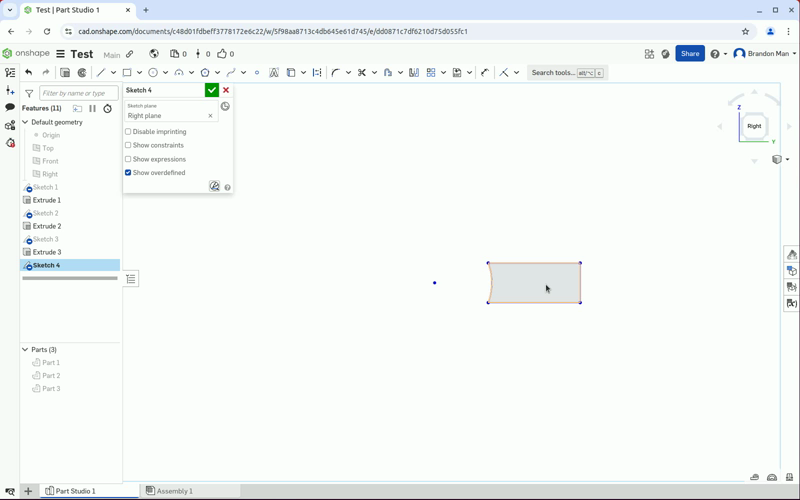
scroll(6)
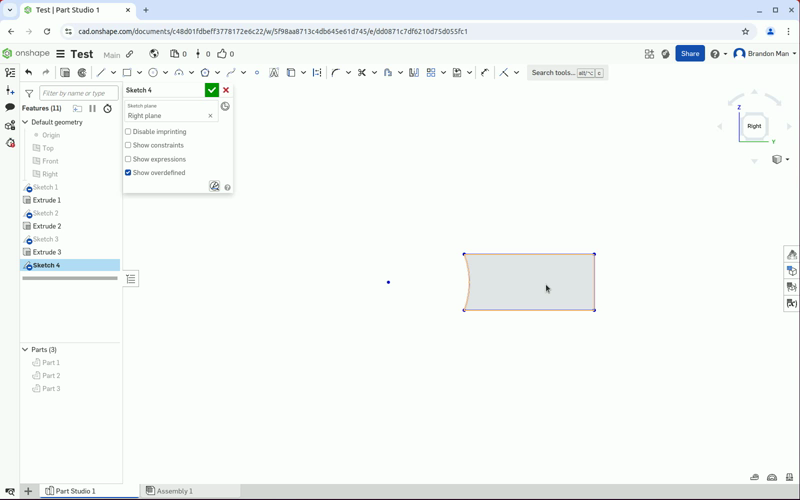
scroll(6)
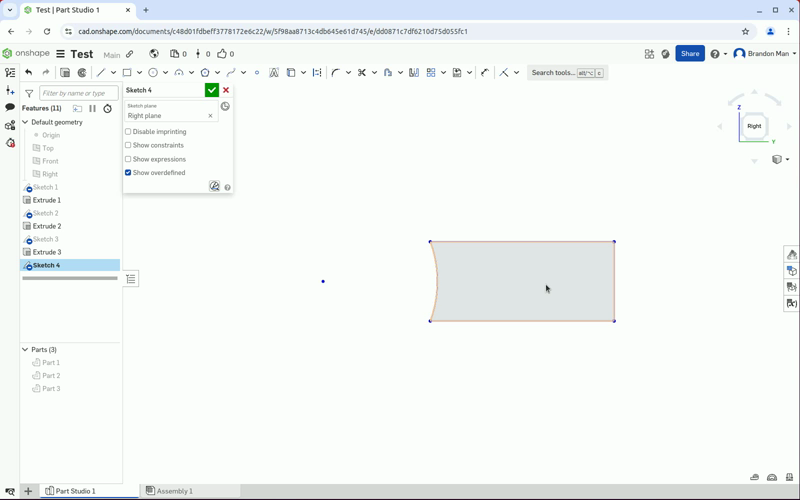
scroll(6)
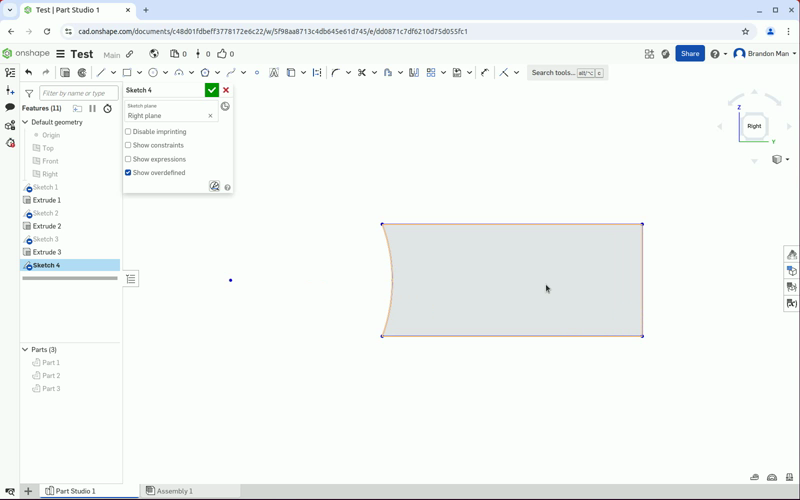
scroll(6)
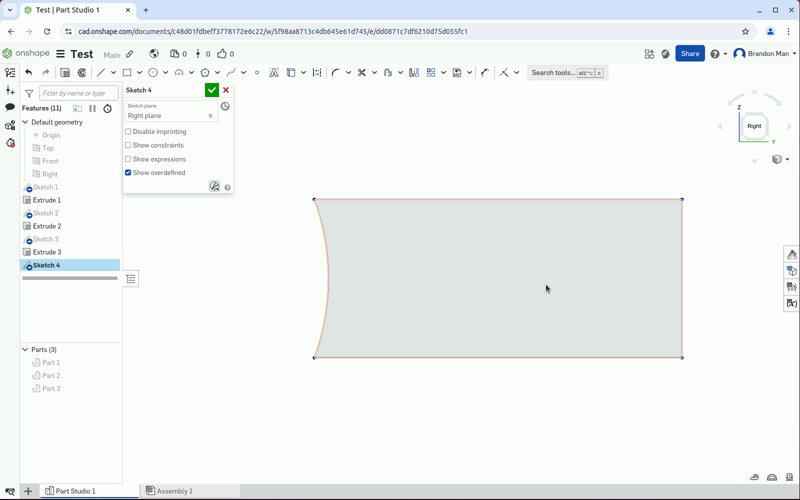
scroll(6)
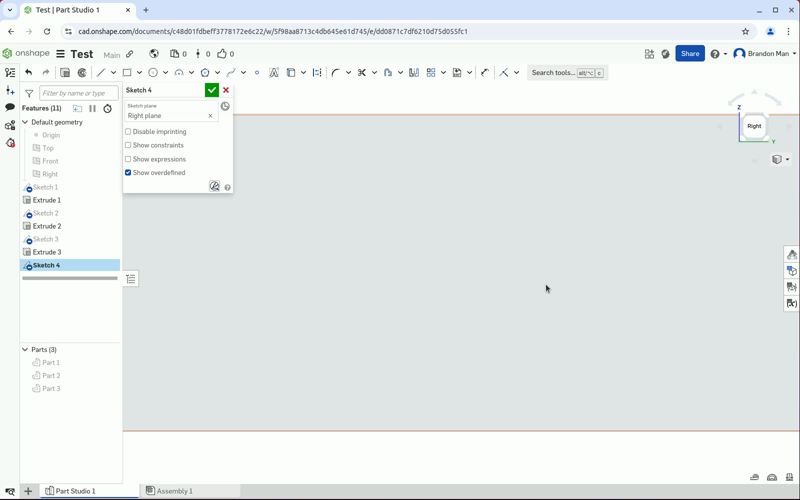
click(546, 284)
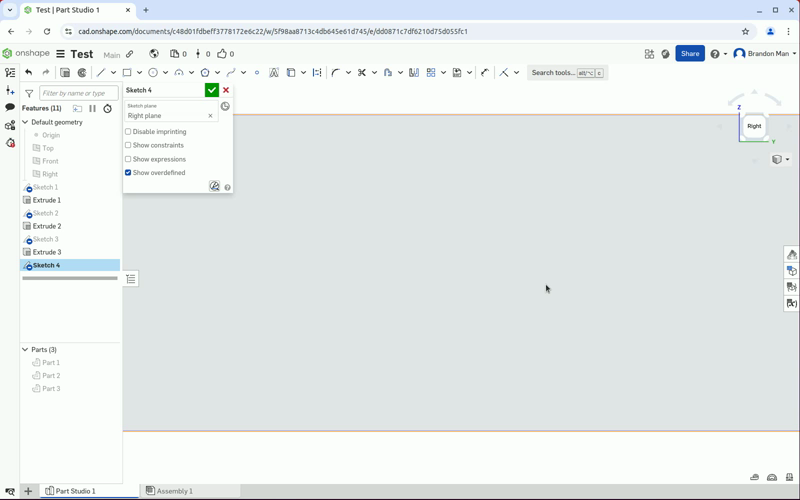
scroll(-6)
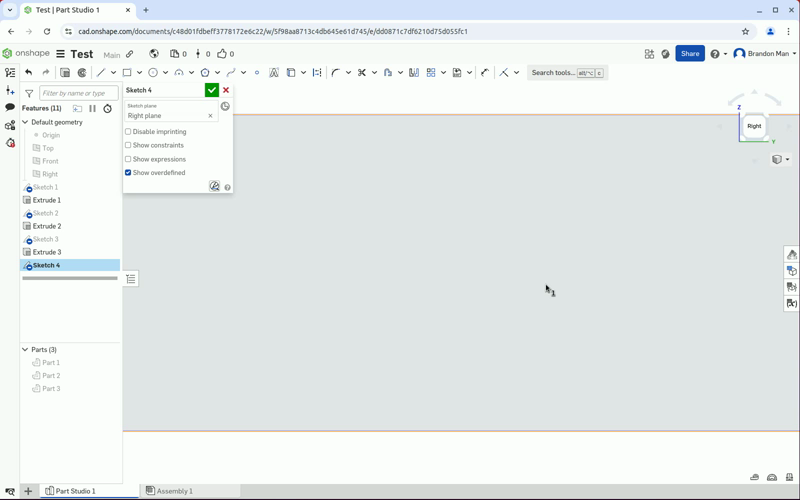
scroll(-6)
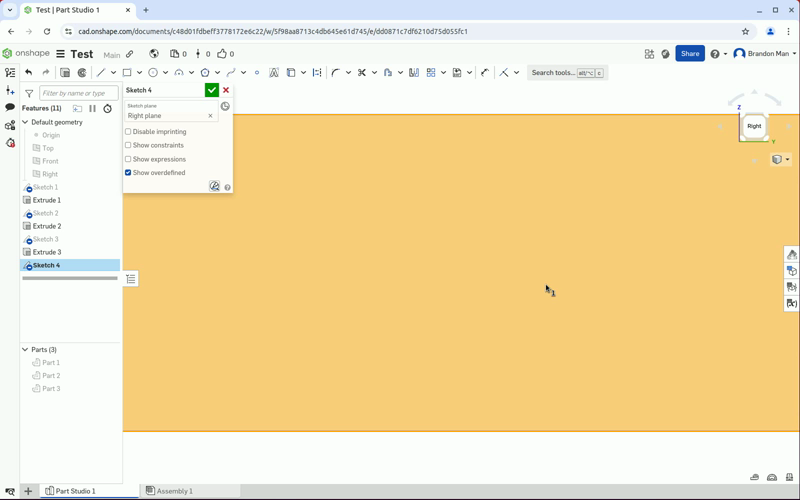
scroll(-6)
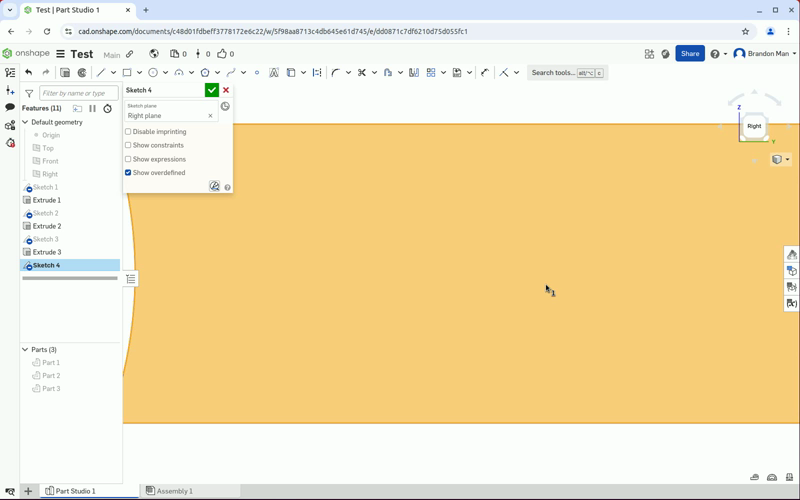
scroll(-6)
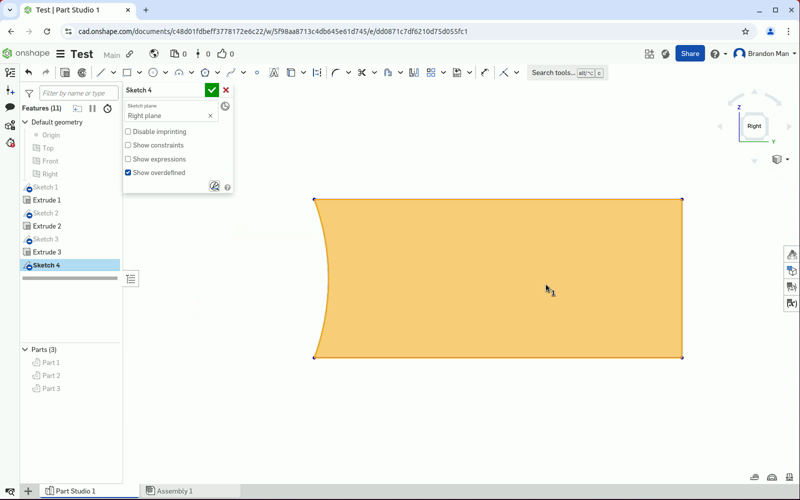
scroll(-6)
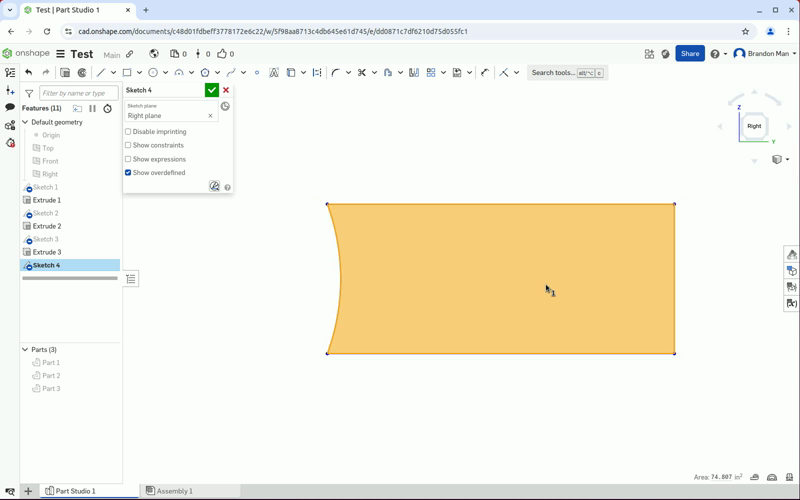
scroll(-6)
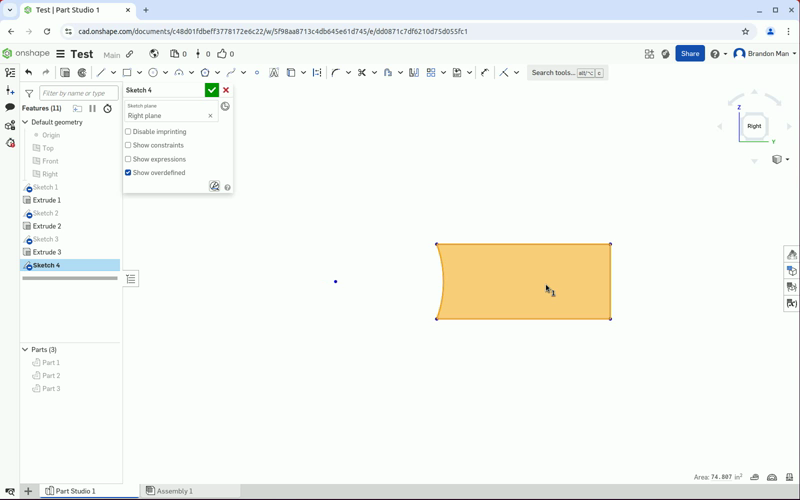
scroll(-6)
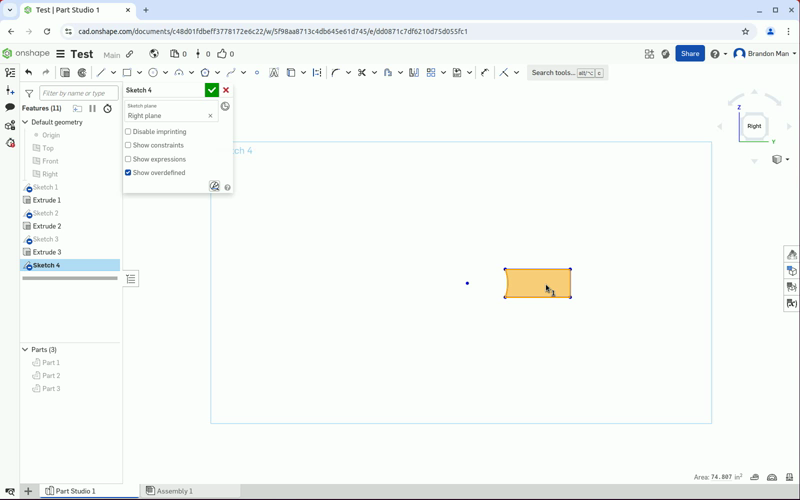
mouse_move(73, 352)
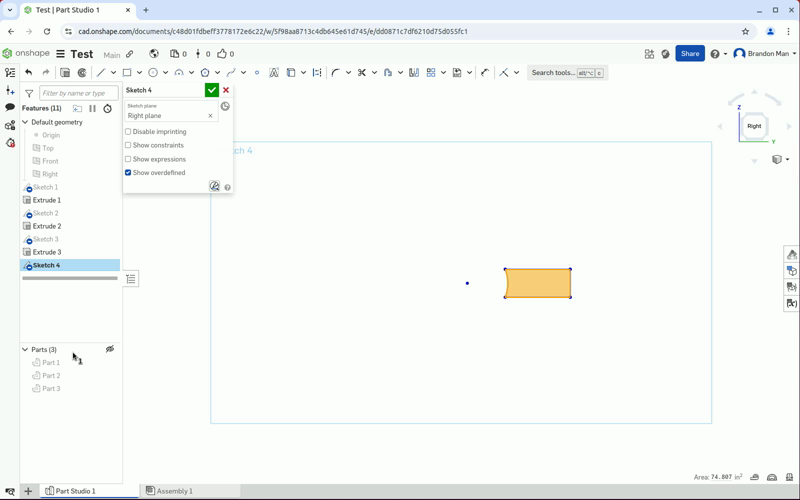
key(shift+y)
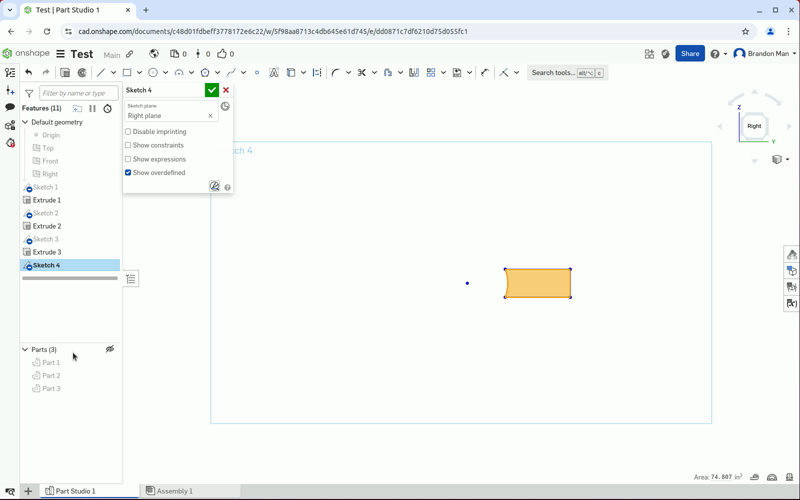
key(shift+e)
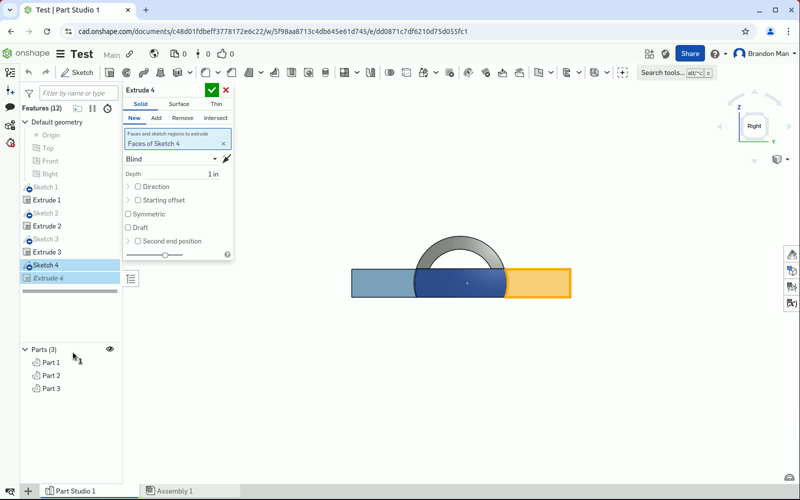
mouse_move(143, 106)
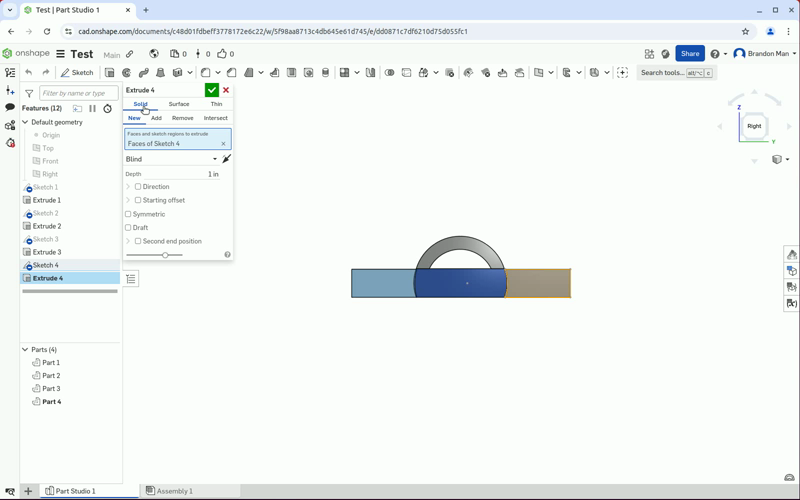
click(143, 106)
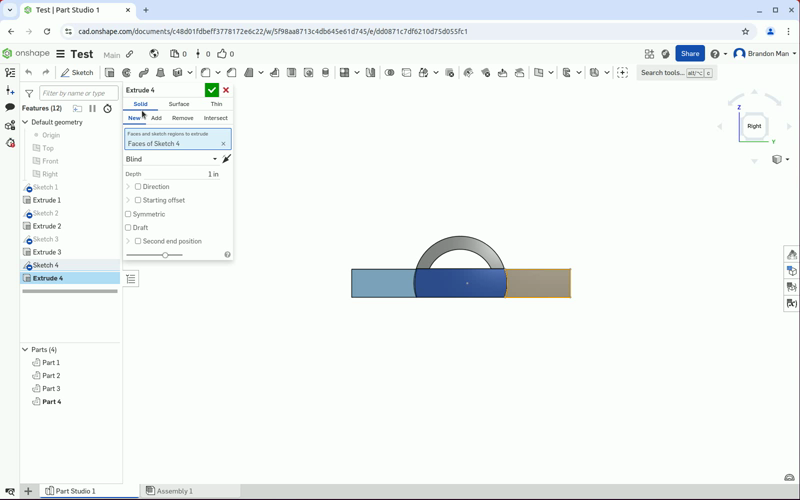
mouse_move(137, 120)
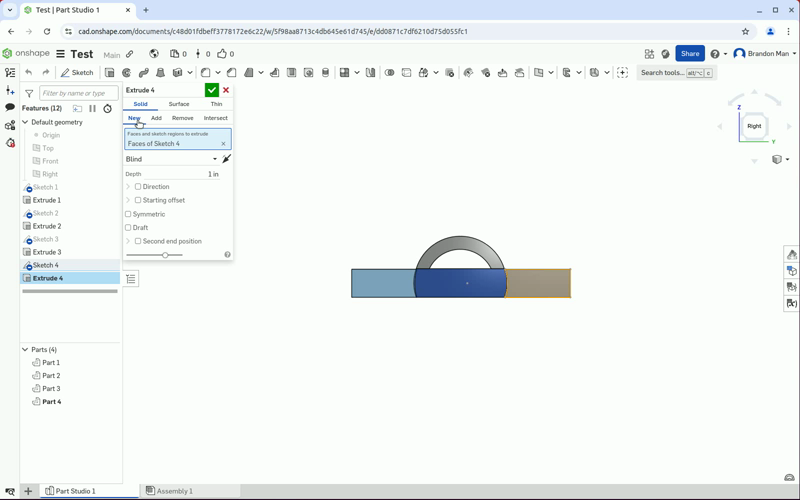
click(137, 120)
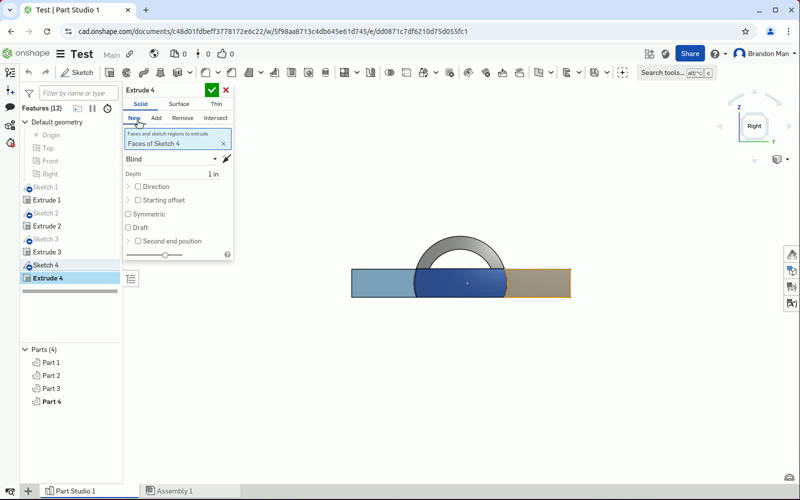
key(tab, 4)
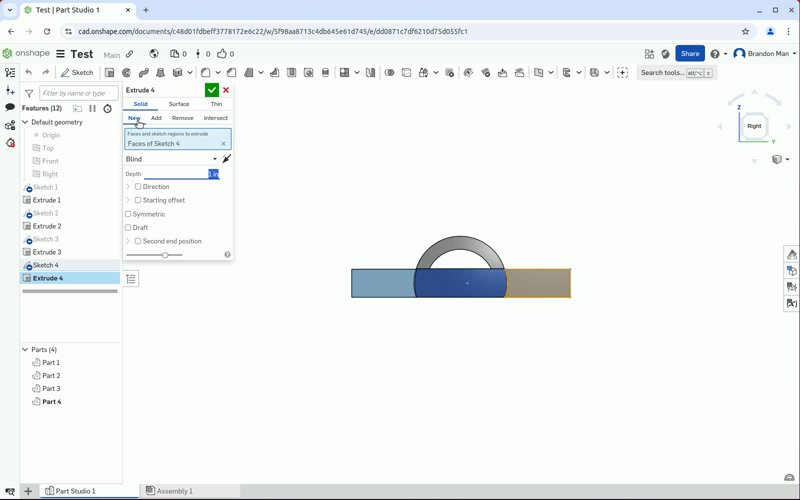
text(46.216)
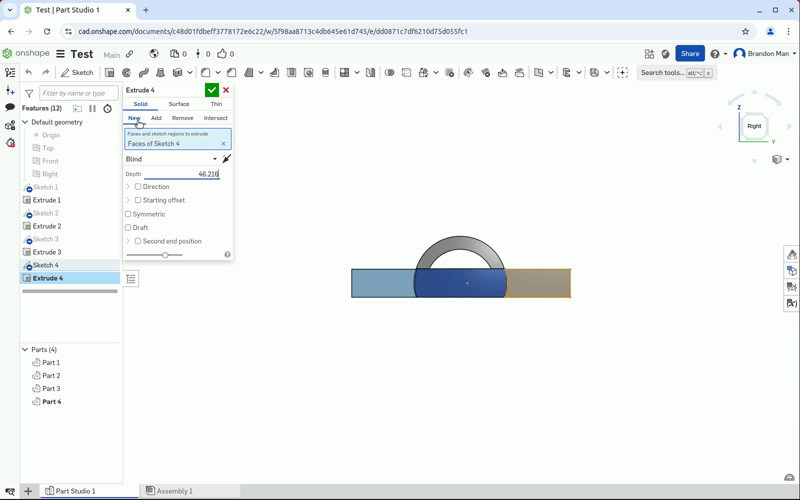
key(tab, 3)
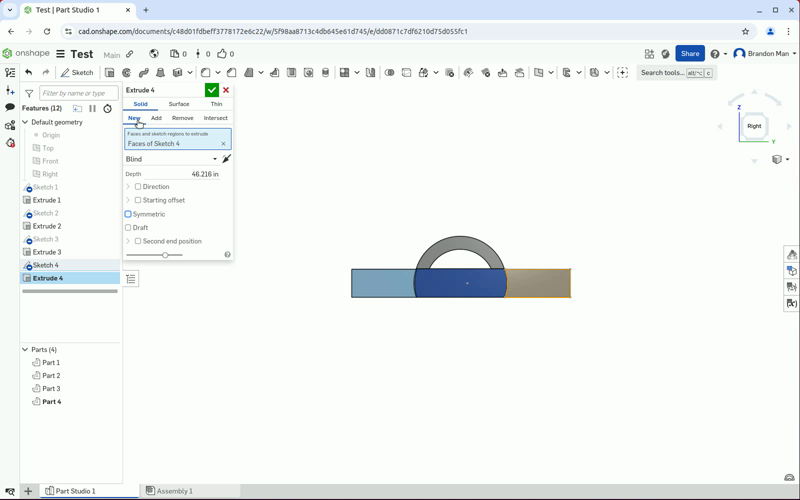
key(space)
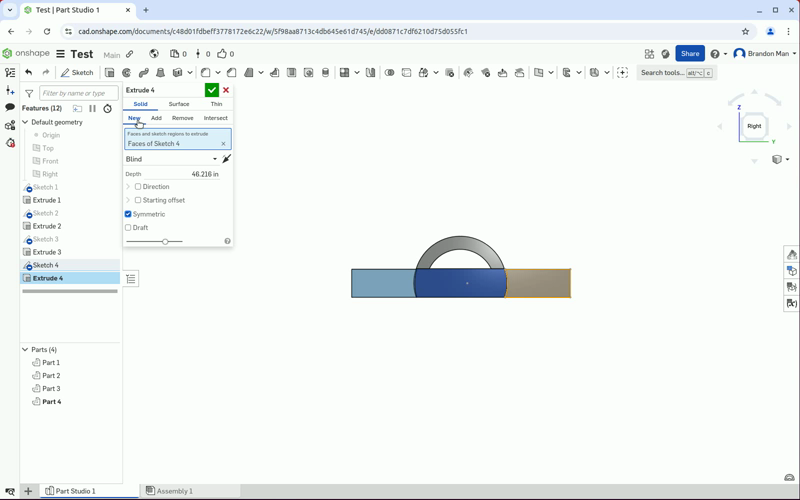
key(enter)
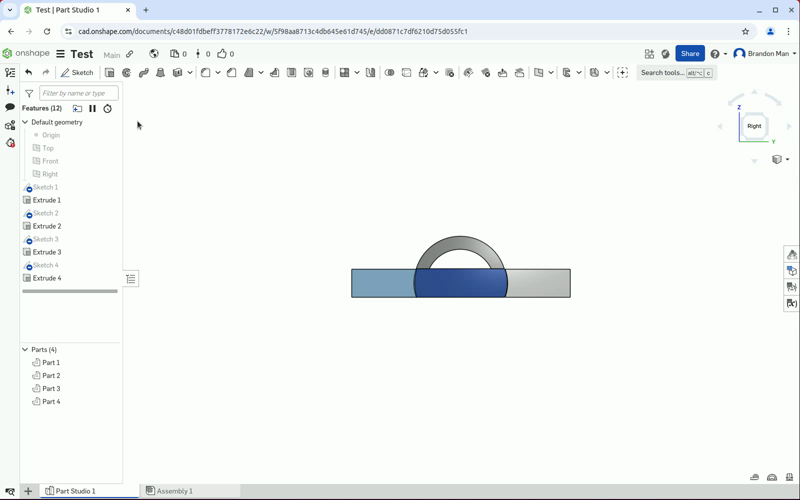
key(shift+h)
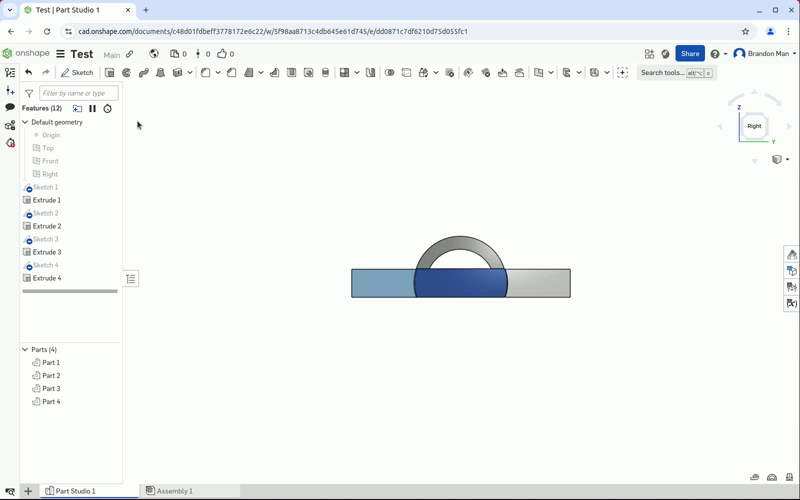
key(shift+h)
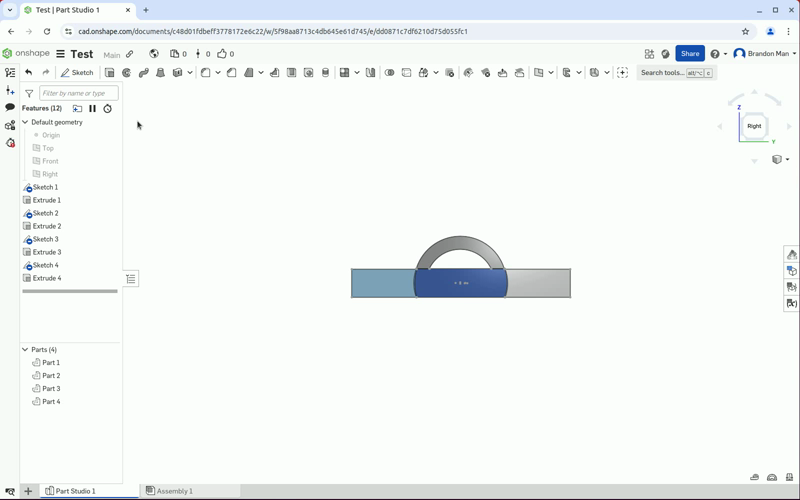
key(shift+7)
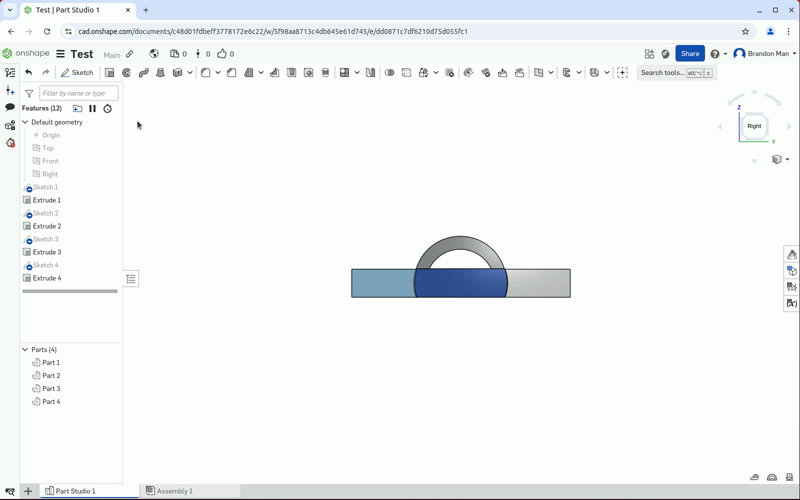
key(right, 2)
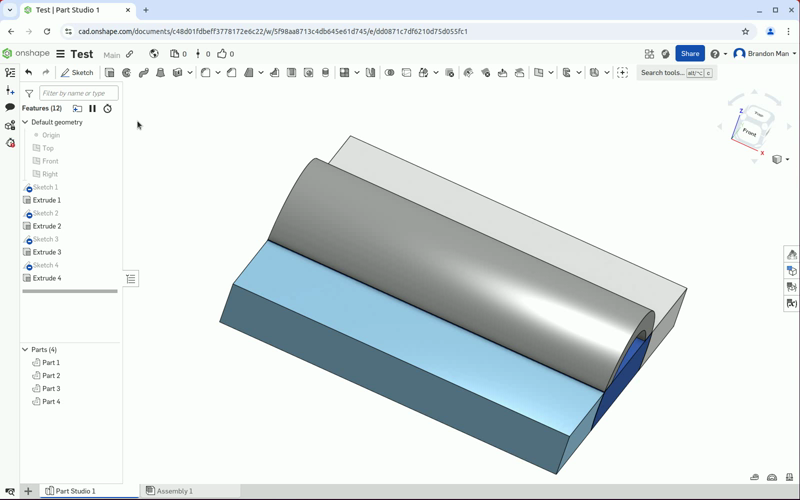
key(down, 2)
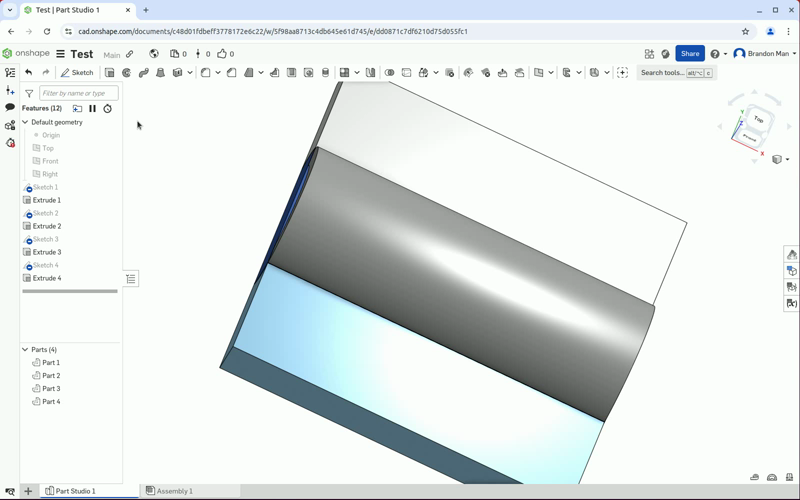
key(up, 2)
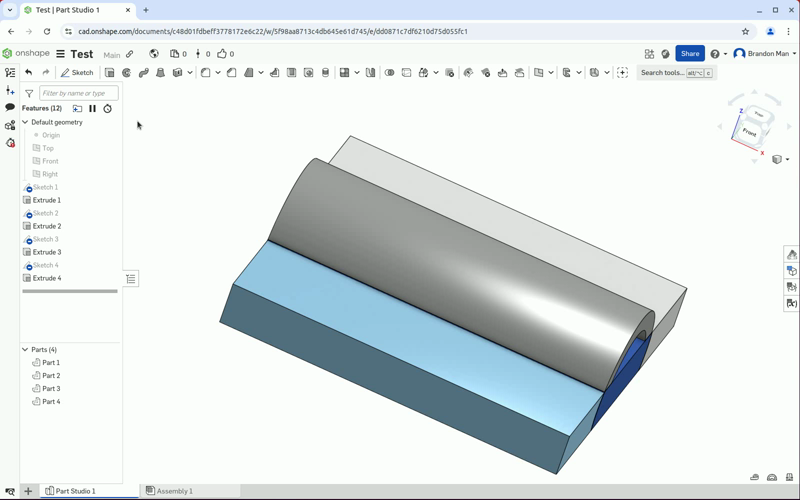
key(left, 2)
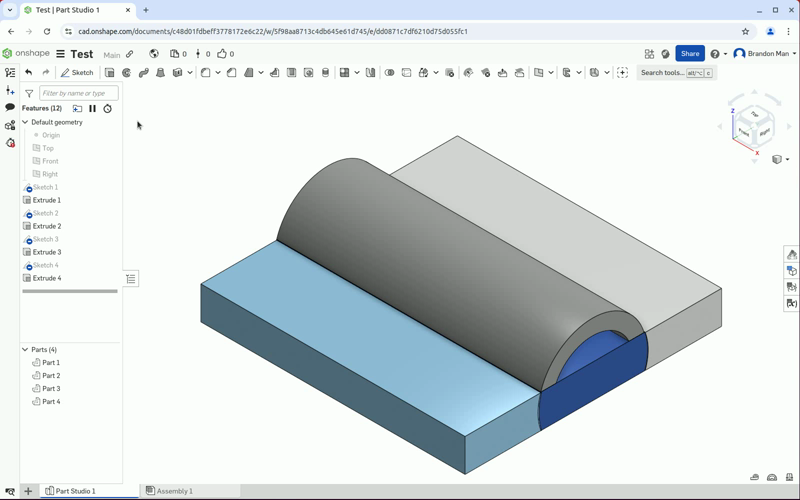
mouse_move(73, 189)
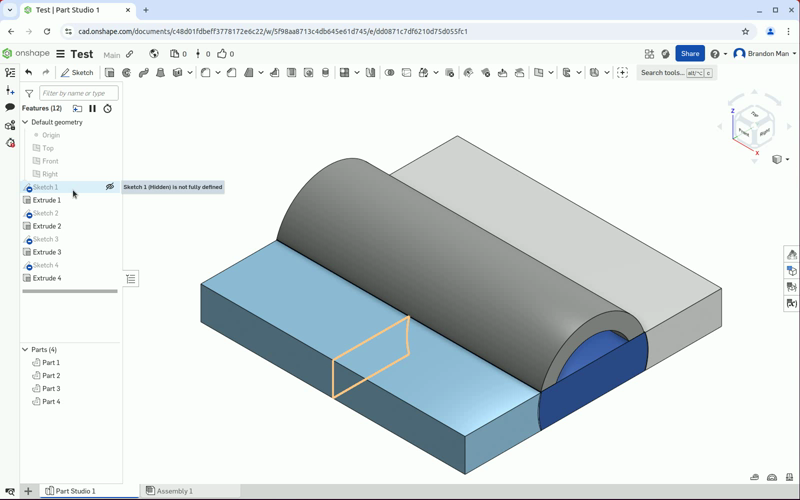
click(73, 189)